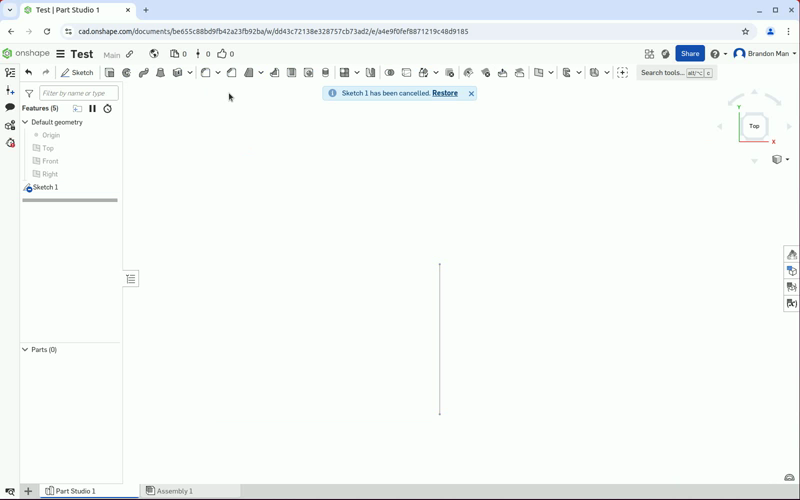
key(shift+h)
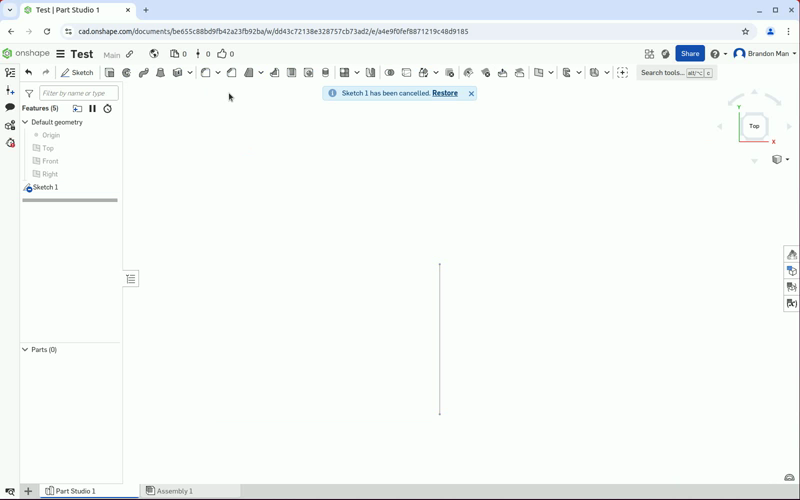
key(shift+s)
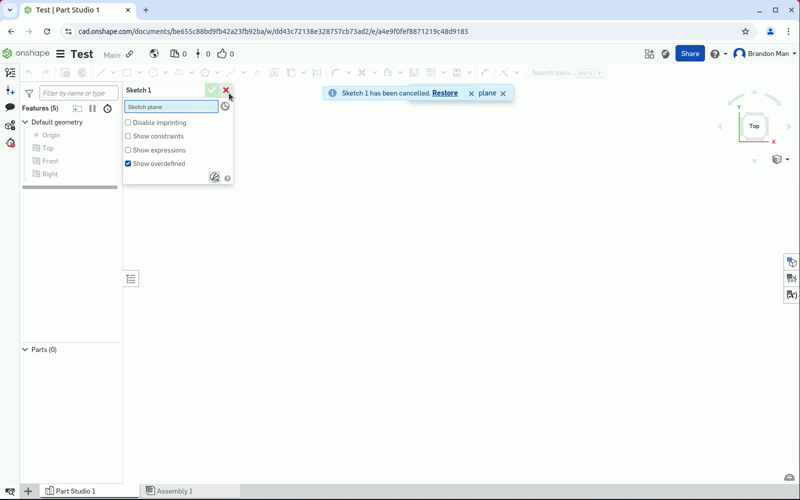
mouse_move(73, 150)
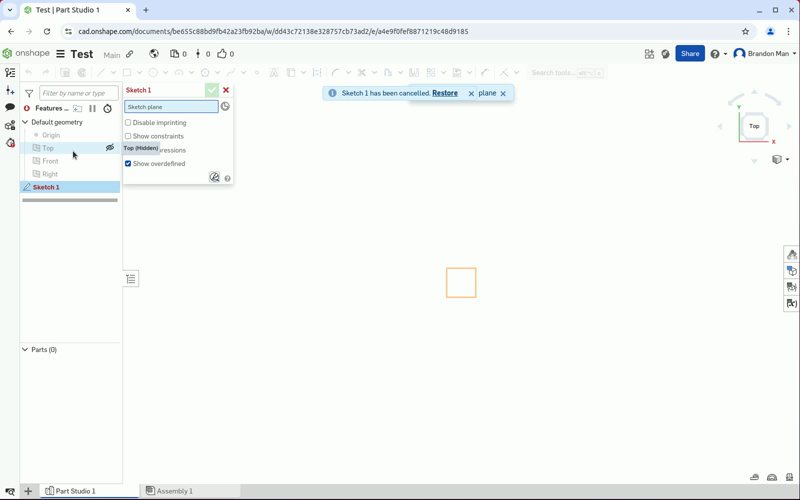
click(73, 150)
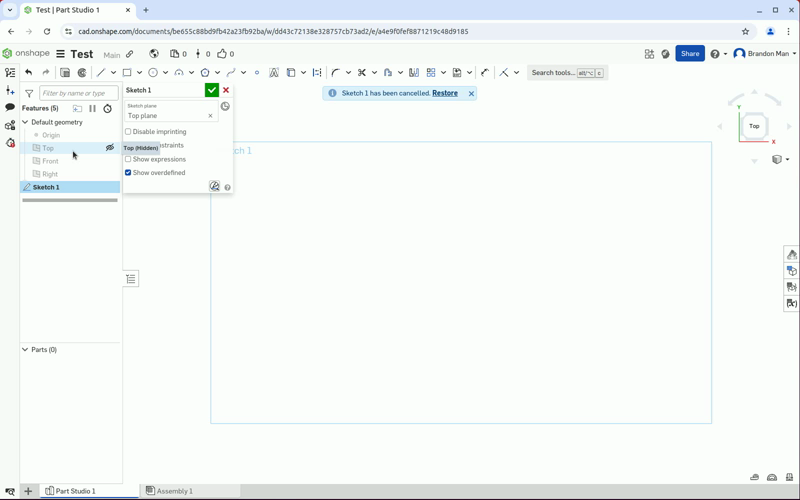
mouse_move(73, 352)
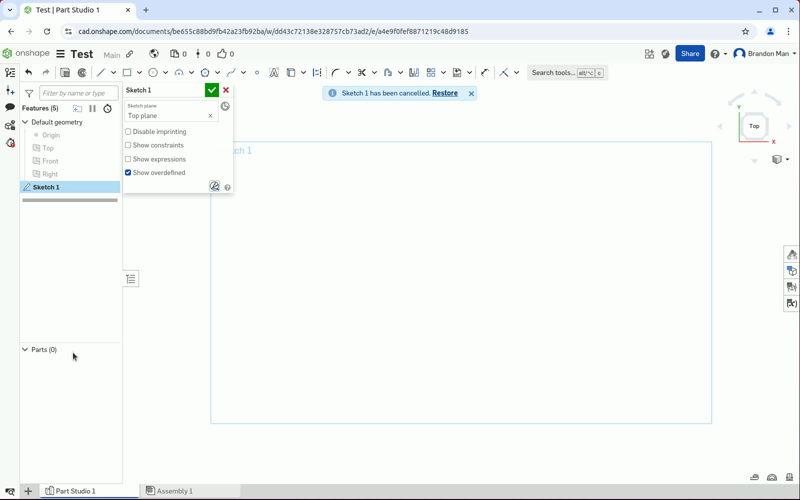
key(y)
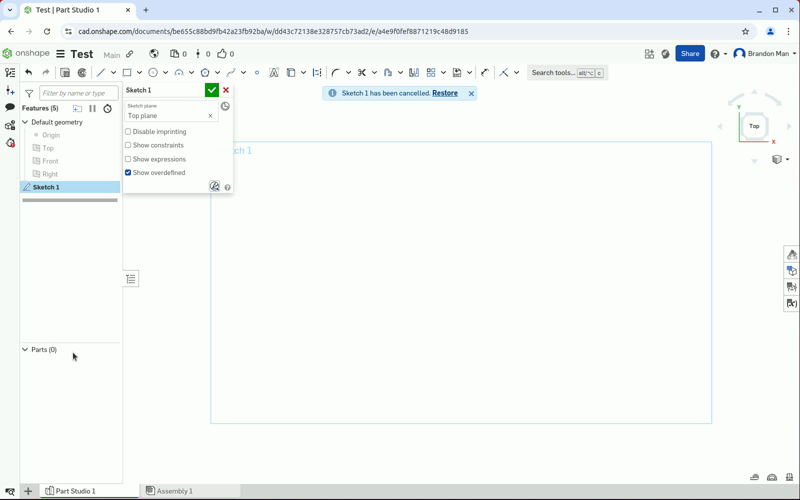
key(l)
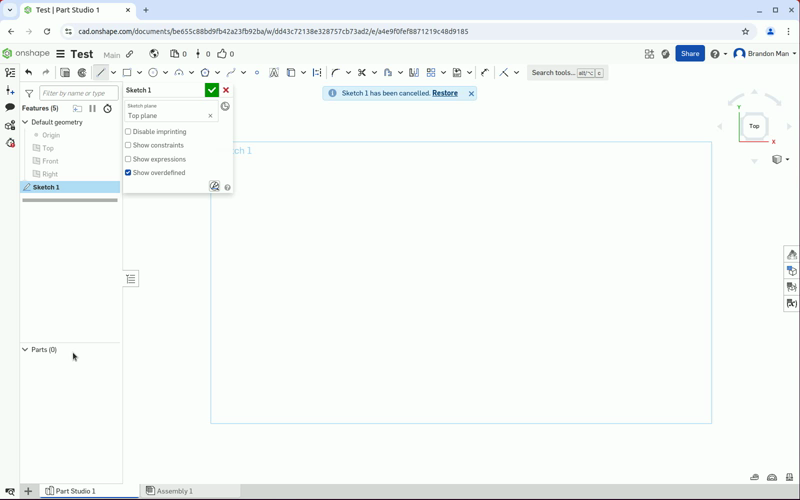
key_down(shift)
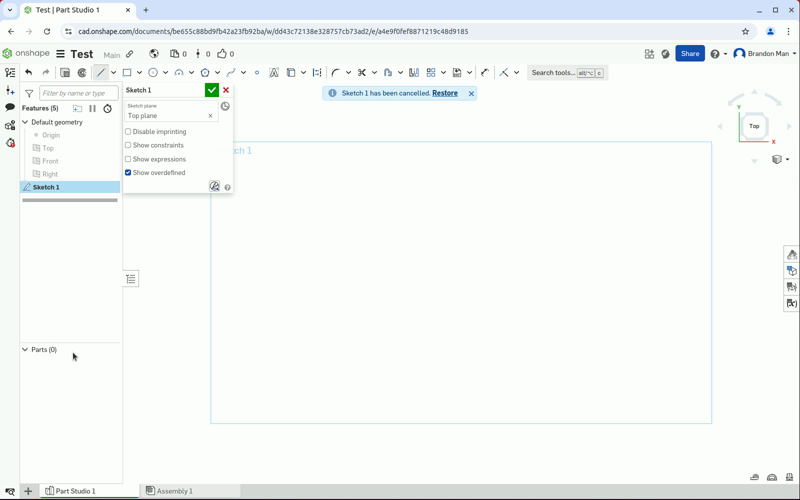
mouse_move(390, 245)
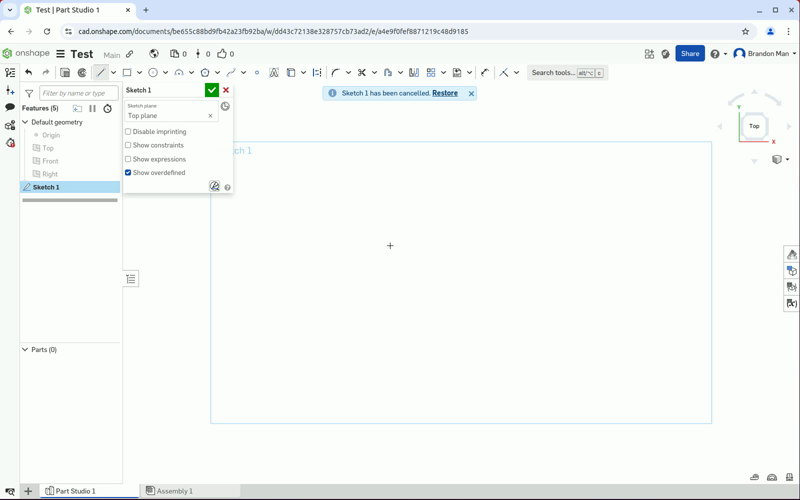
click(390, 245)
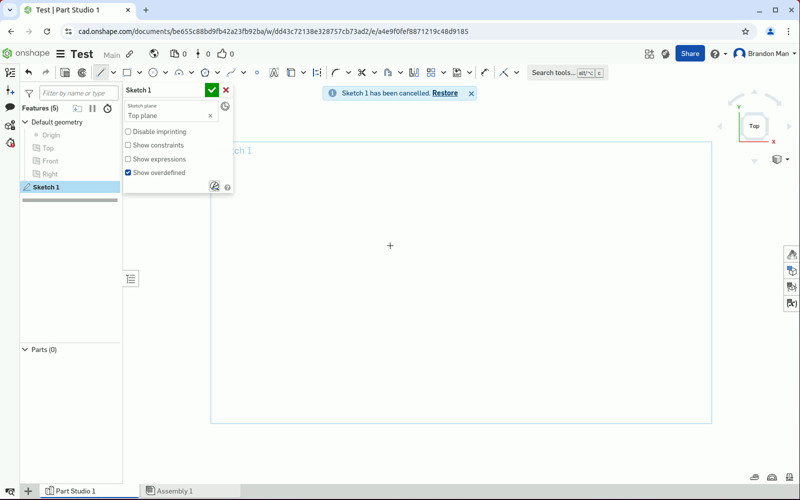
key_up(shift)
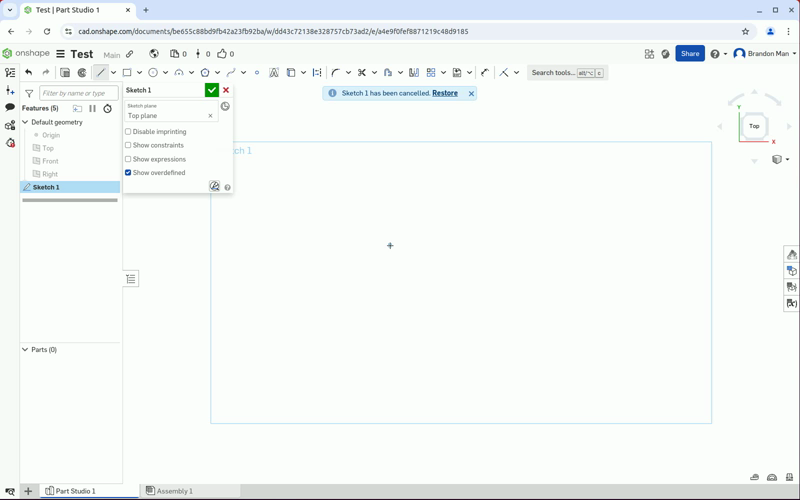
key_down(shift)
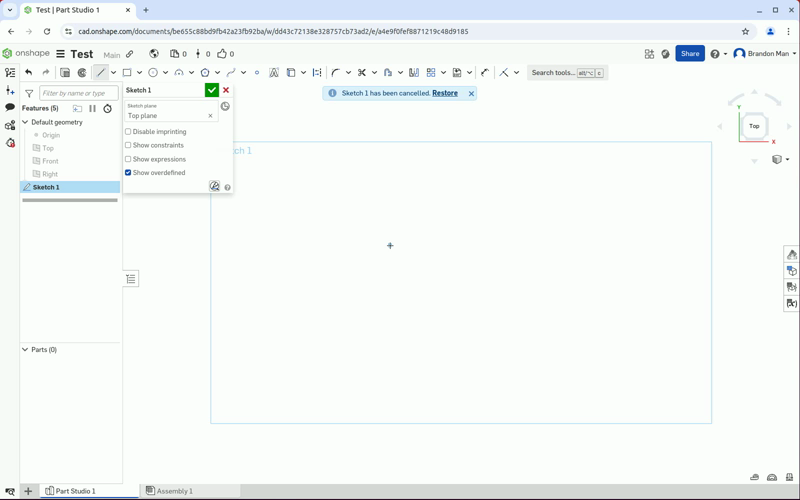
mouse_move(465, 245)
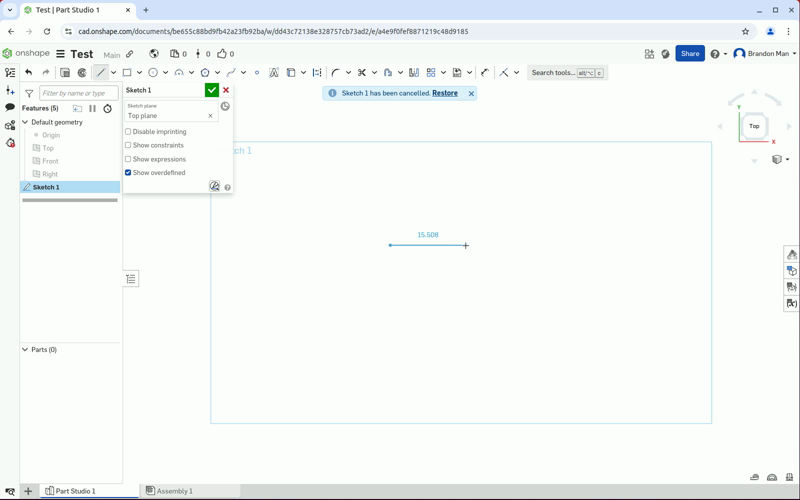
click(465, 245)
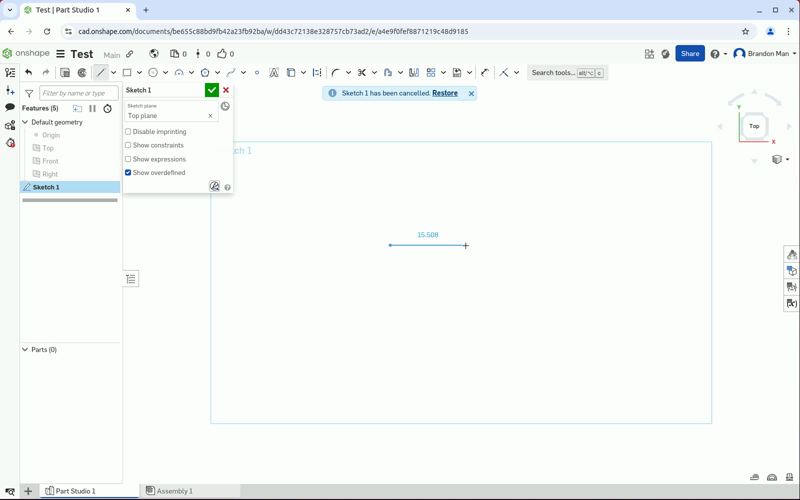
key_up(shift)
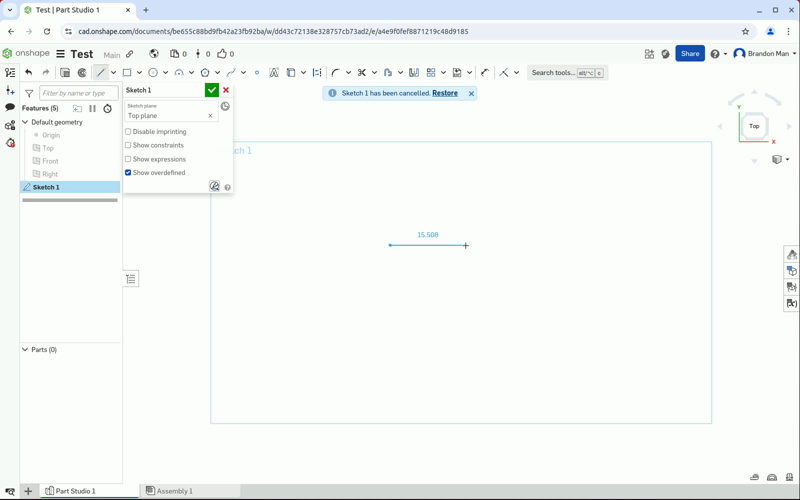
key_down(shift)
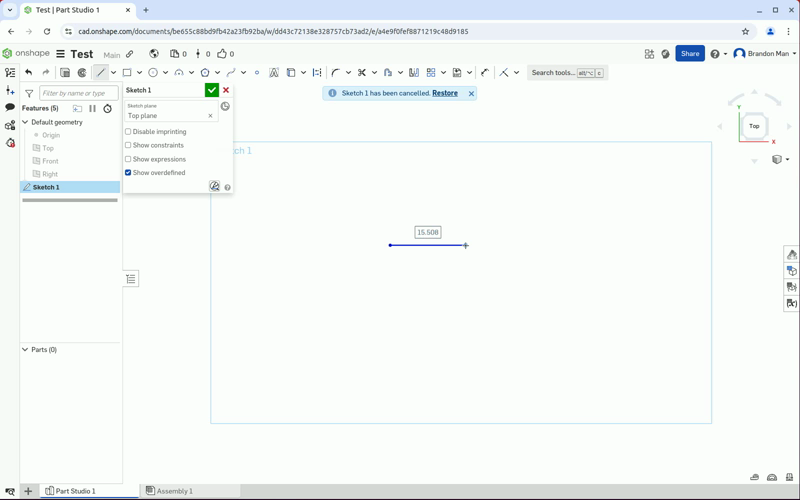
mouse_move(495, 245)
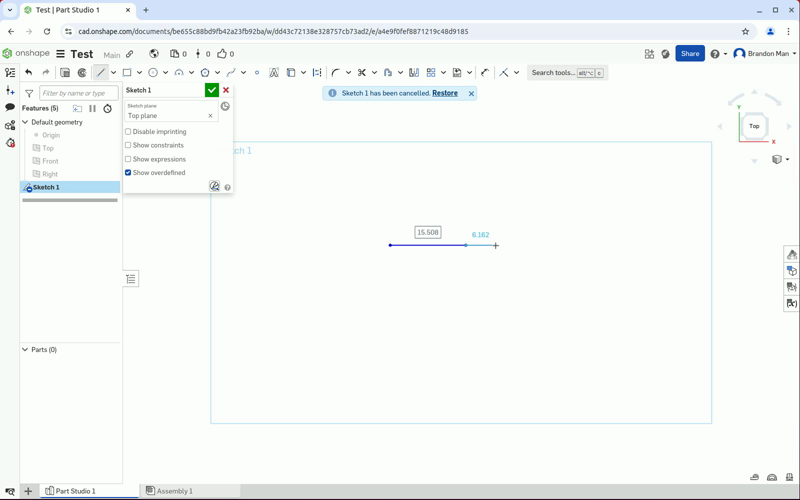
mouse_move(465, 219)
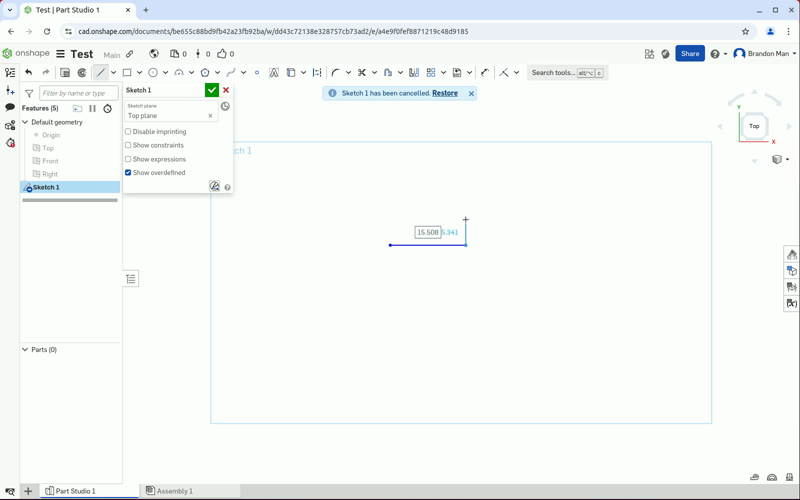
click(465, 219)
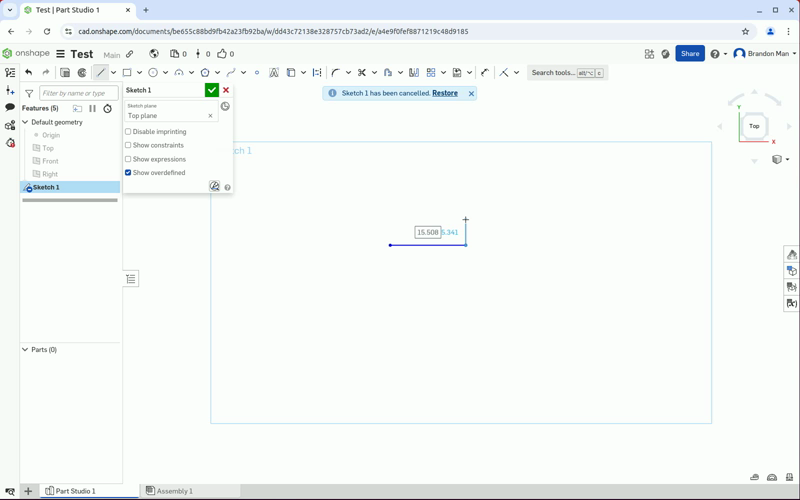
key_up(shift)
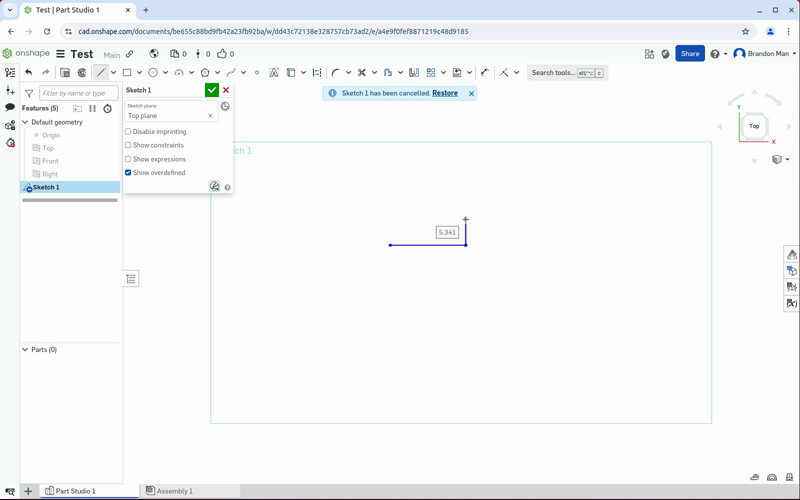
key_down(shift)
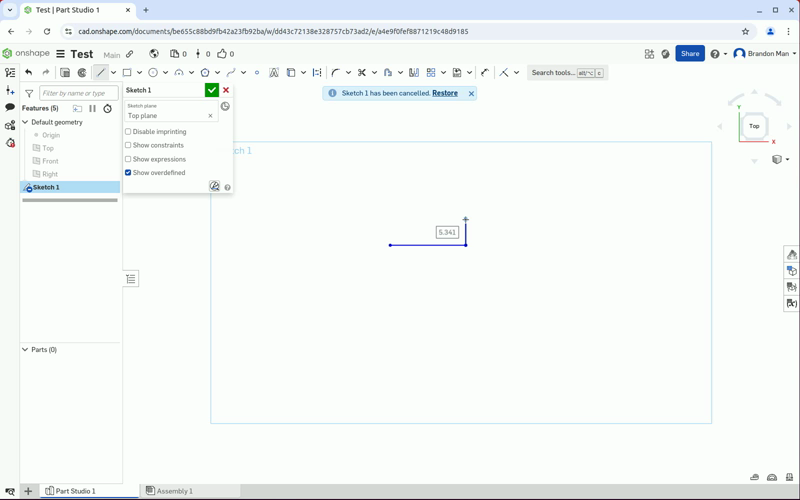
mouse_move(495, 219)
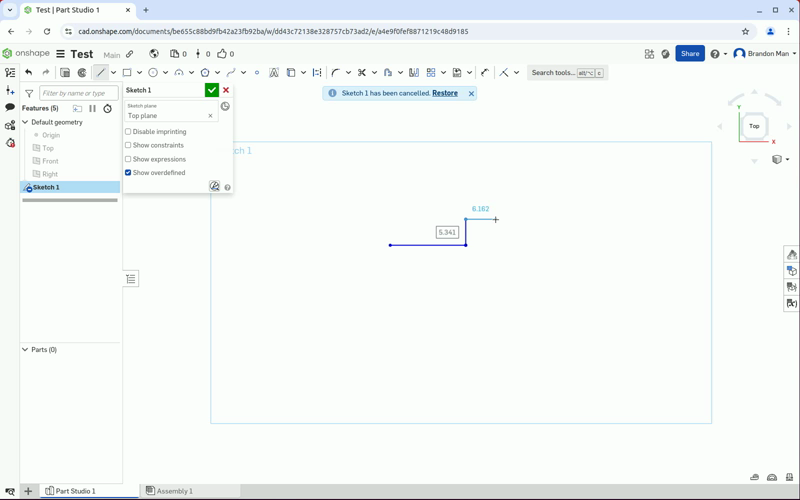
mouse_move(451, 219)
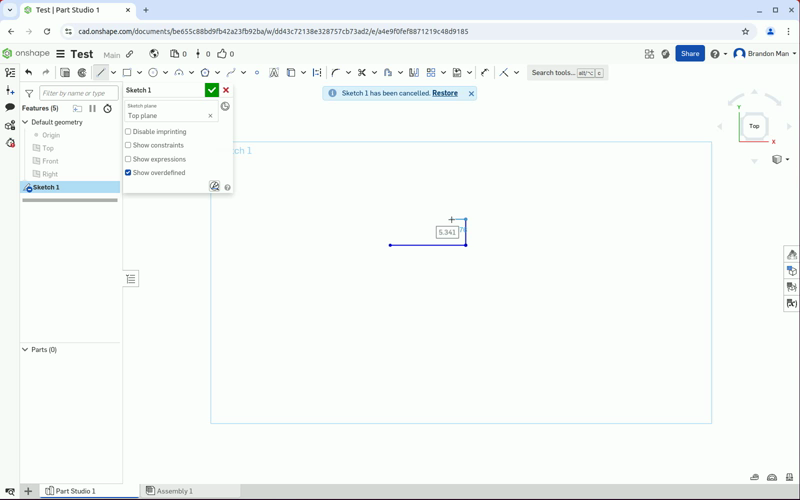
click(451, 219)
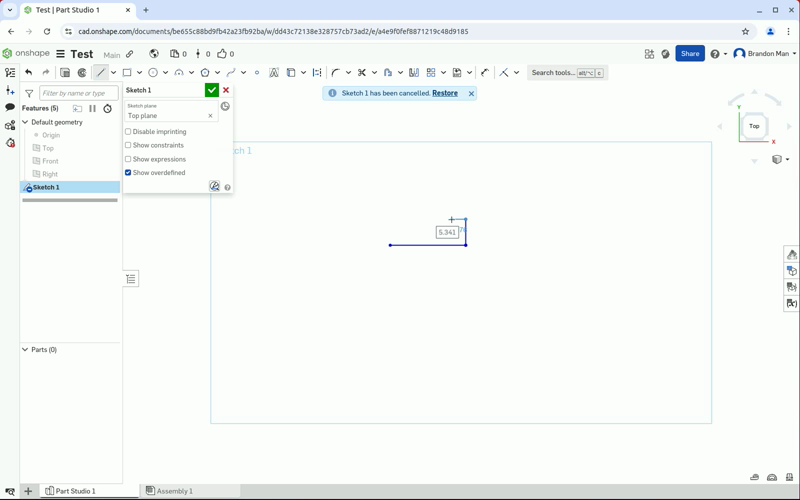
key_up(shift)
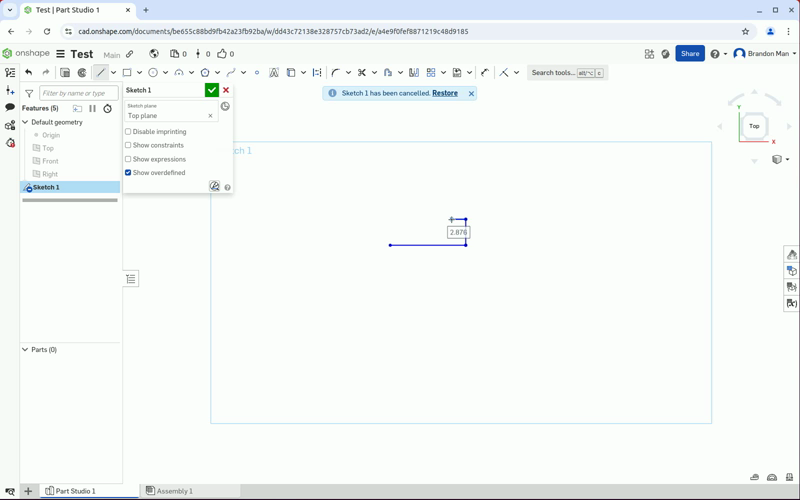
key_down(shift)
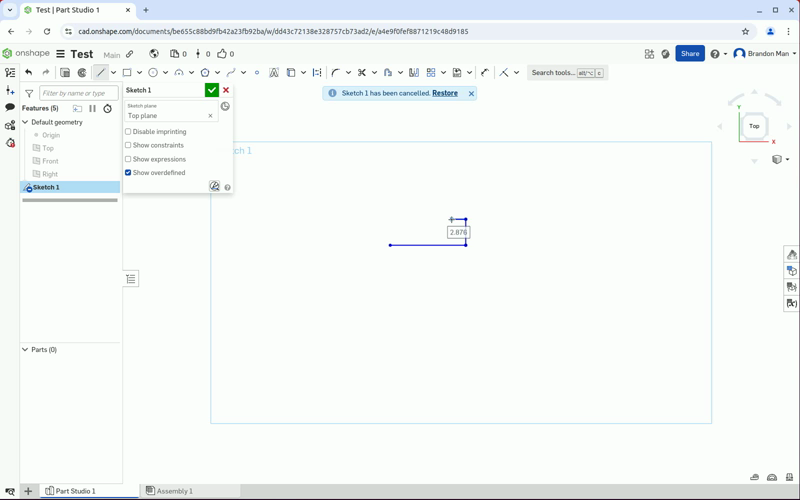
mouse_move(481, 219)
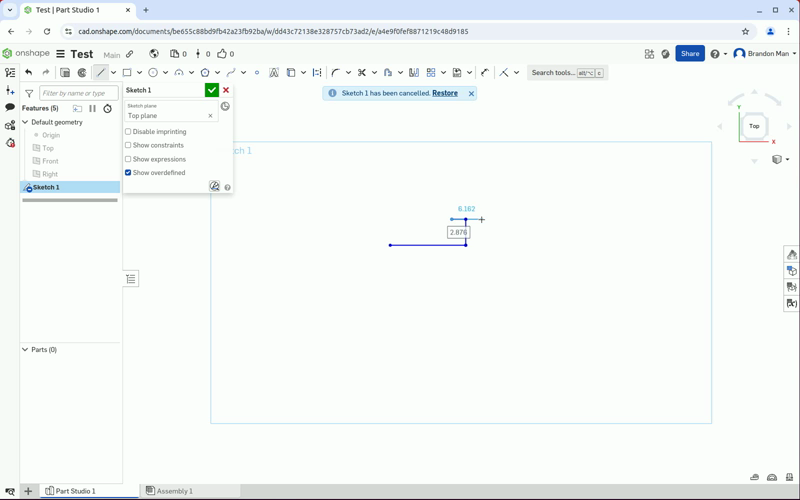
mouse_move(451, 196)
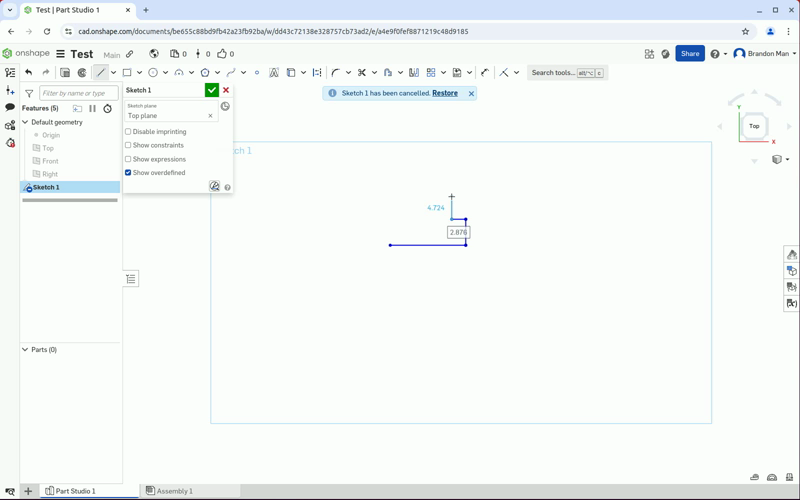
click(451, 196)
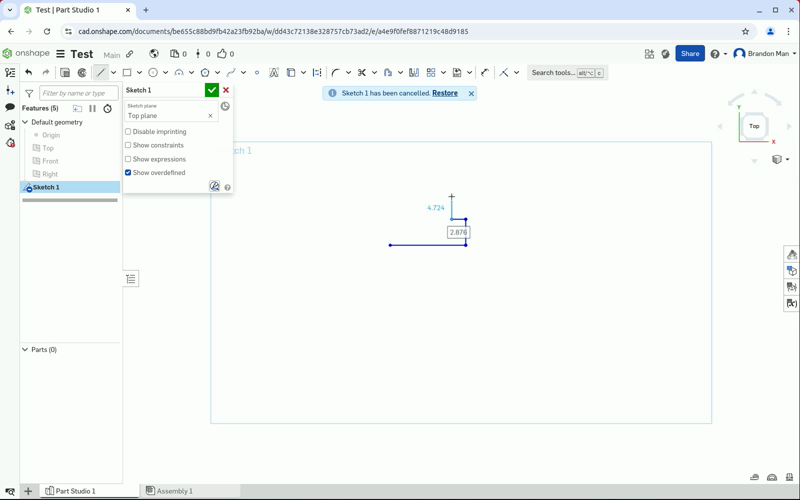
key_up(shift)
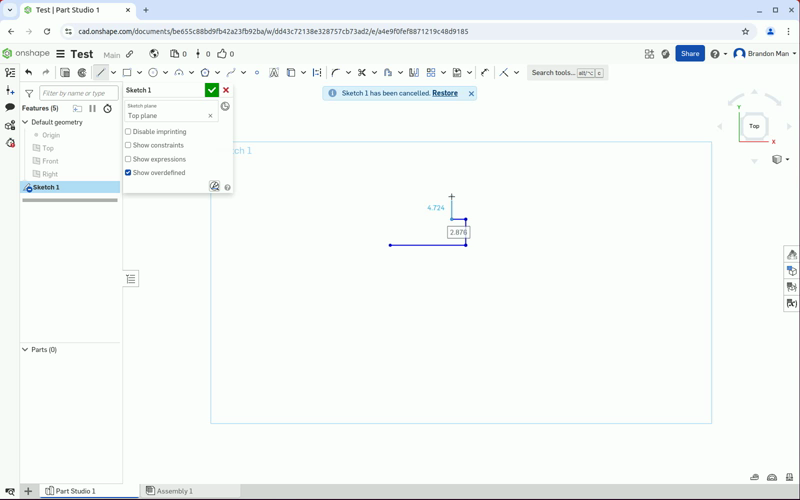
key_down(shift)
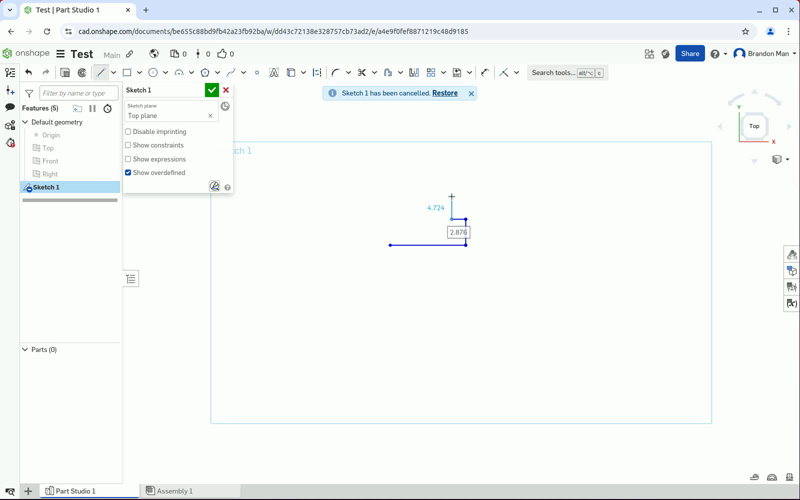
mouse_move(481, 196)
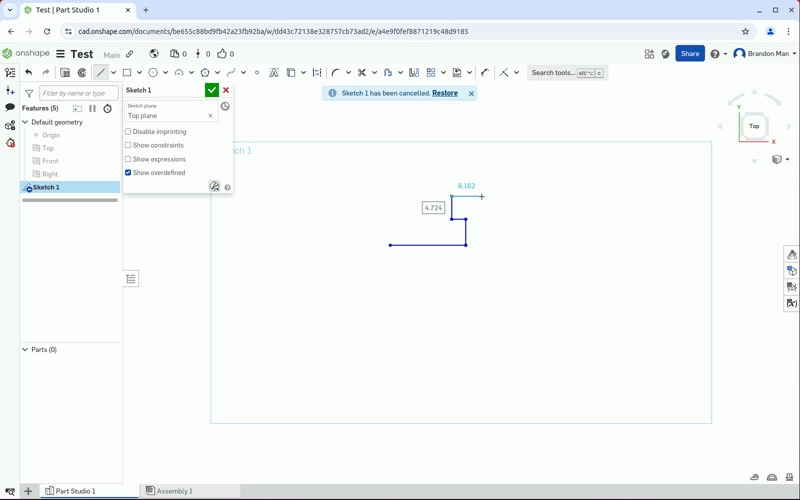
mouse_move(465, 196)
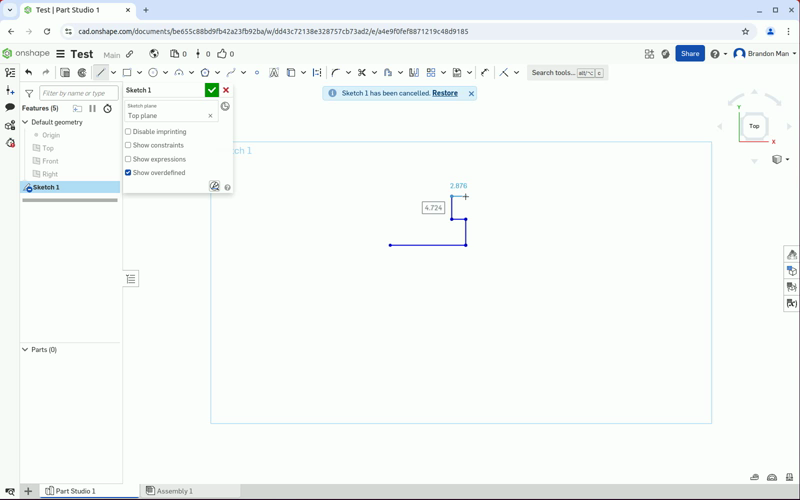
click(465, 196)
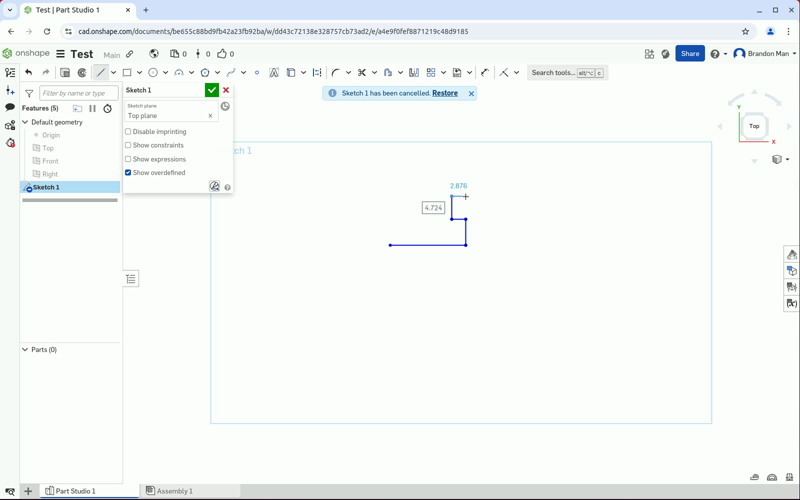
key_up(shift)
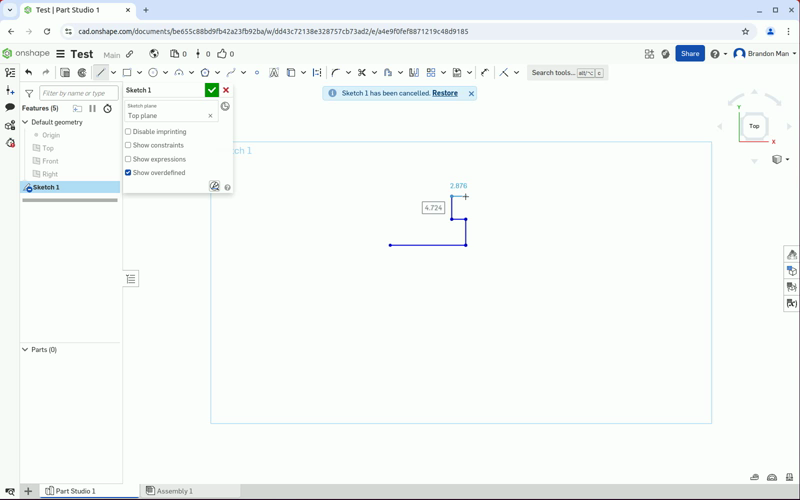
key_down(shift)
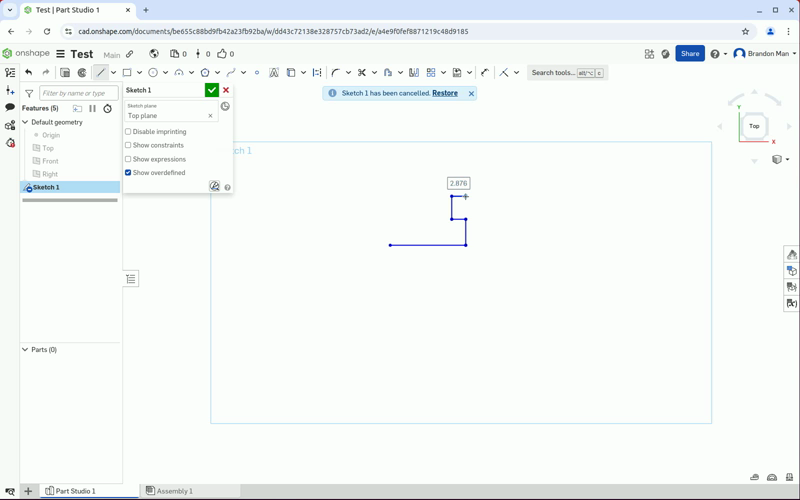
mouse_move(495, 196)
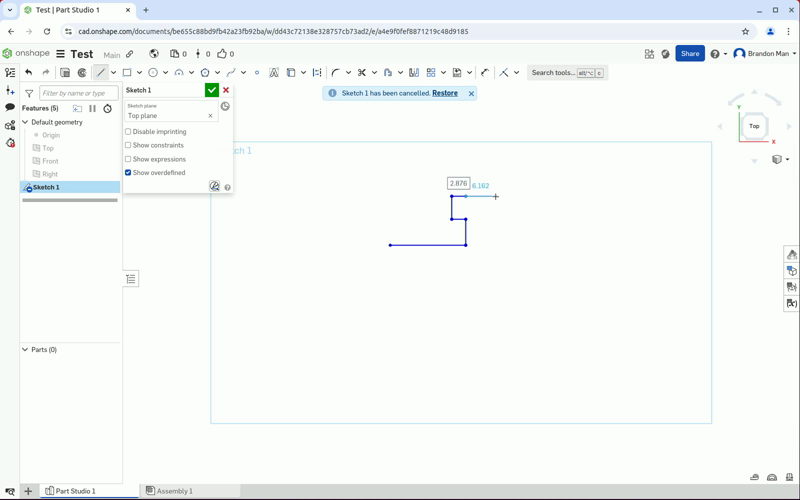
mouse_move(465, 170)
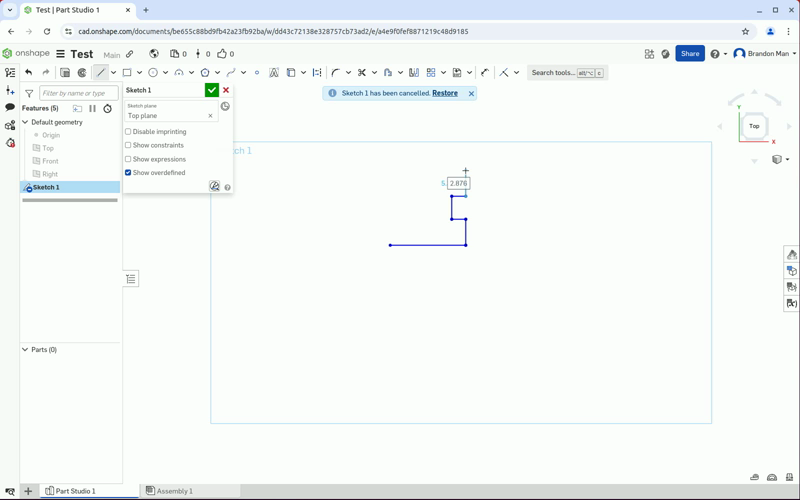
click(465, 170)
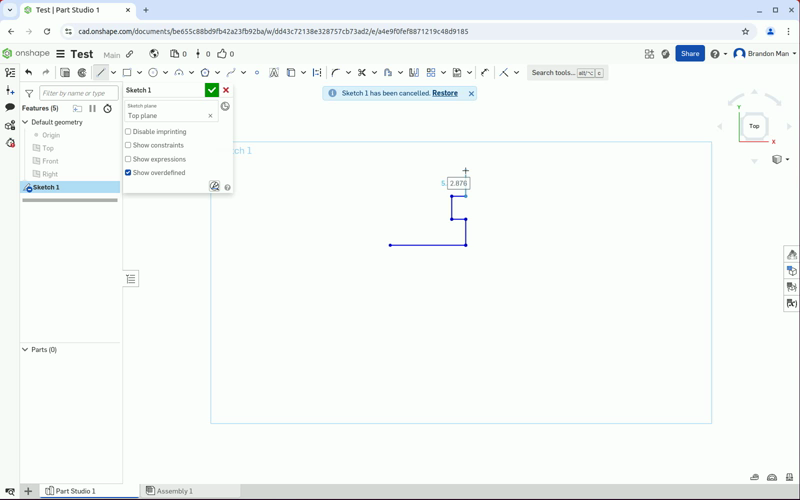
key_up(shift)
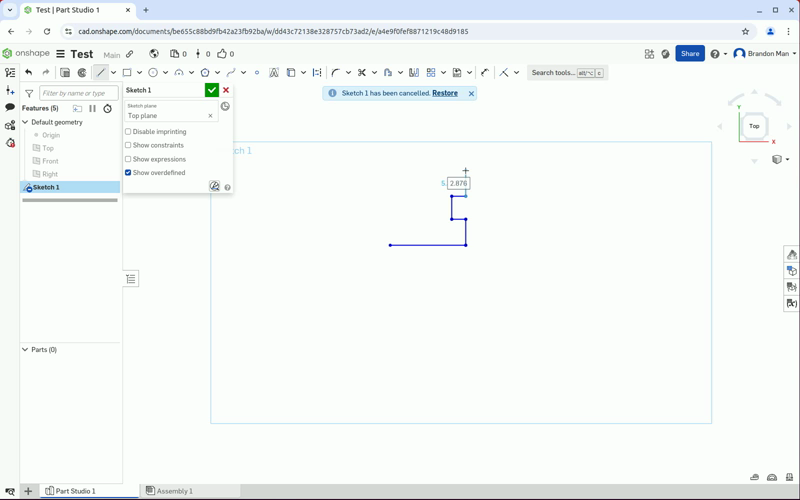
key_down(shift)
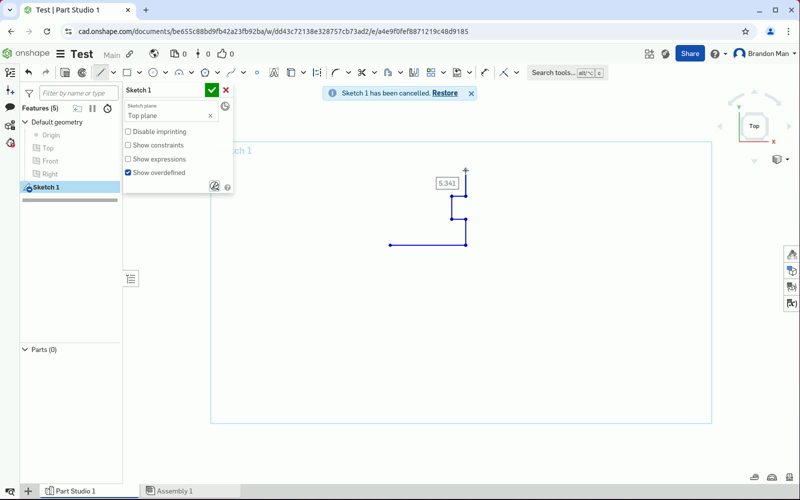
mouse_move(390, 170)
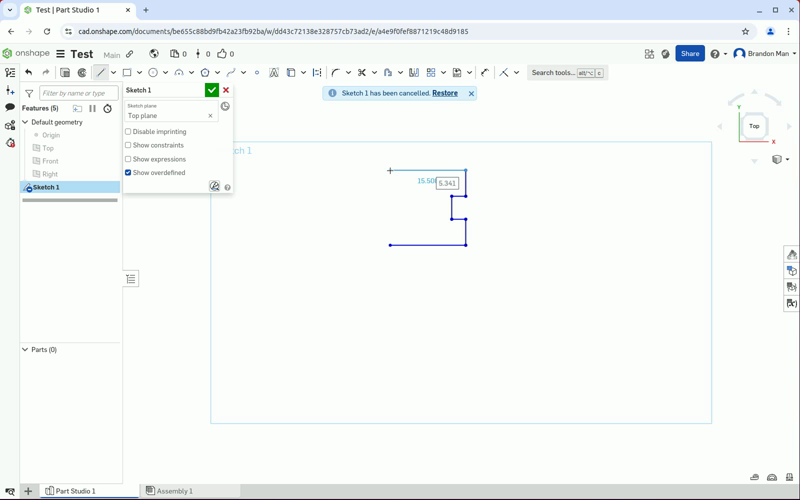
click(390, 170)
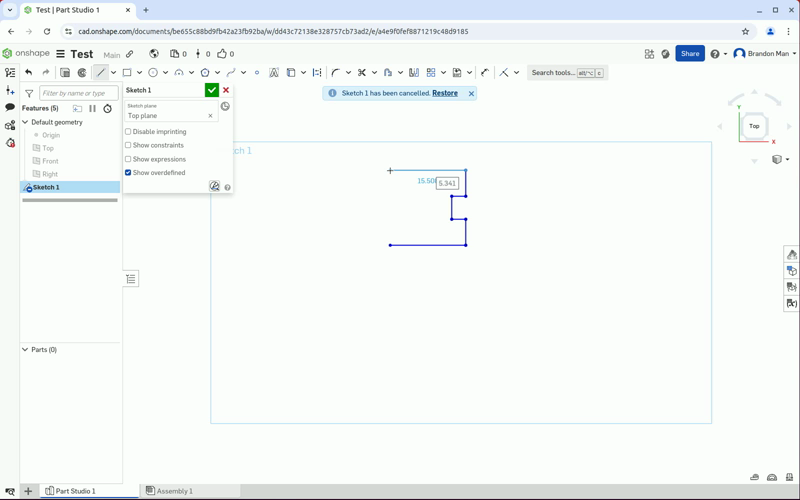
key_up(shift)
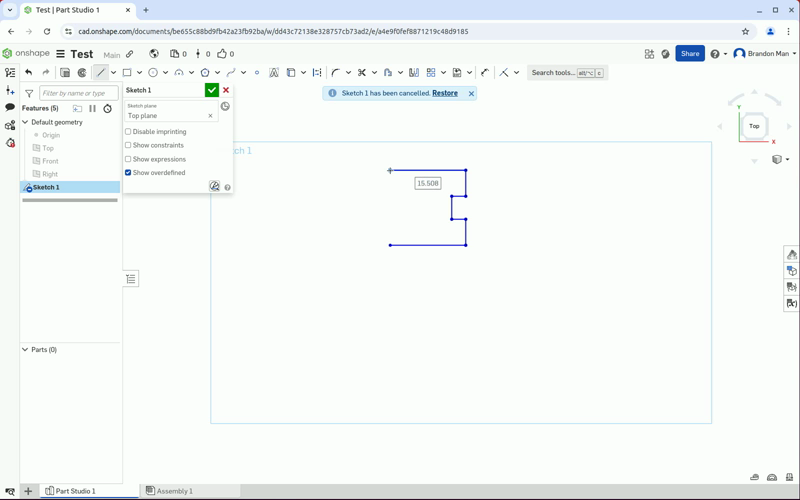
key_down(shift)
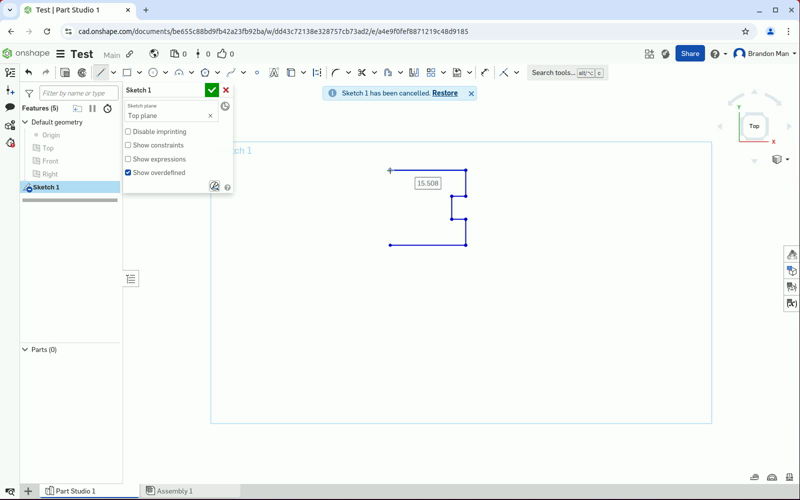
mouse_move(420, 170)
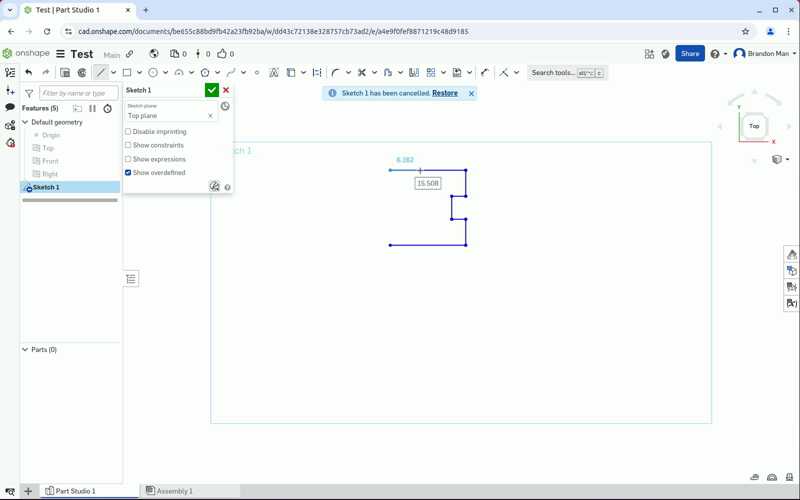
mouse_move(390, 196)
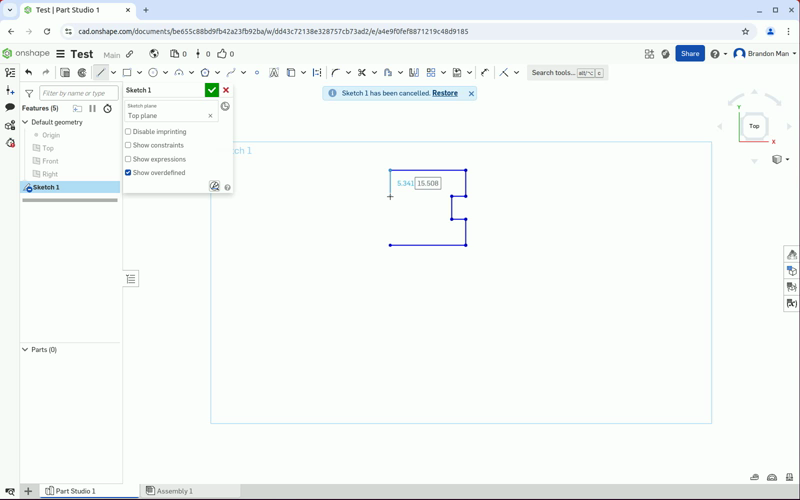
click(390, 196)
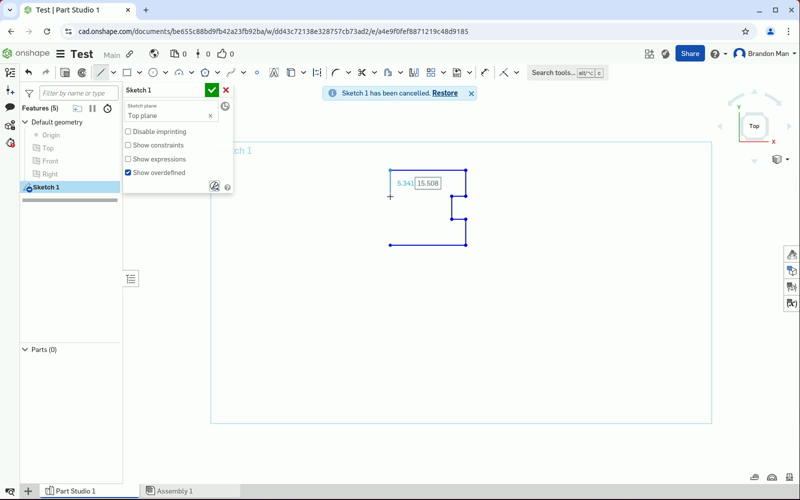
key_up(shift)
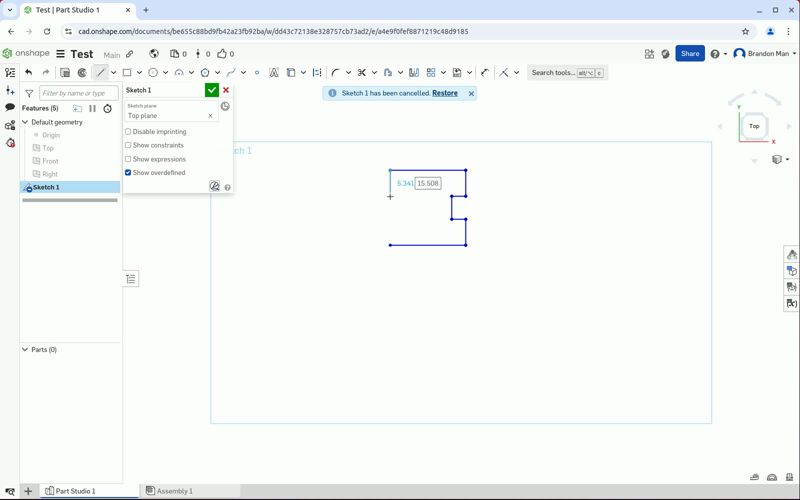
key_down(shift)
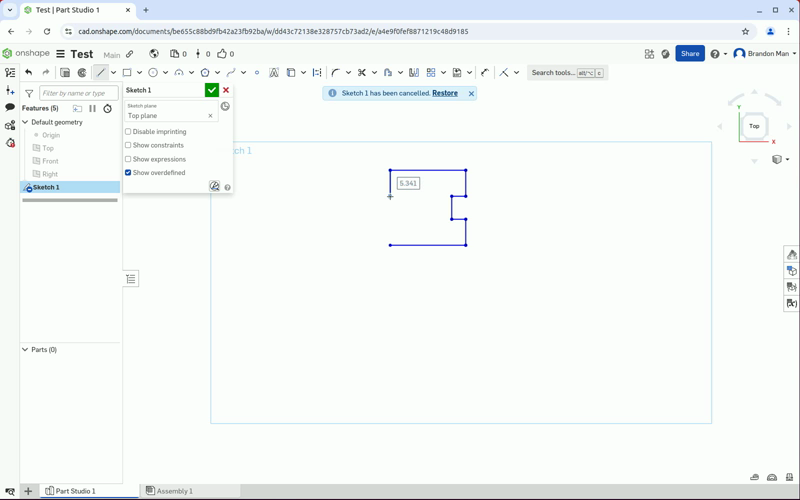
mouse_move(420, 196)
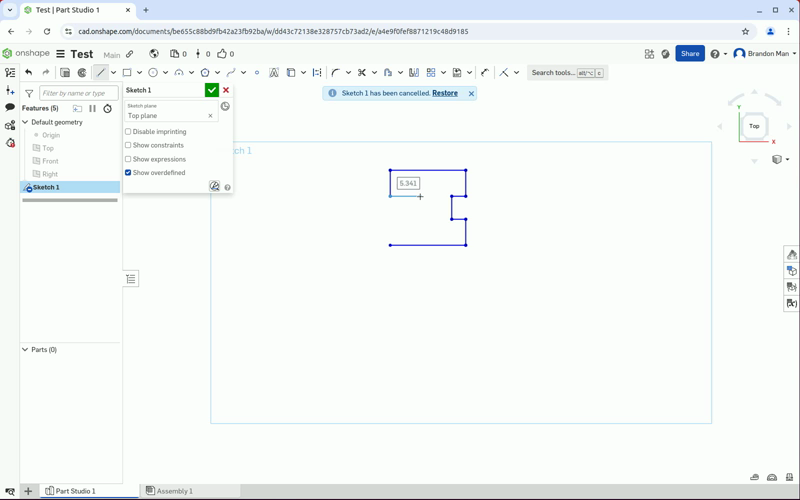
mouse_move(404, 196)
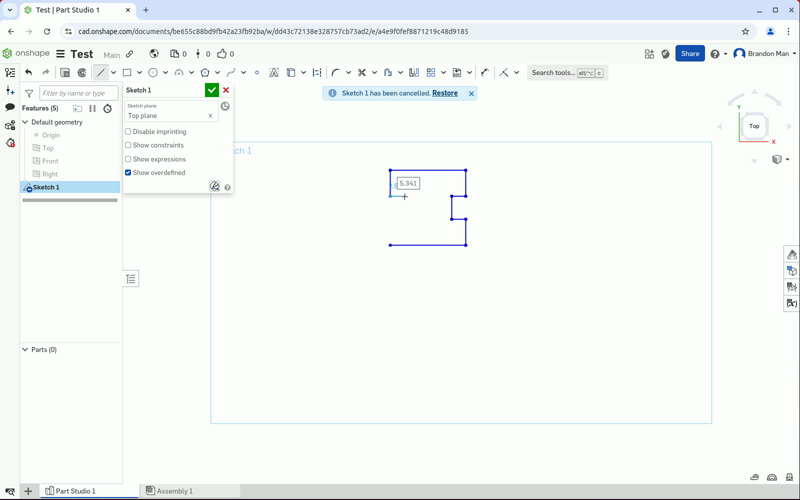
click(404, 196)
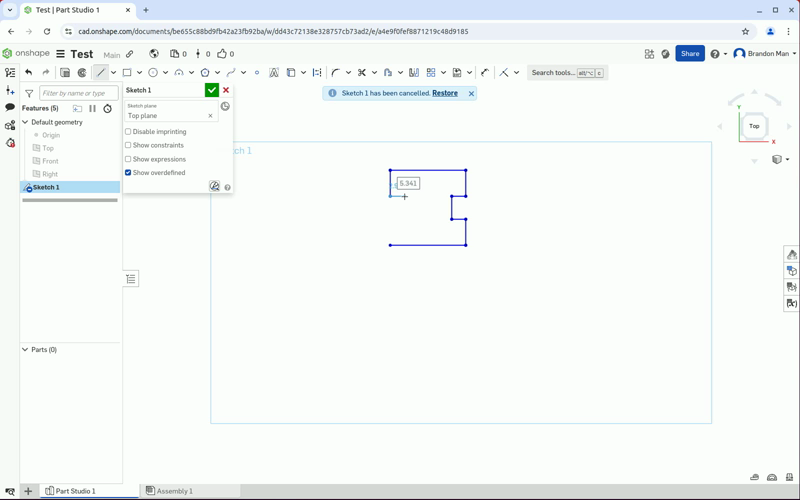
key_up(shift)
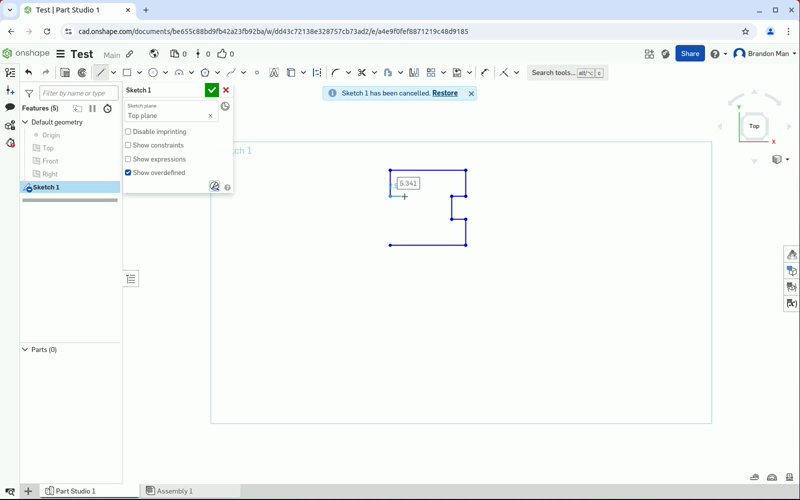
key_down(shift)
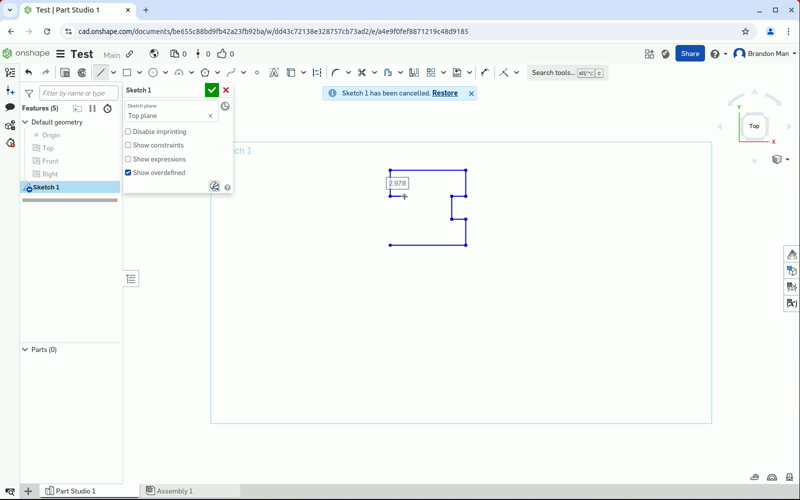
mouse_move(434, 196)
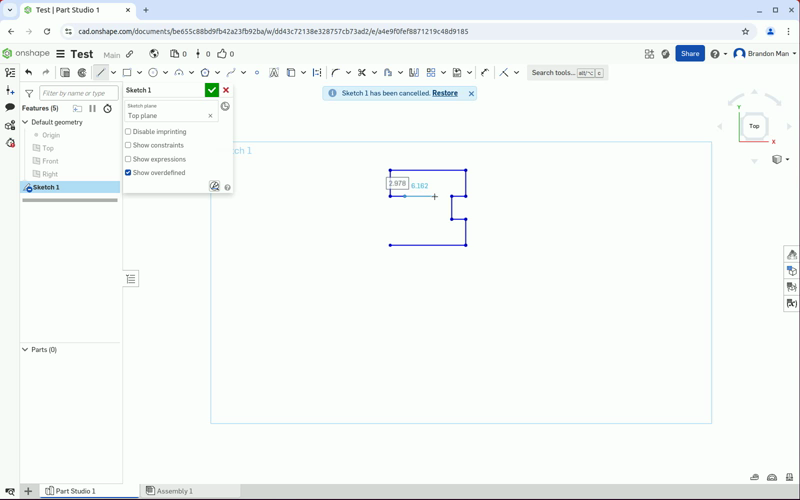
mouse_move(404, 219)
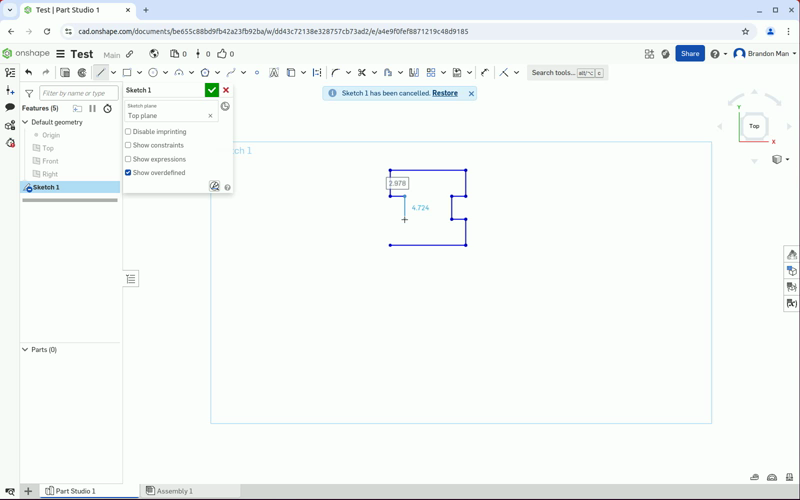
click(404, 219)
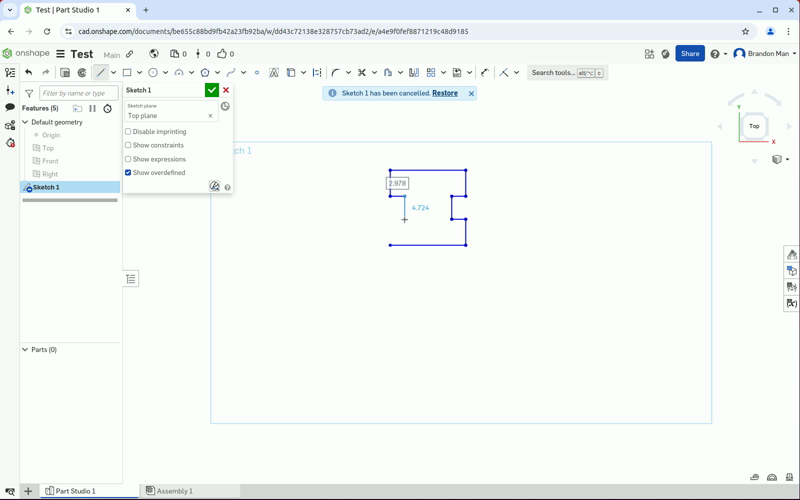
key_up(shift)
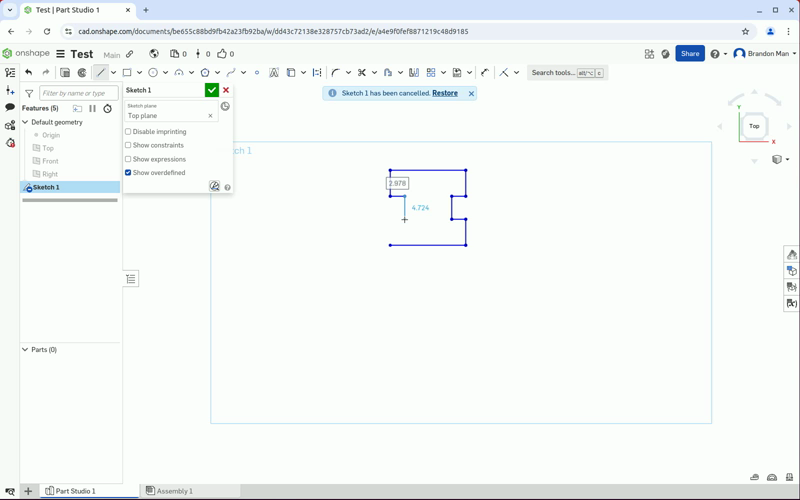
key_down(shift)
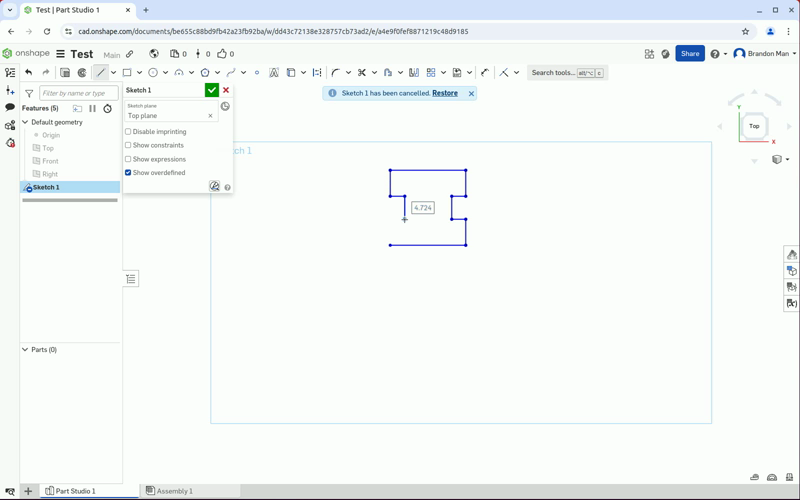
mouse_move(434, 219)
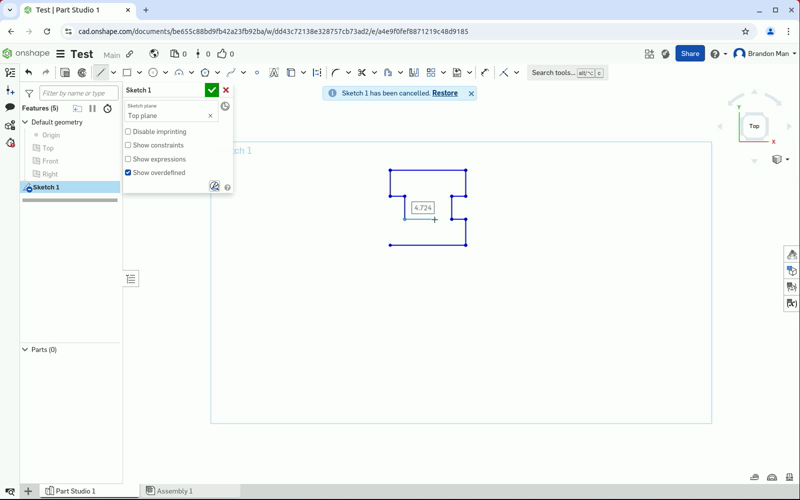
mouse_move(390, 219)
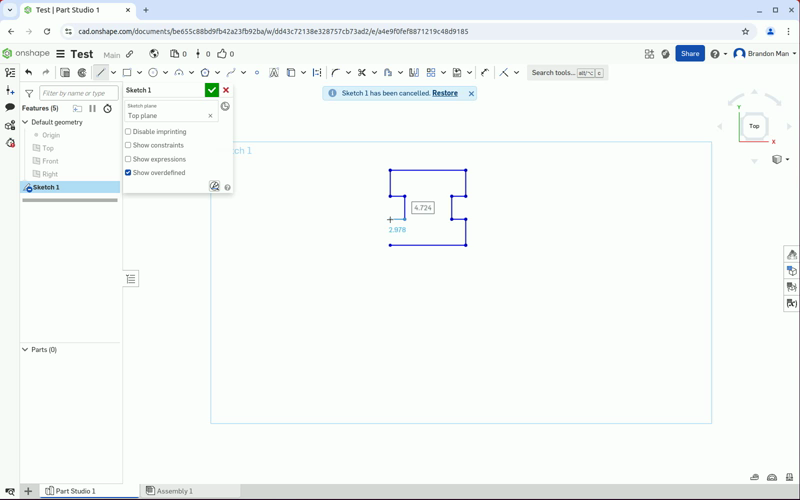
click(390, 219)
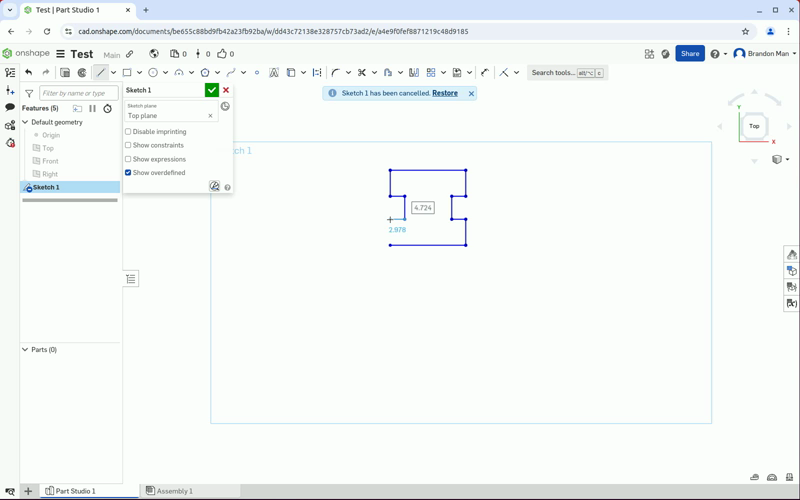
key_up(shift)
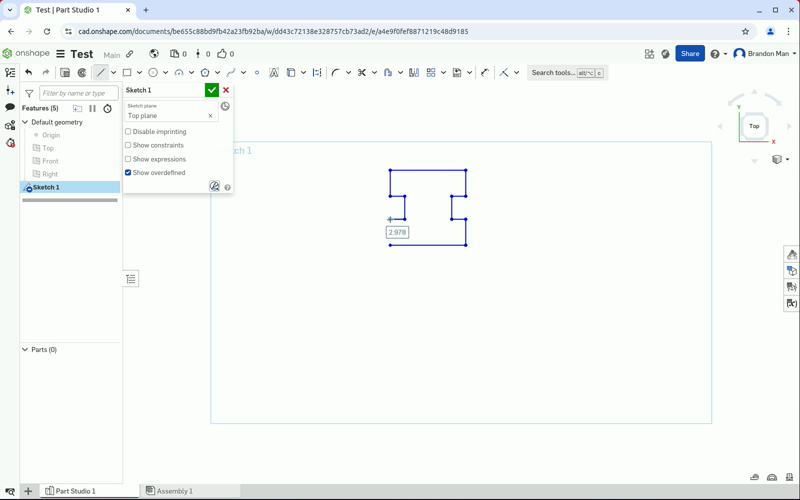
mouse_move(420, 219)
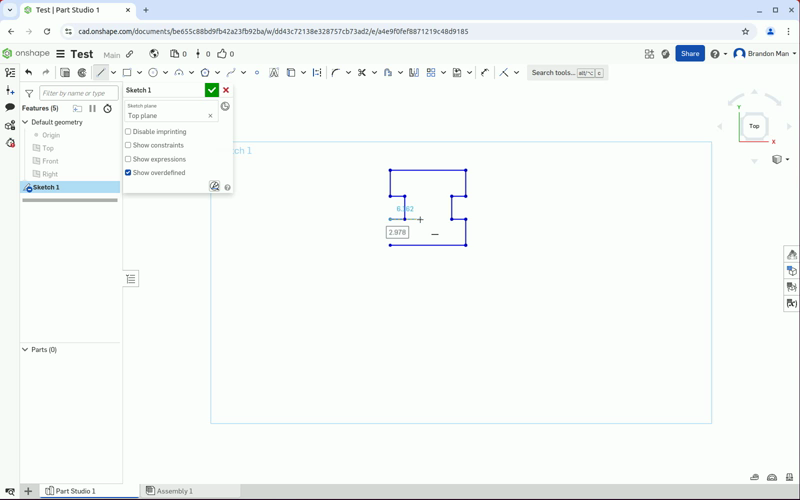
key_down(shift)
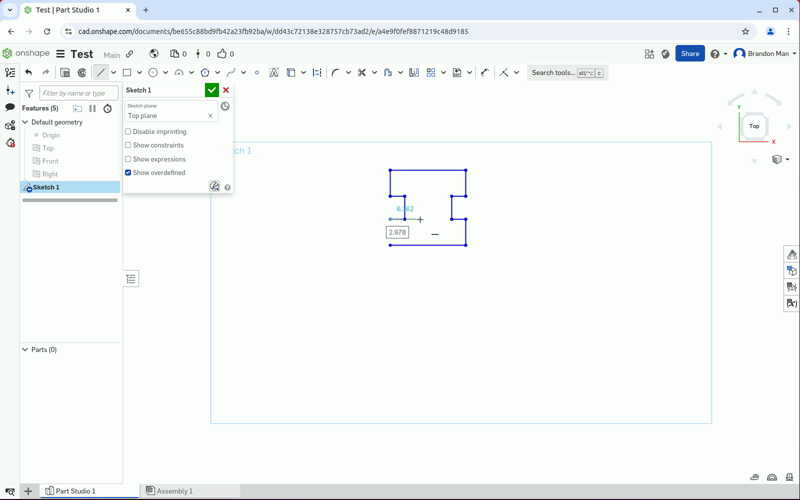
mouse_move(390, 245)
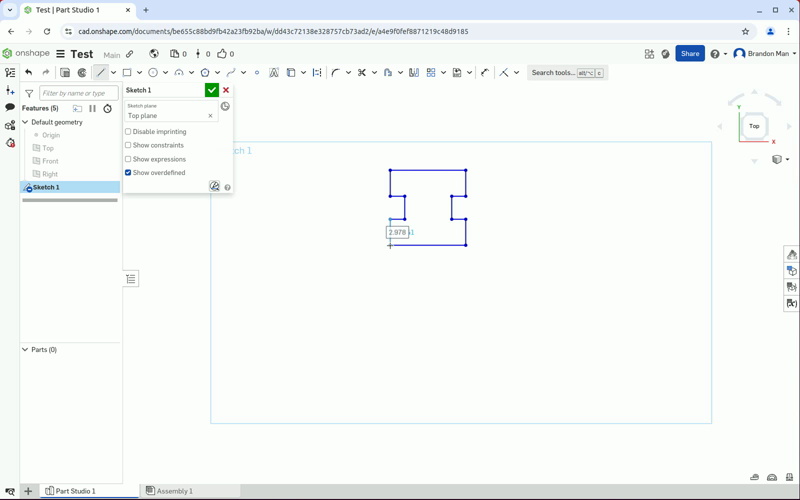
key_up(shift)
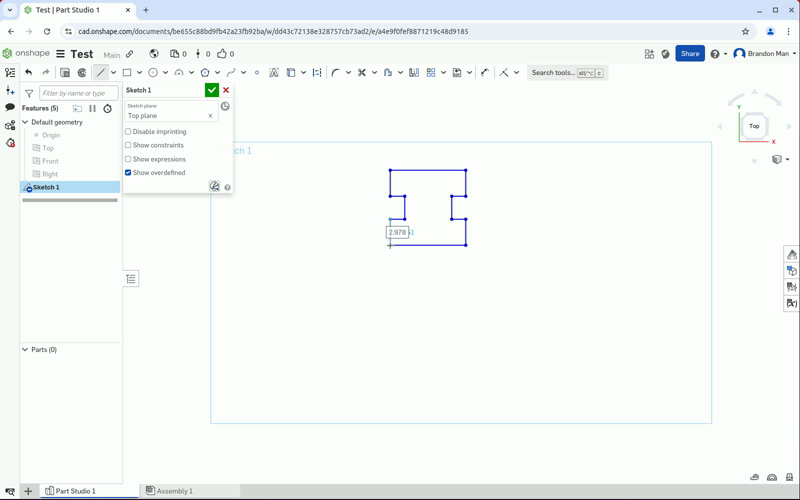
click(390, 245)
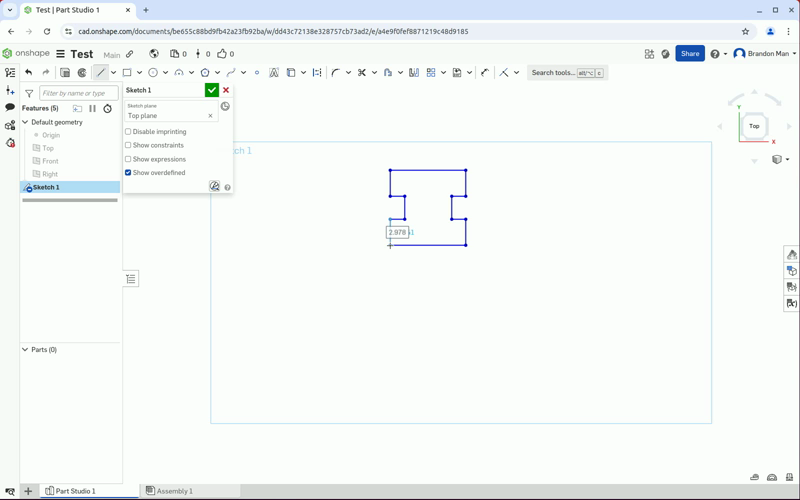
key(esc)
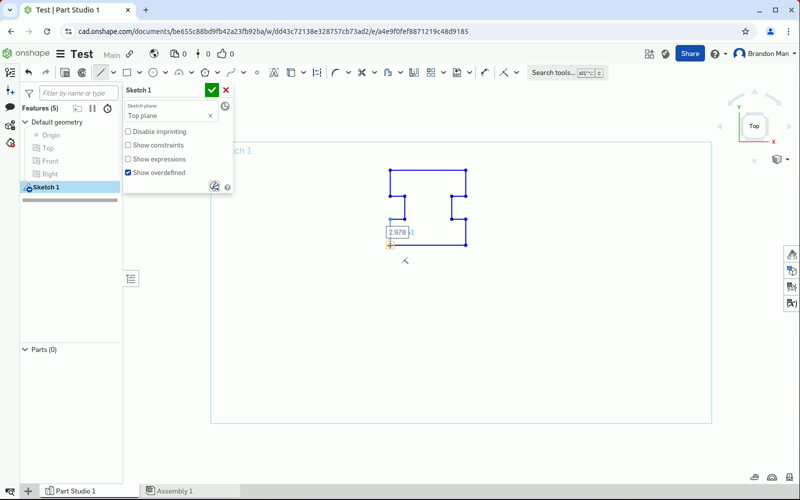
key(c)
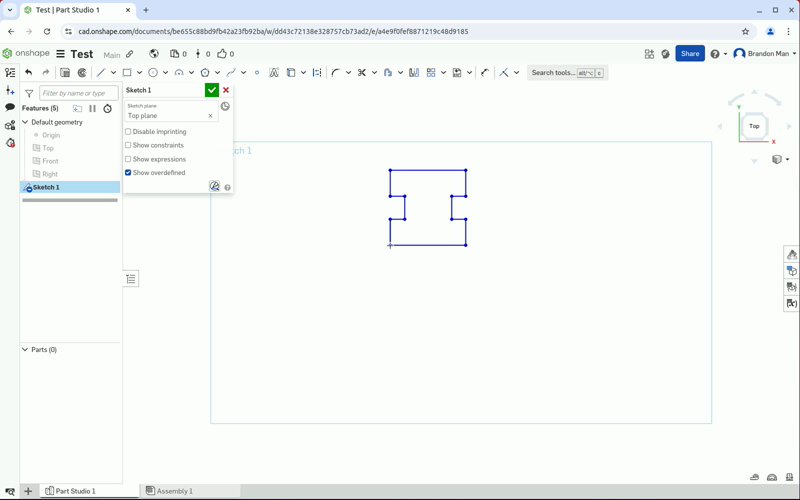
key_down(shift)
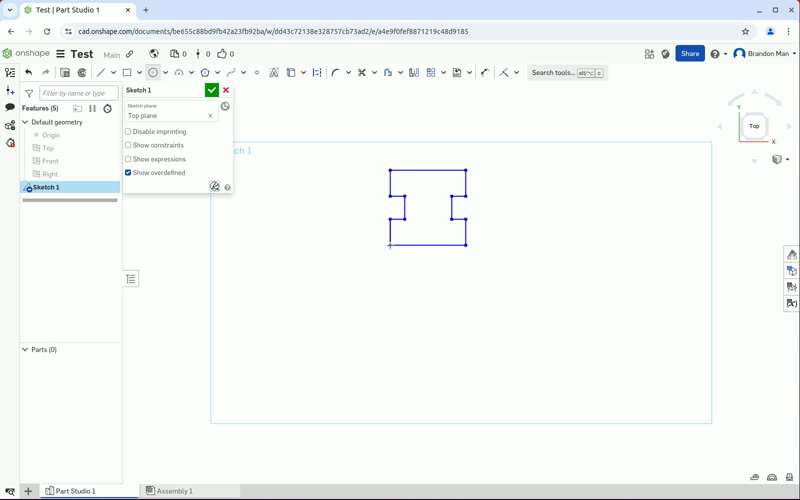
mouse_move(428, 207)
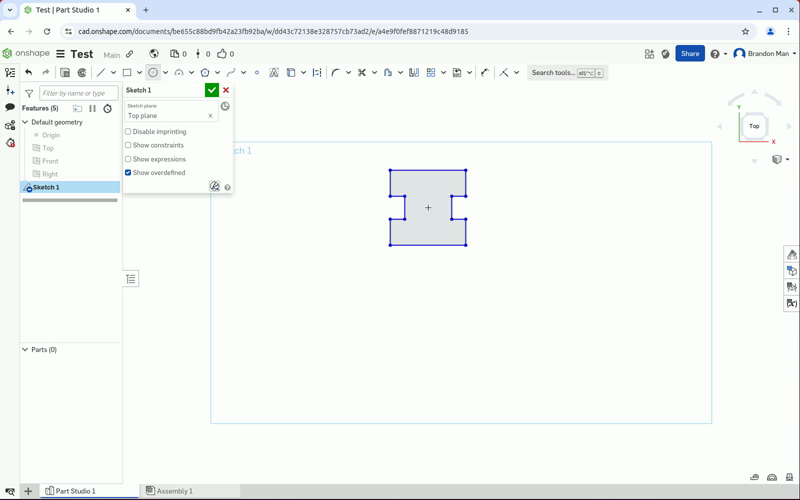
click(428, 207)
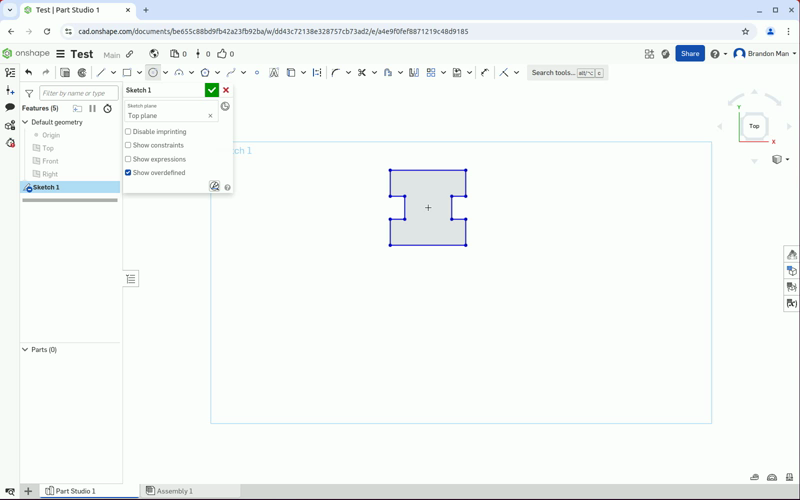
key_up(shift)
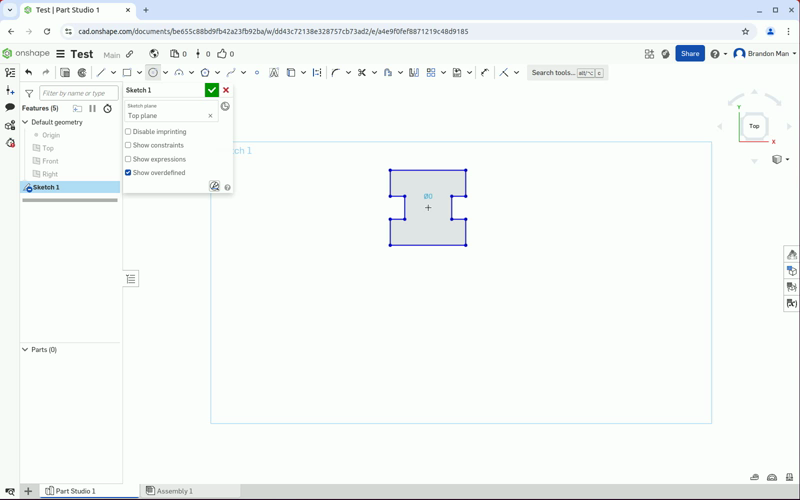
mouse_move(437, 207)
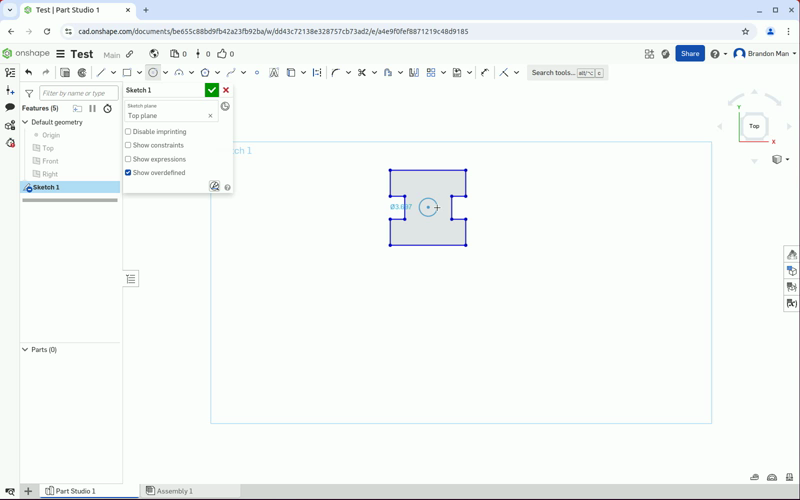
click(437, 207)
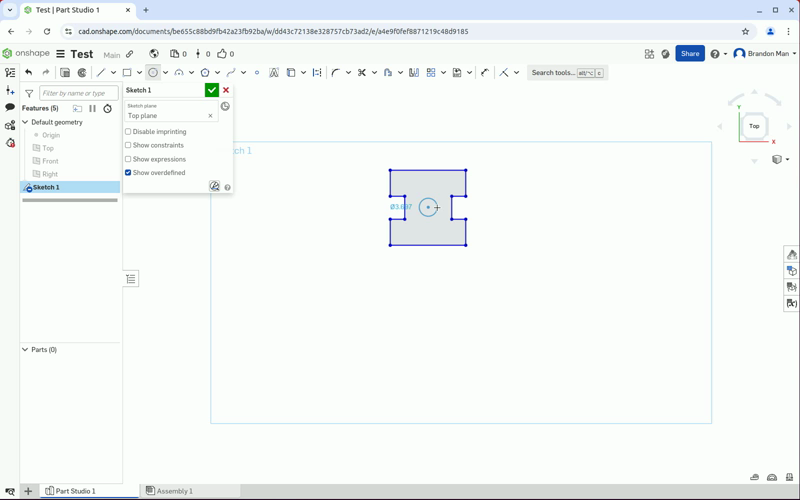
key(esc)
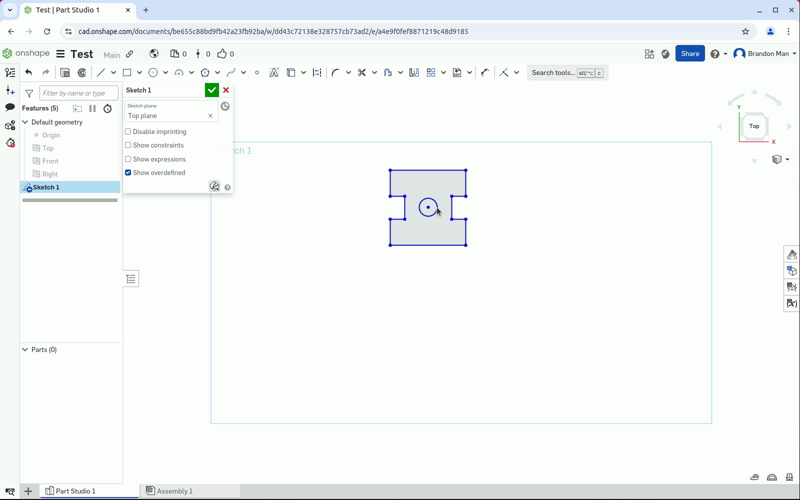
mouse_move(410, 182)
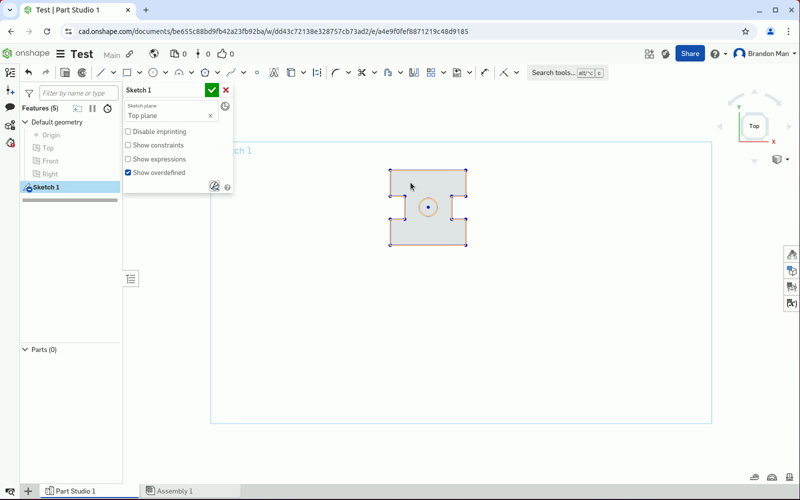
click(410, 182)
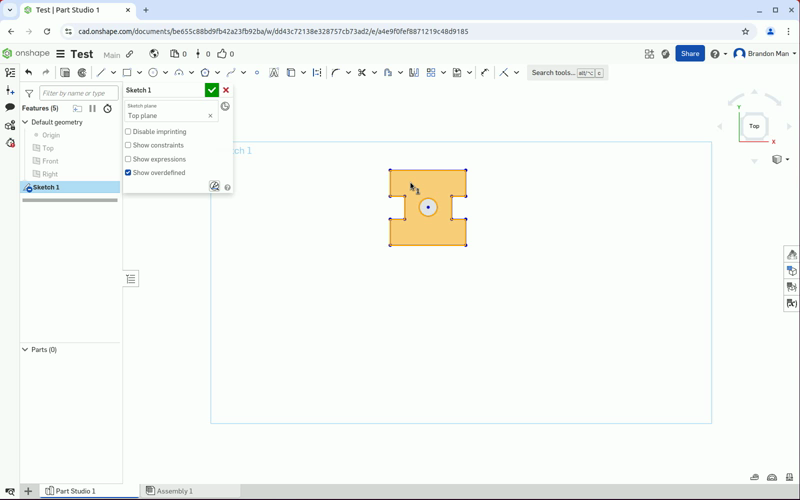
mouse_move(73, 352)
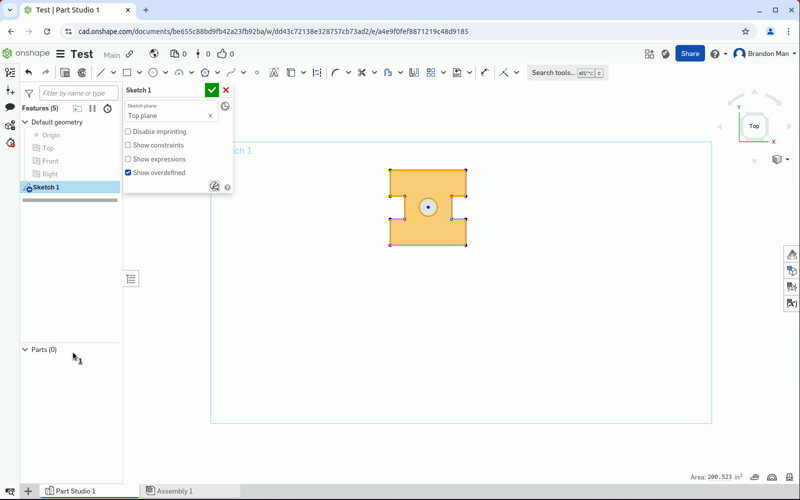
key(shift+y)
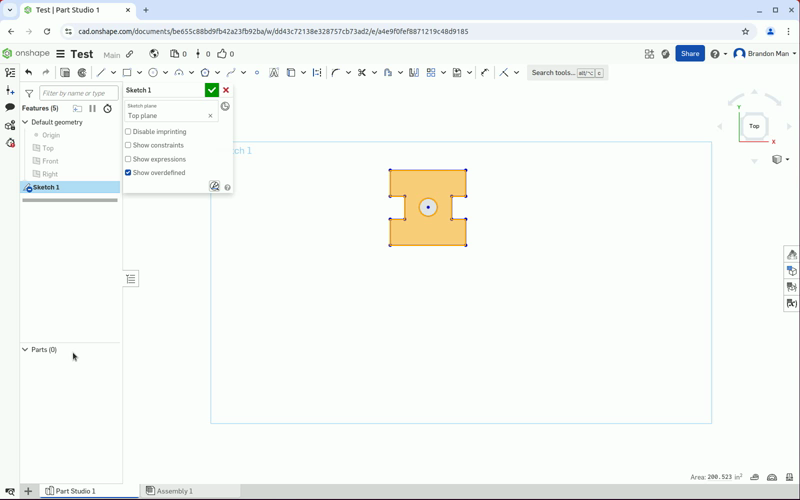
key(shift+e)
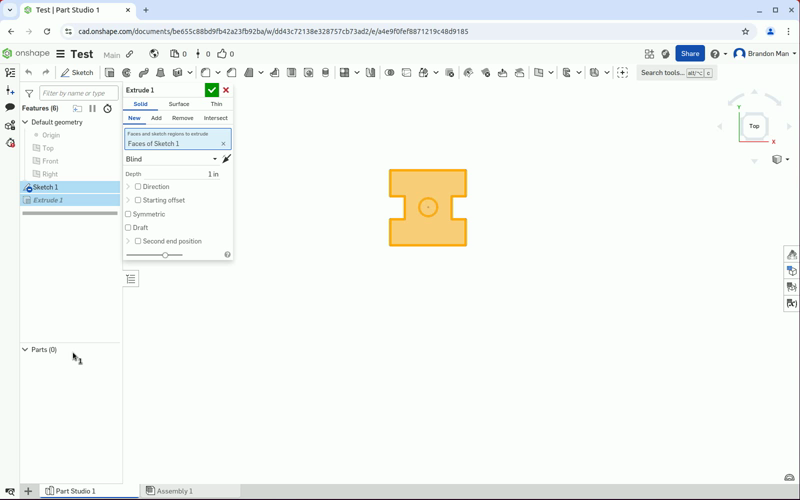
mouse_move(143, 106)
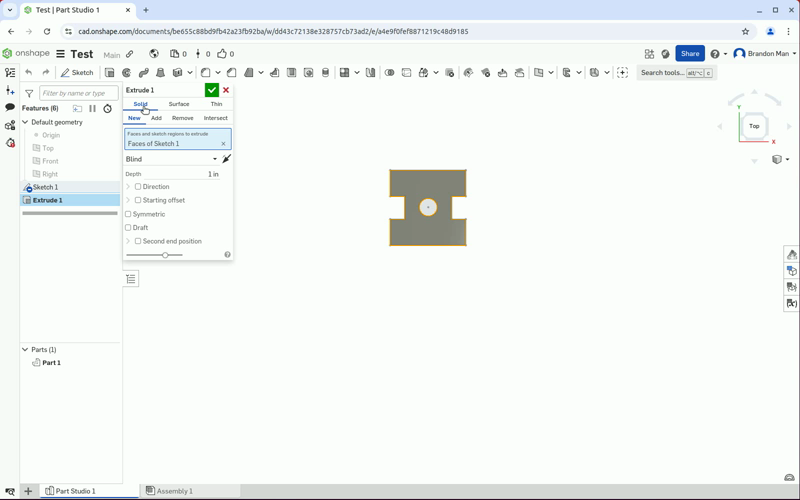
click(143, 106)
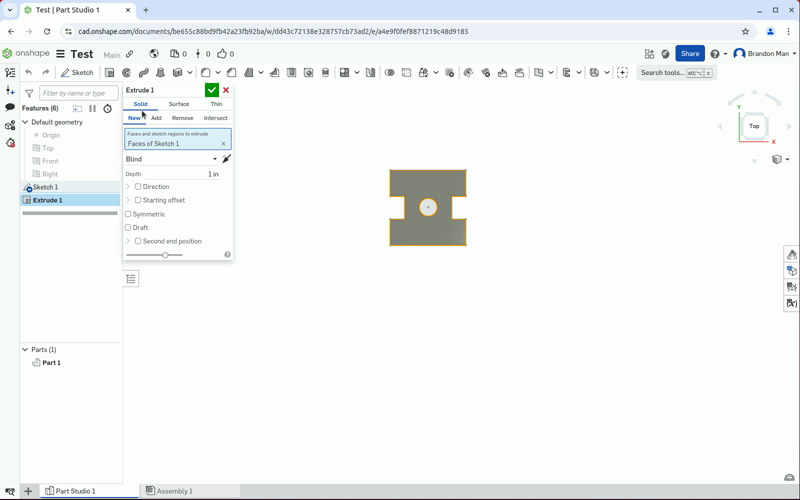
mouse_move(137, 120)
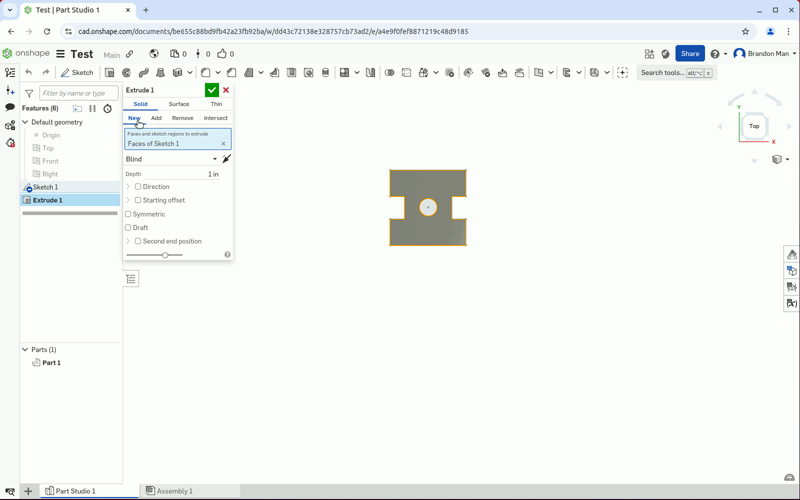
click(137, 120)
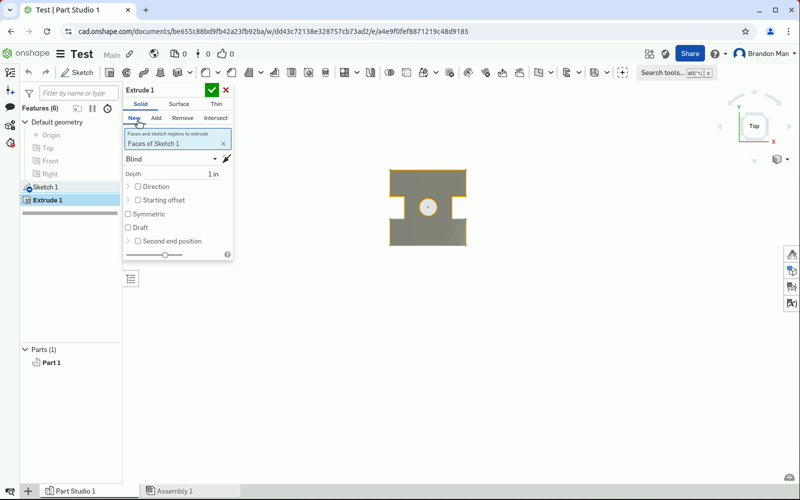
key(tab, 4)
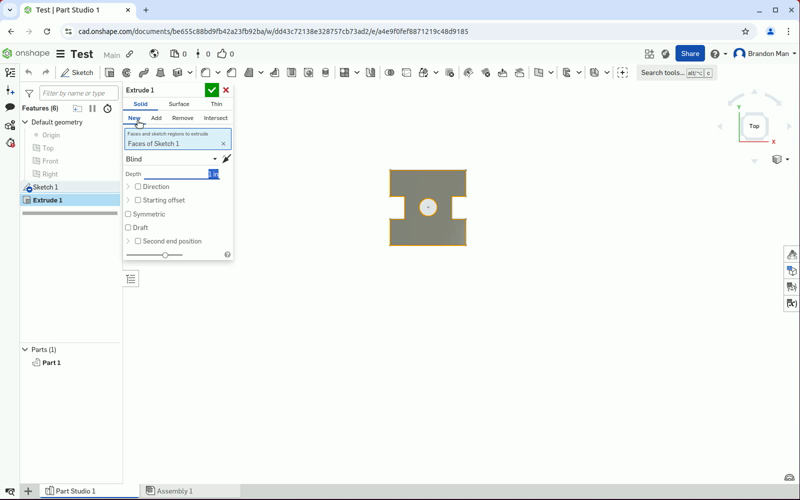
text(3.851)
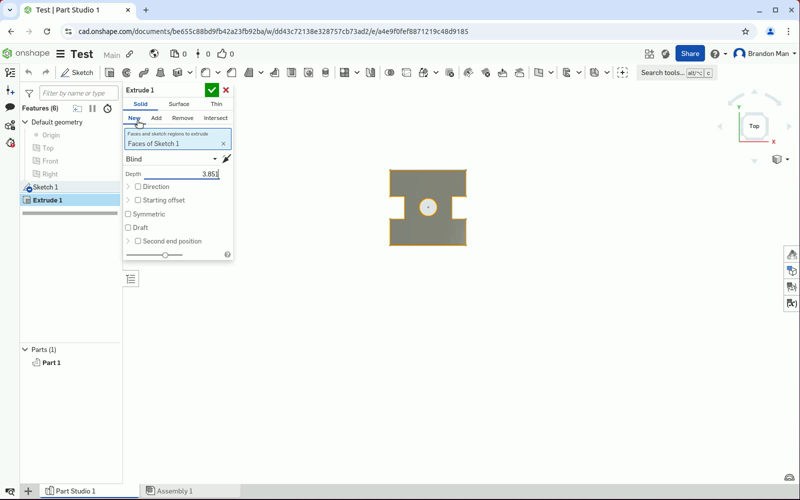
key(enter)
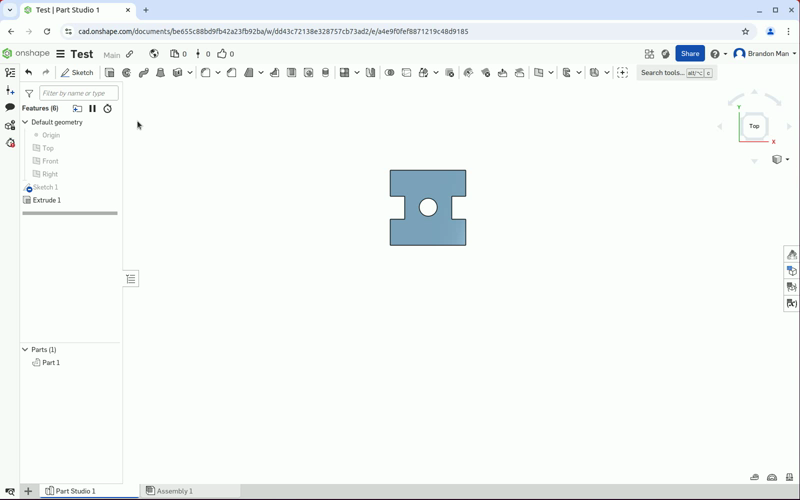
key(shift+h)
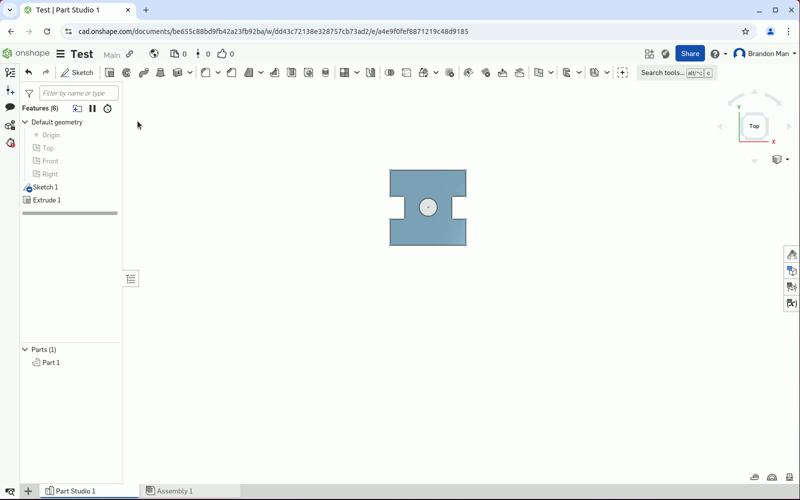
key(shift+h)
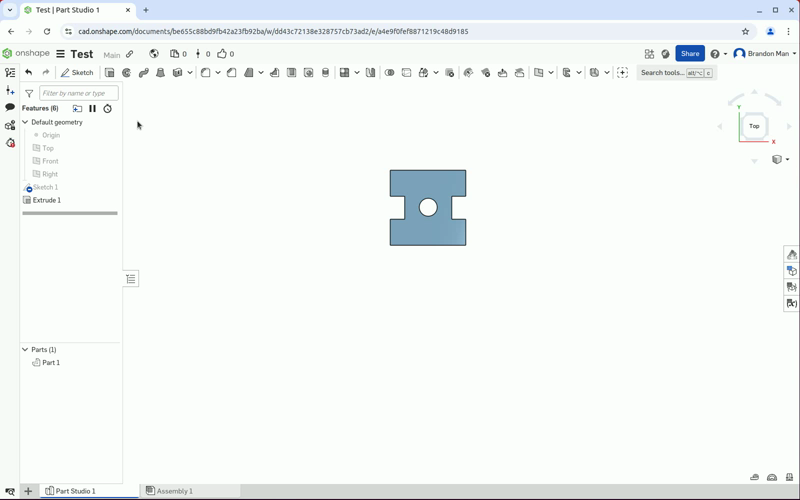
mouse_move(73, 189)
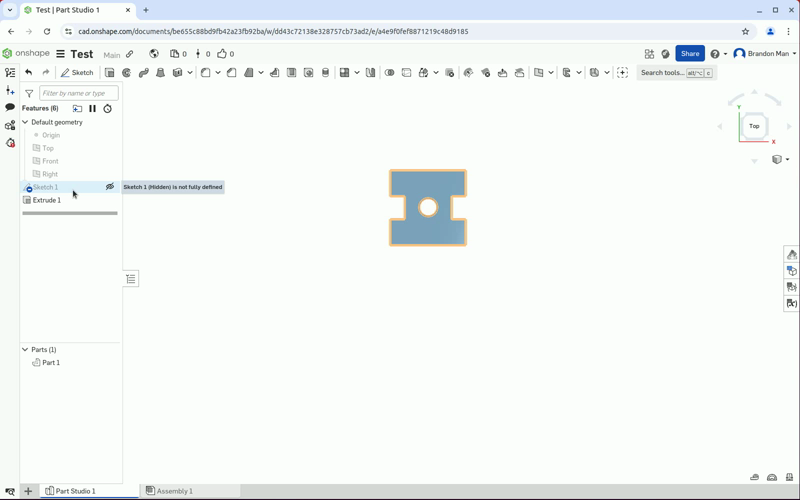
click(73, 189)
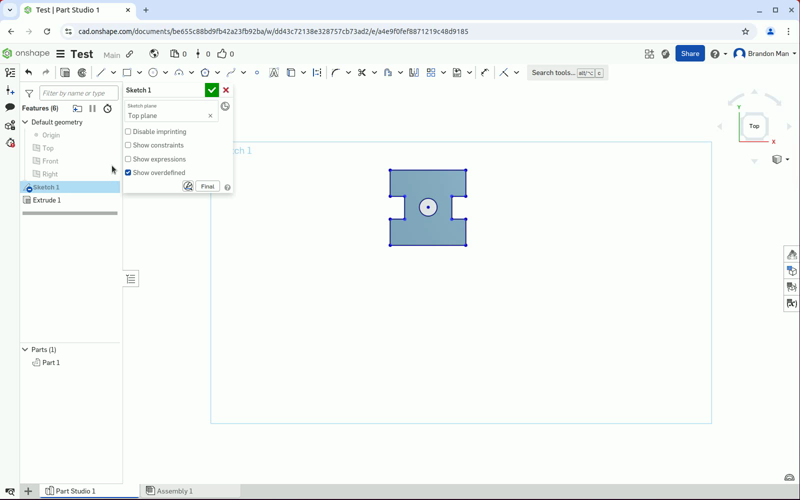
mouse_move(229, 92)
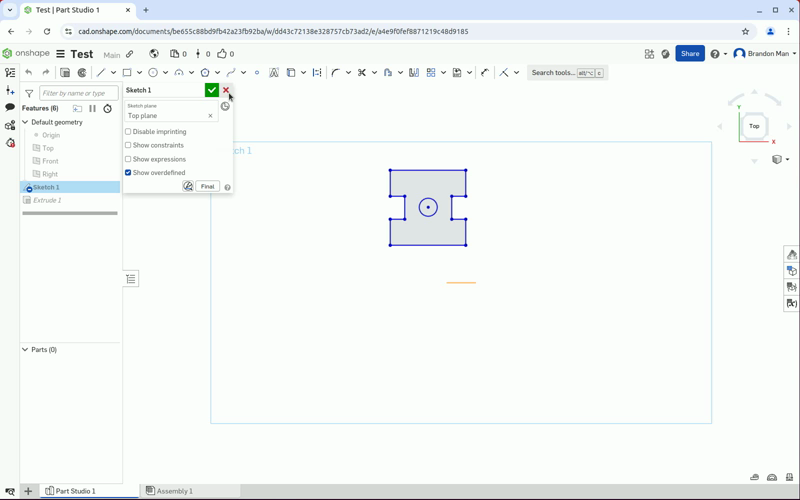
click(229, 92)
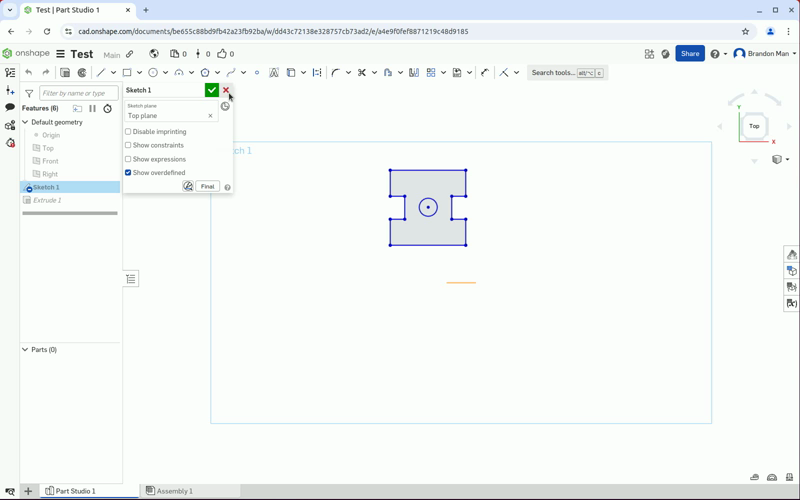
key(shift+s)
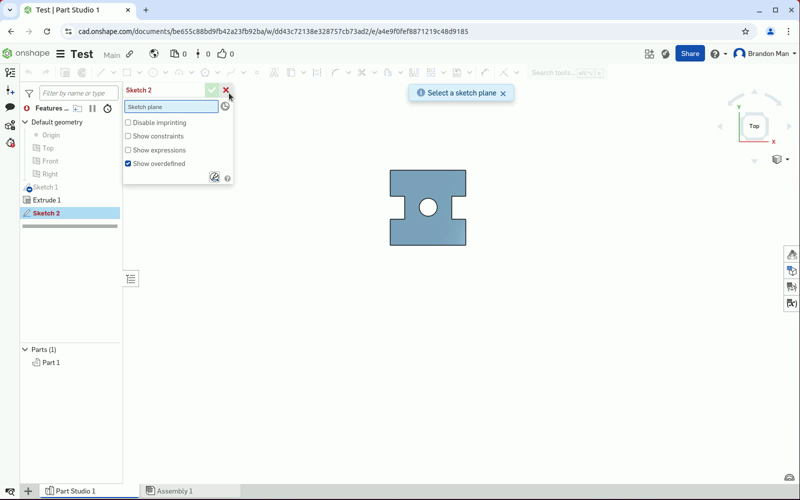
mouse_move(73, 150)
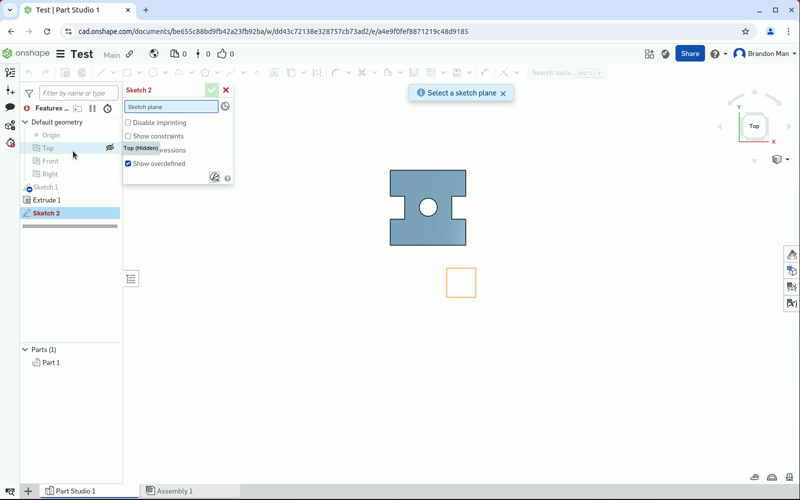
click(73, 150)
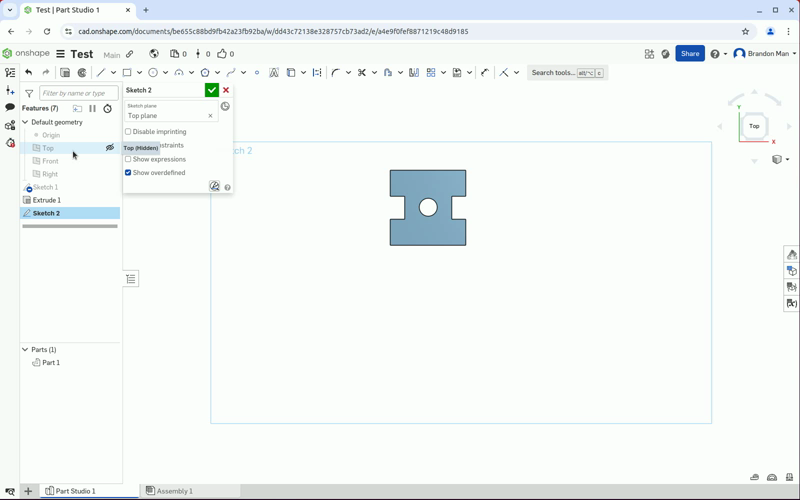
mouse_move(73, 352)
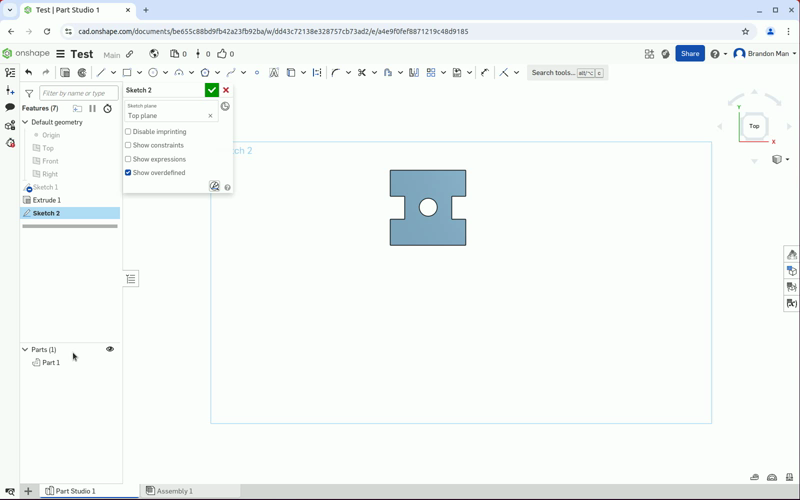
key(y)
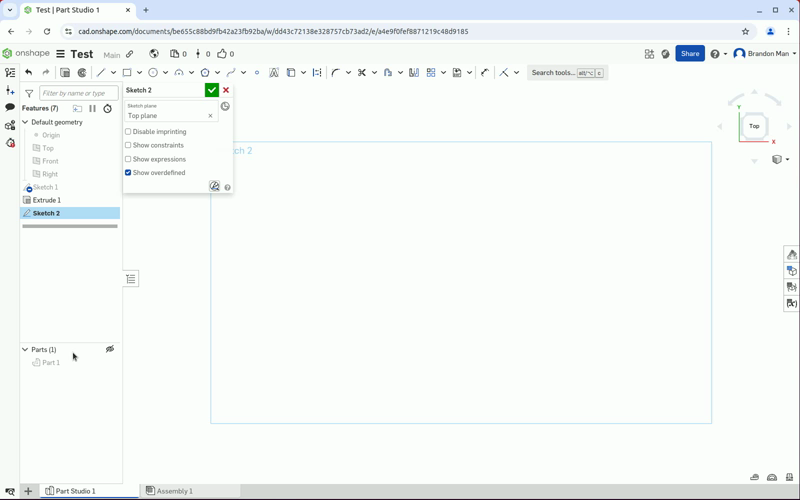
key(l)
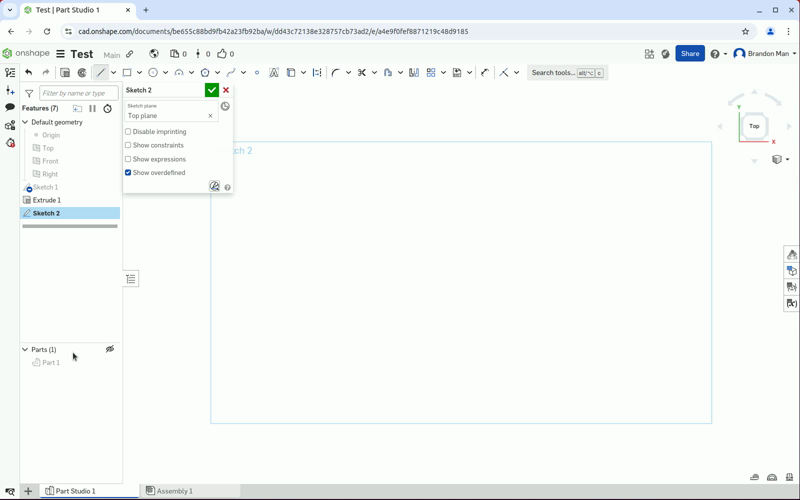
key_down(shift)
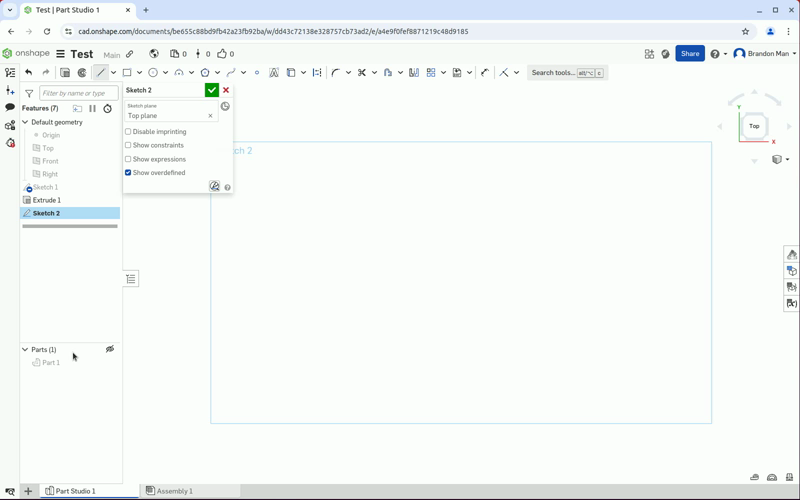
mouse_move(390, 282)
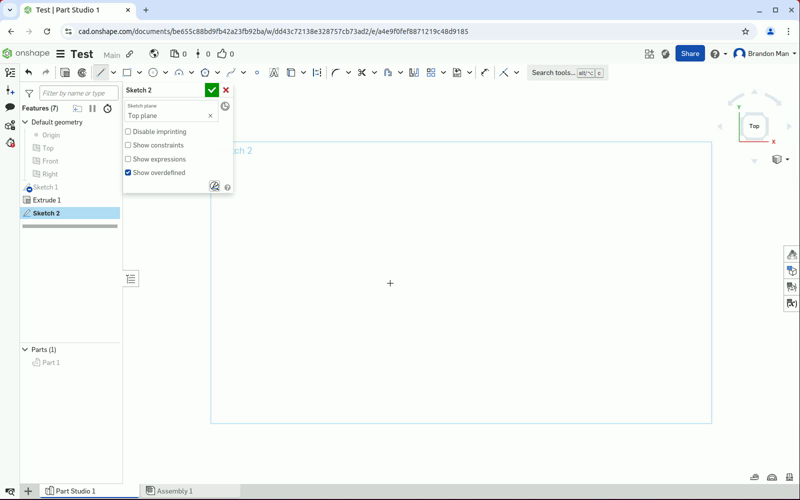
click(390, 282)
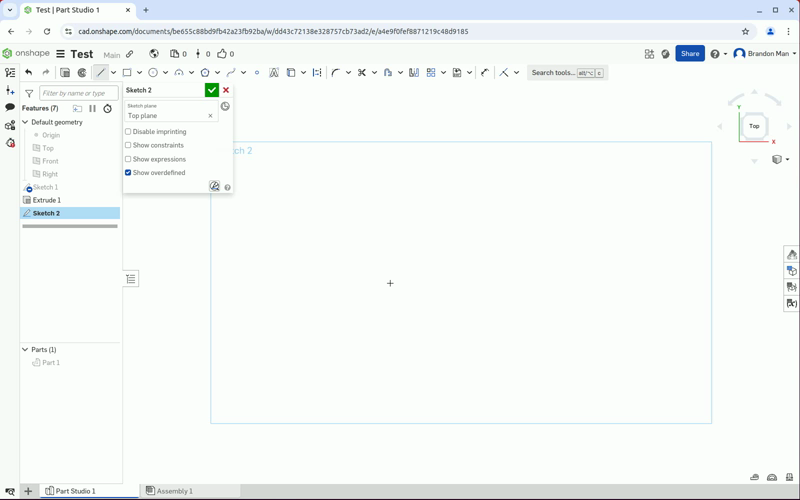
key_up(shift)
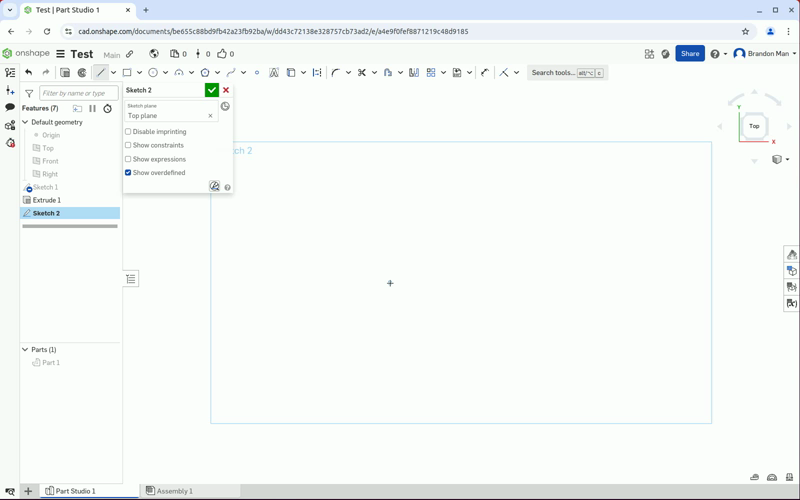
key_down(shift)
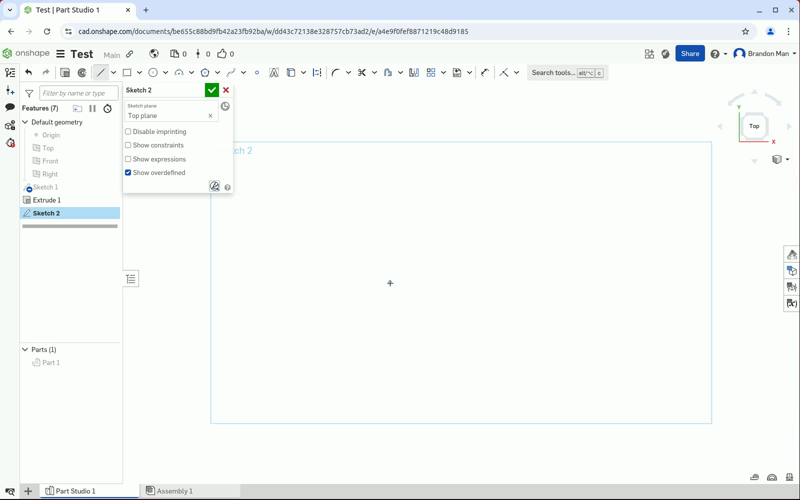
mouse_move(465, 282)
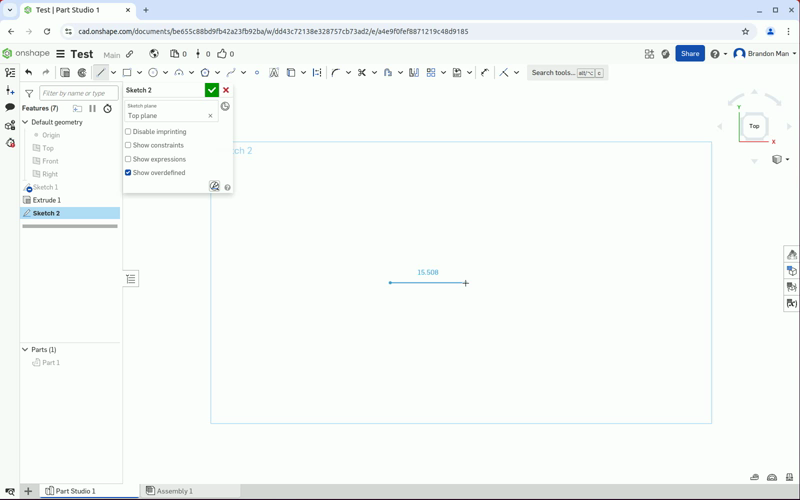
click(465, 282)
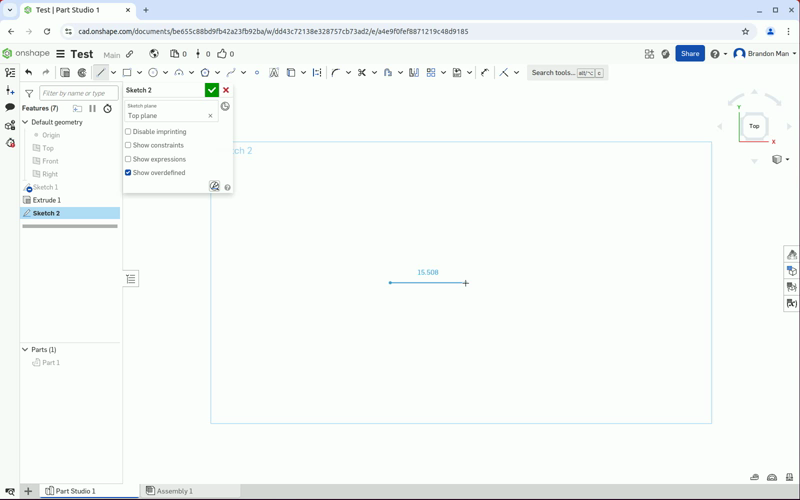
key_up(shift)
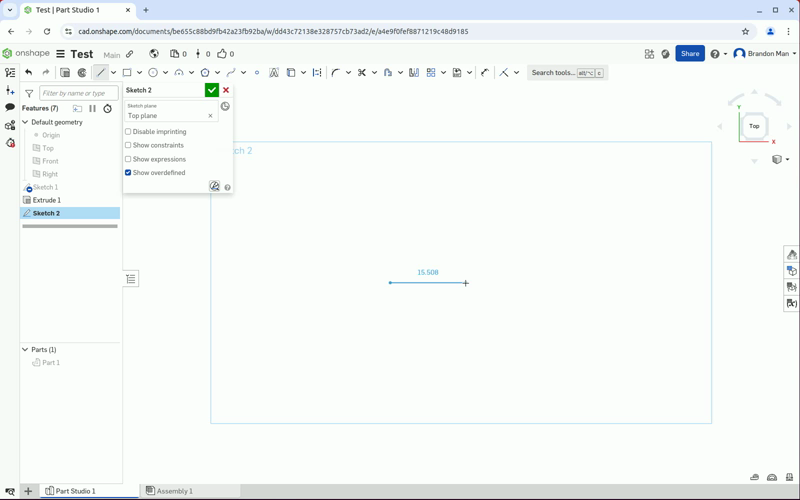
key_down(shift)
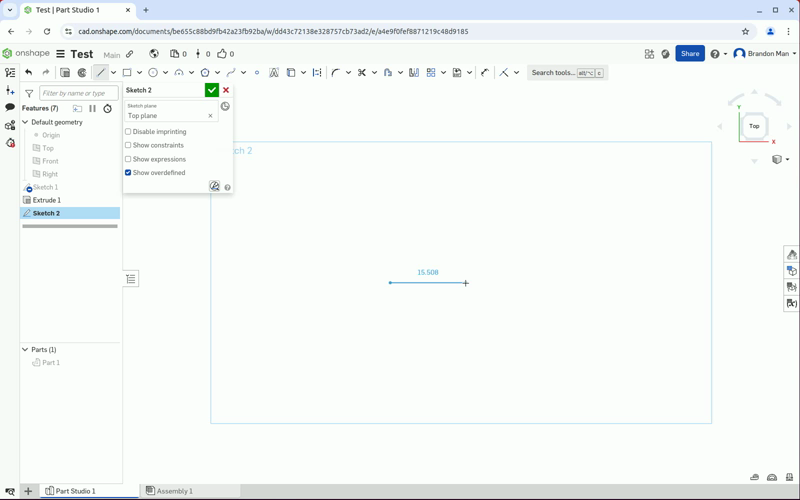
mouse_move(495, 282)
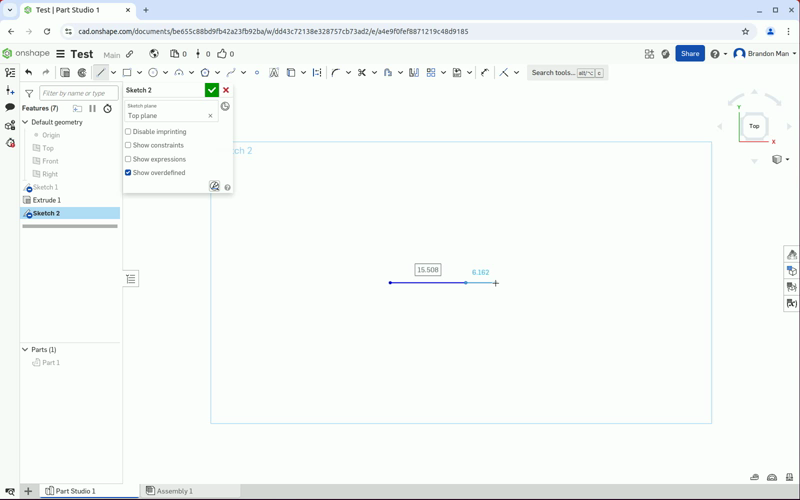
mouse_move(465, 244)
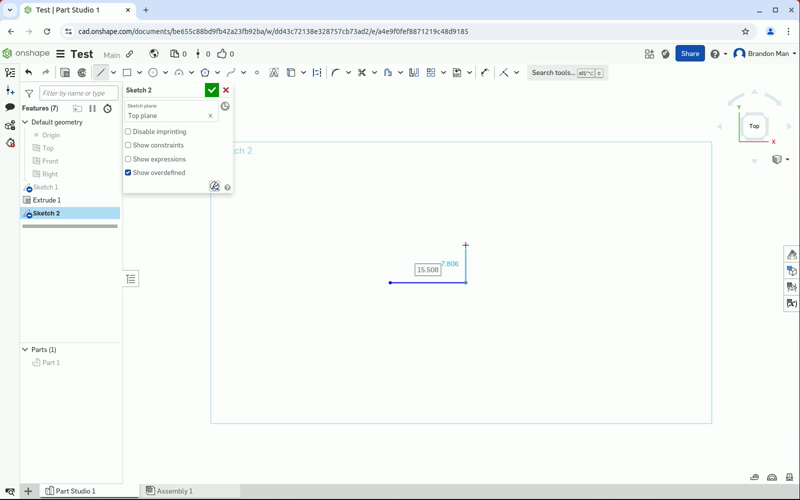
click(465, 244)
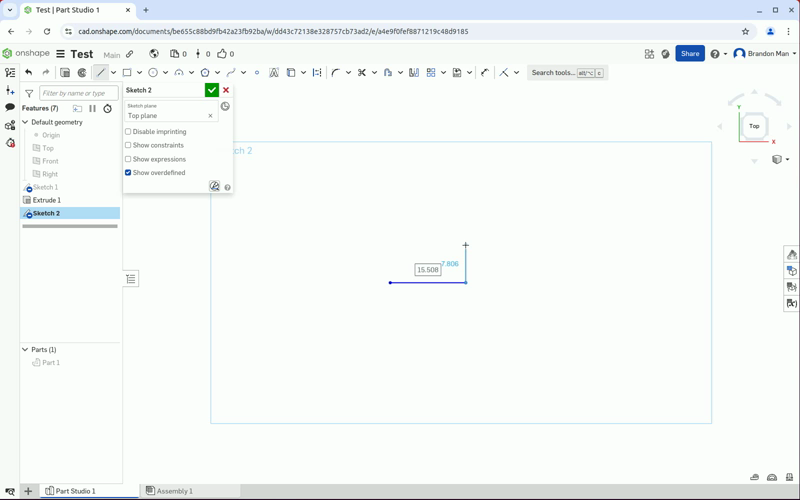
key_up(shift)
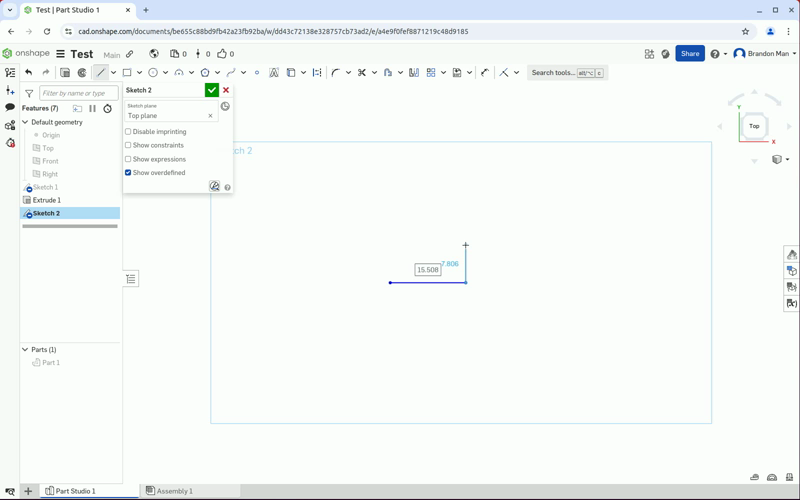
key_down(shift)
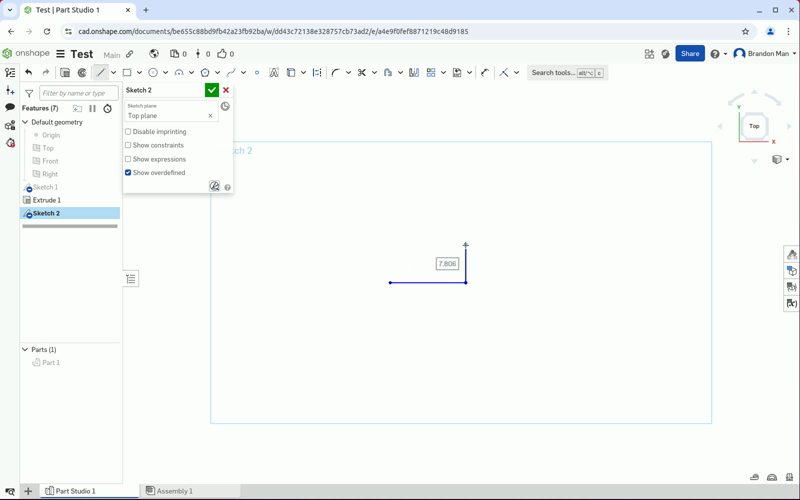
mouse_move(390, 244)
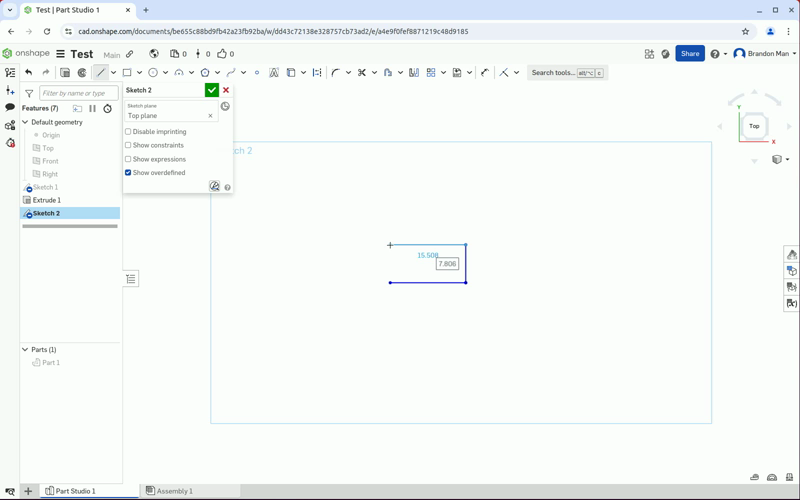
click(390, 244)
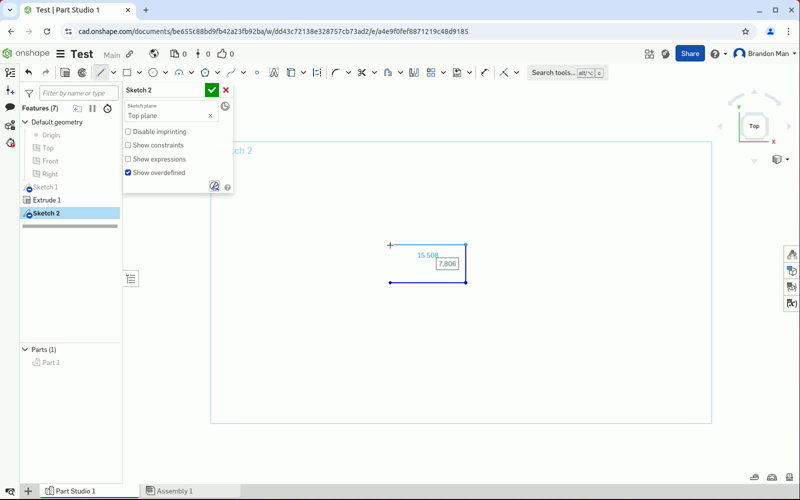
key_up(shift)
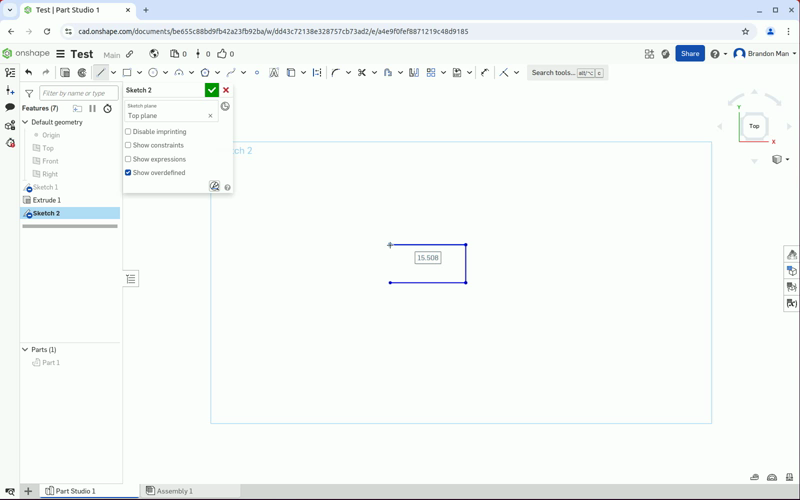
mouse_move(420, 244)
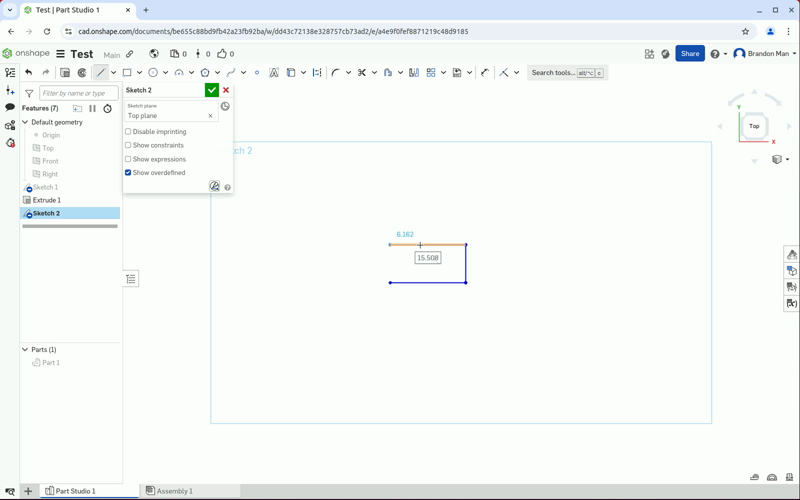
key_down(shift)
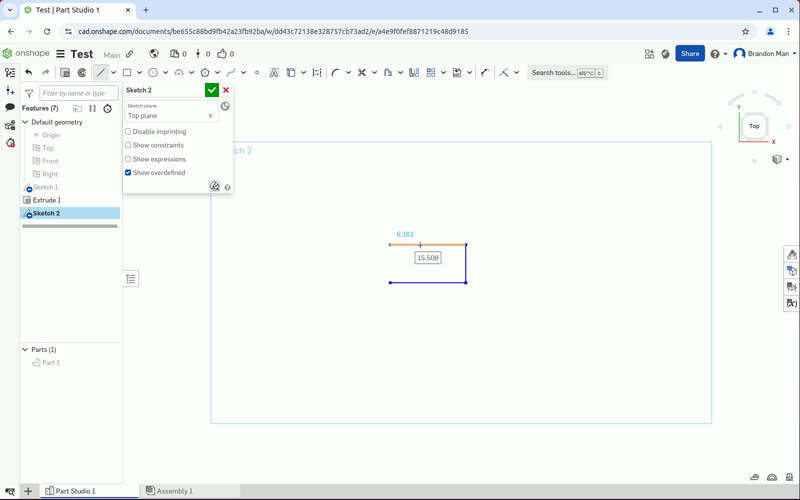
mouse_move(390, 282)
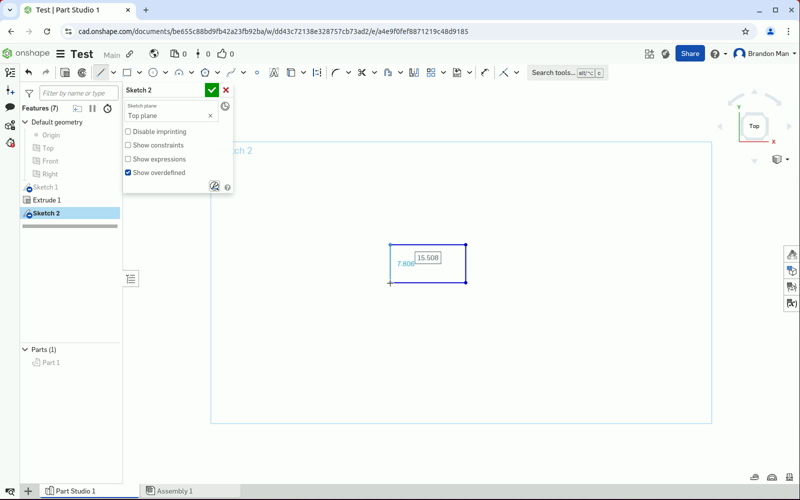
key_up(shift)
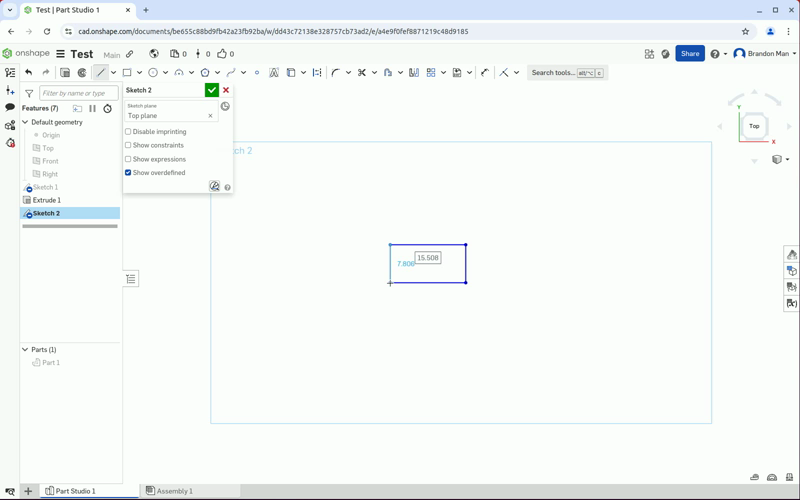
click(390, 282)
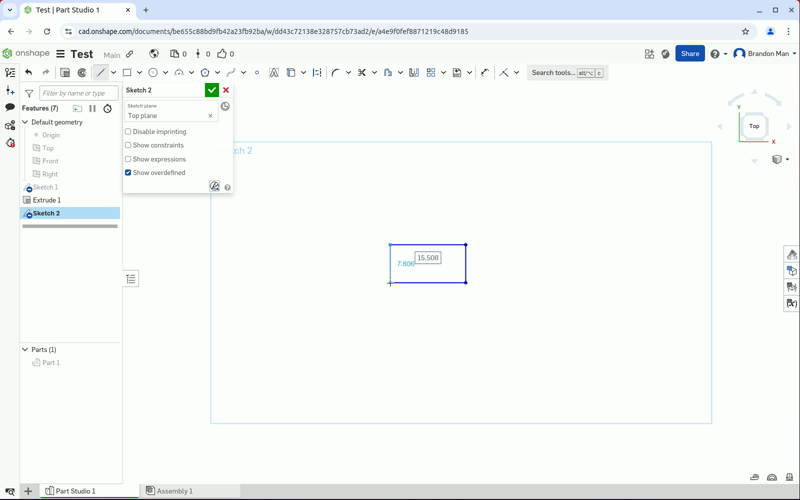
key(esc)
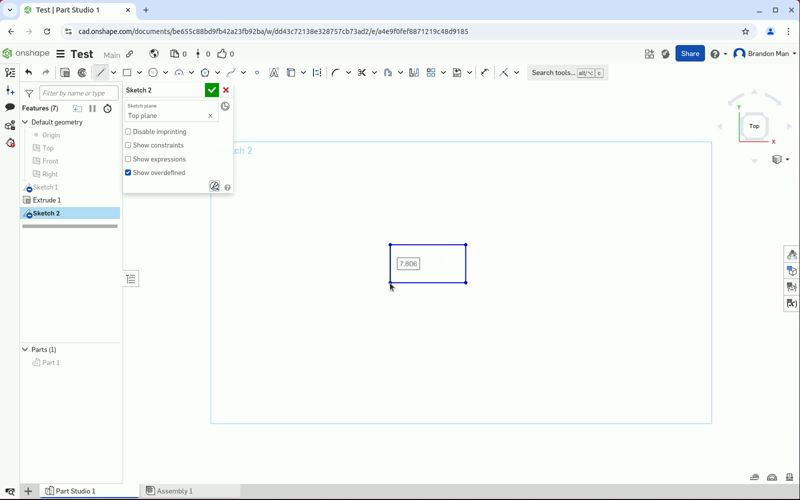
key(c)
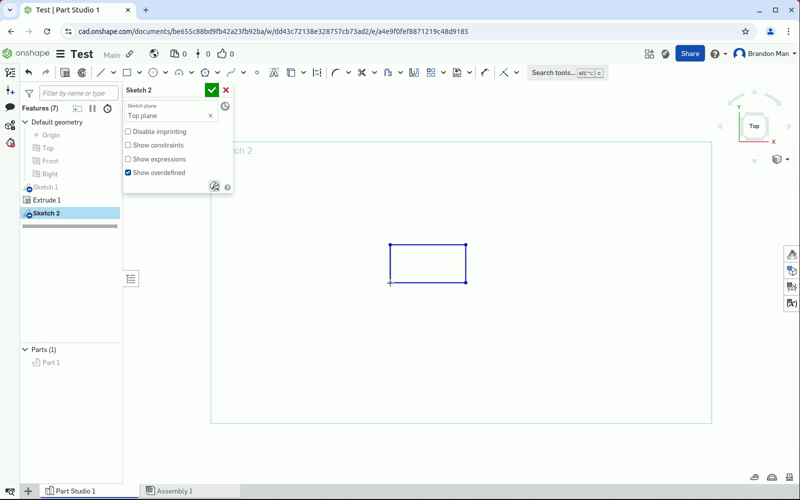
key_down(shift)
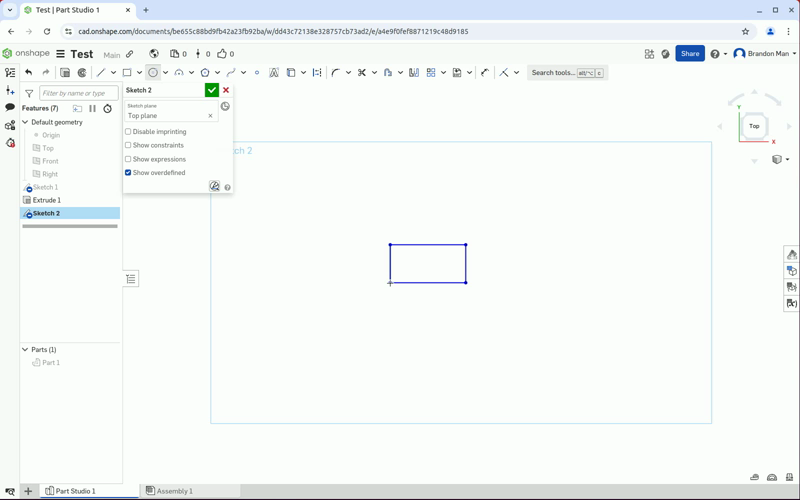
mouse_move(428, 264)
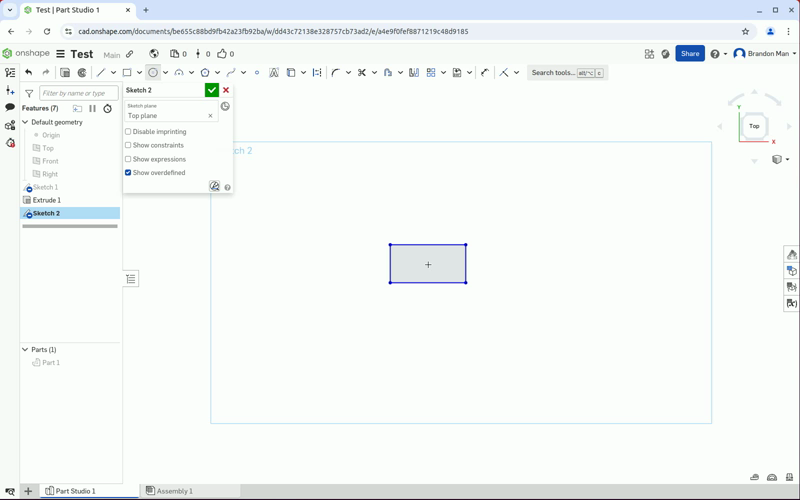
click(428, 264)
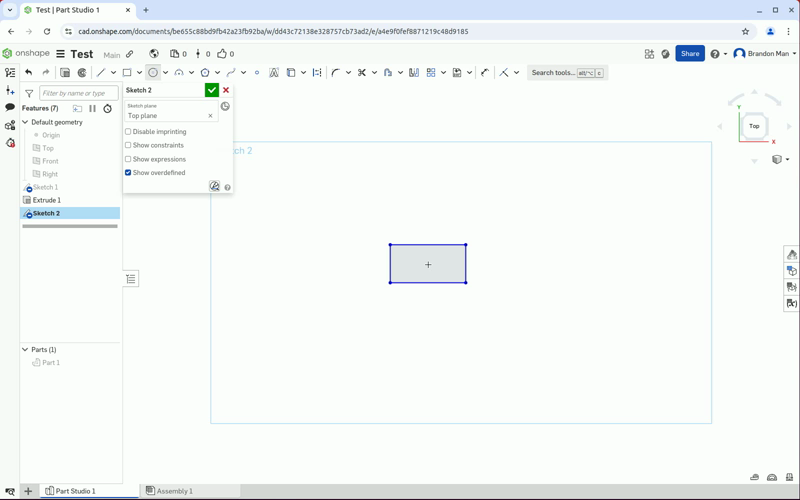
key_up(shift)
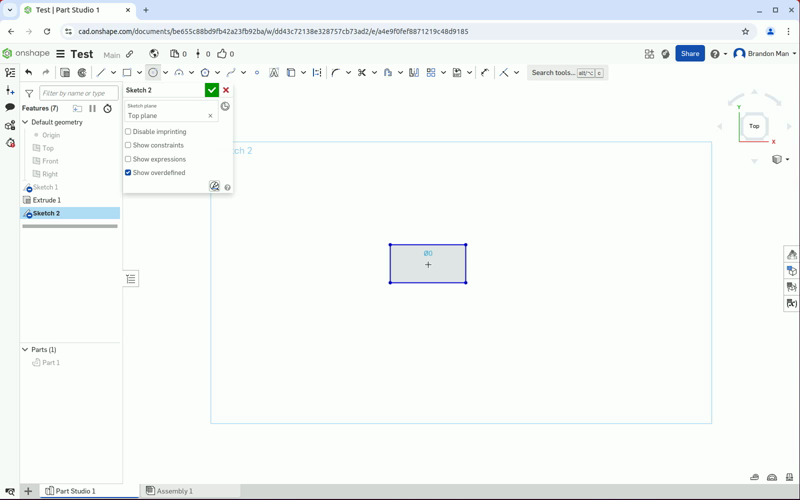
mouse_move(437, 264)
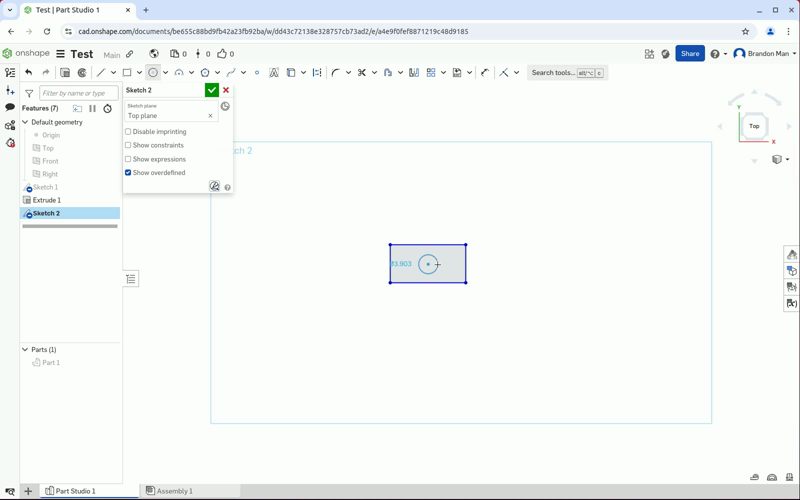
click(437, 264)
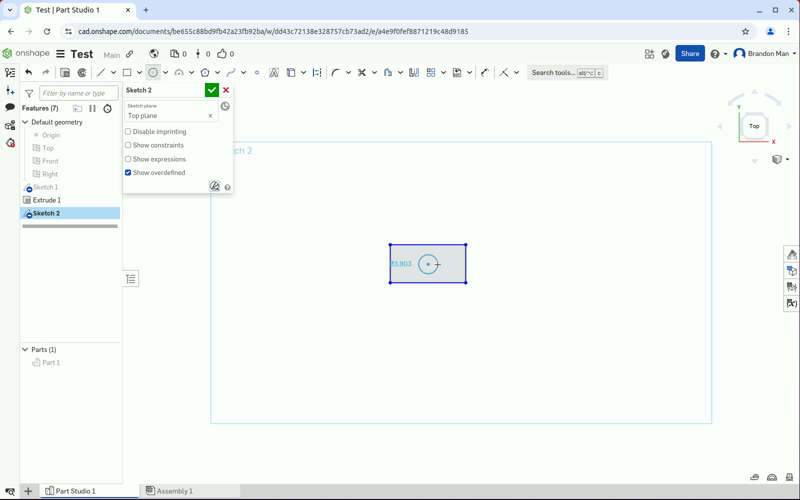
key(esc)
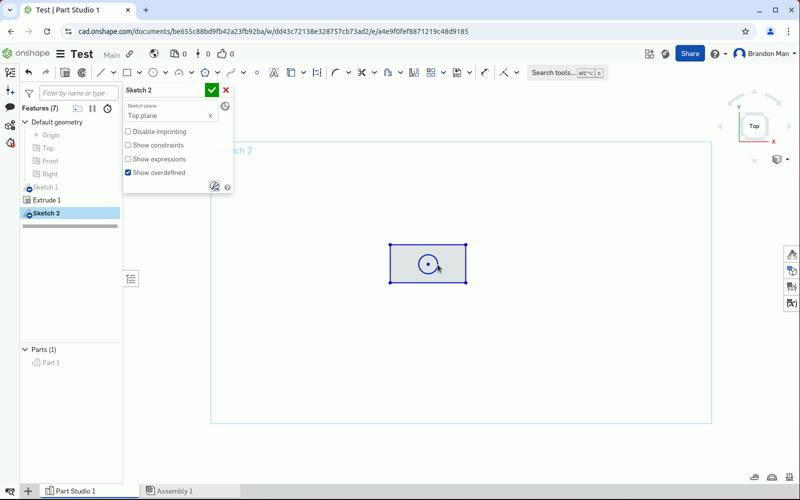
mouse_move(453, 248)
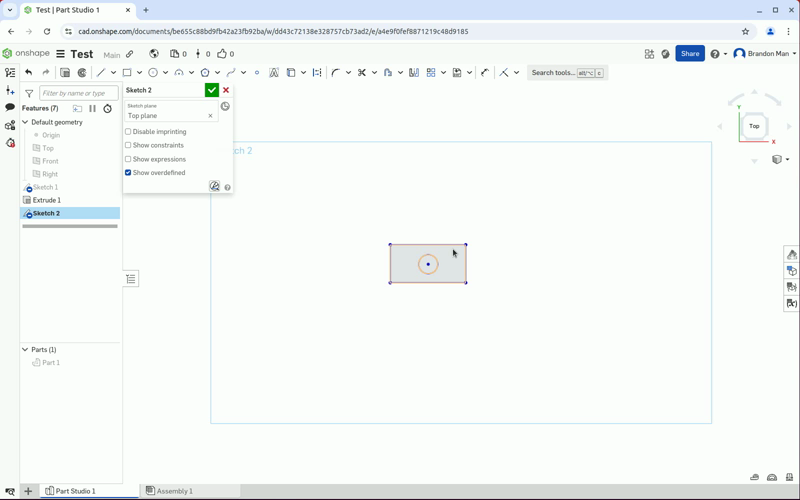
click(453, 248)
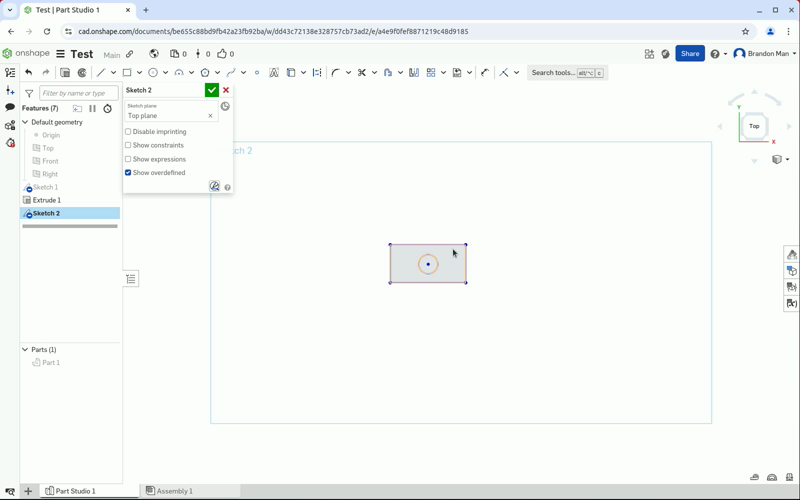
mouse_move(73, 352)
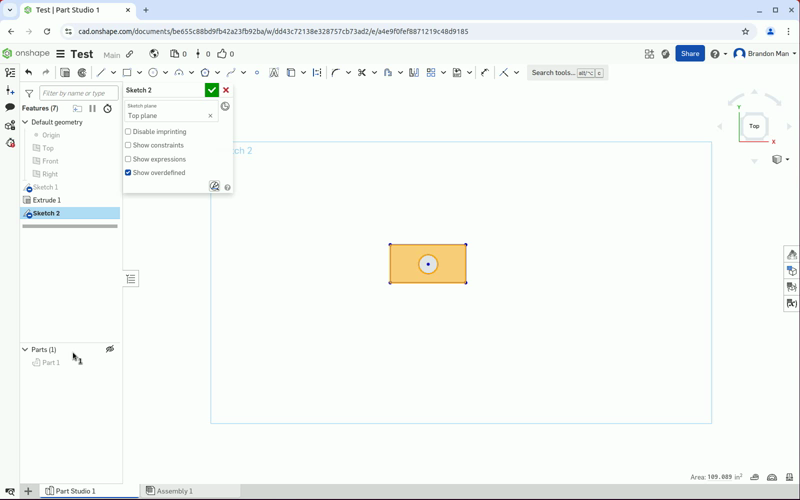
key(shift+y)
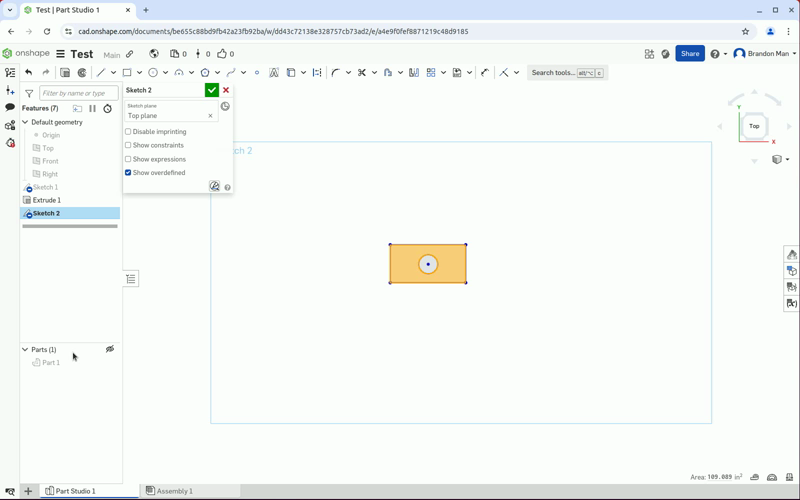
key(shift+e)
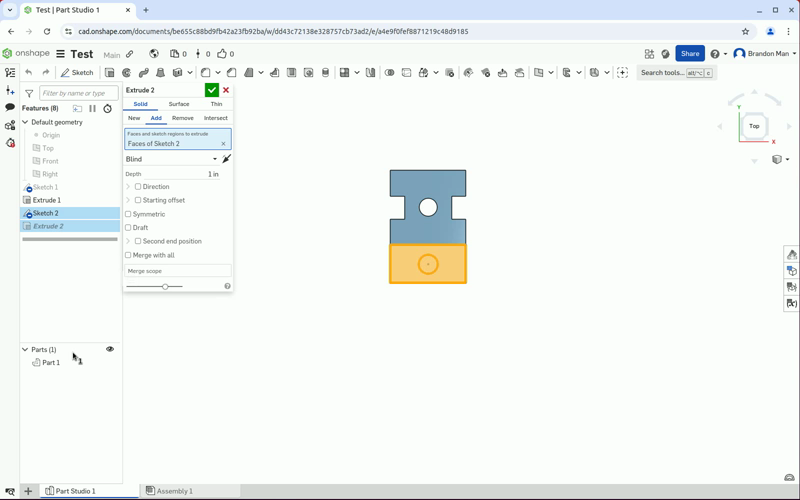
mouse_move(143, 106)
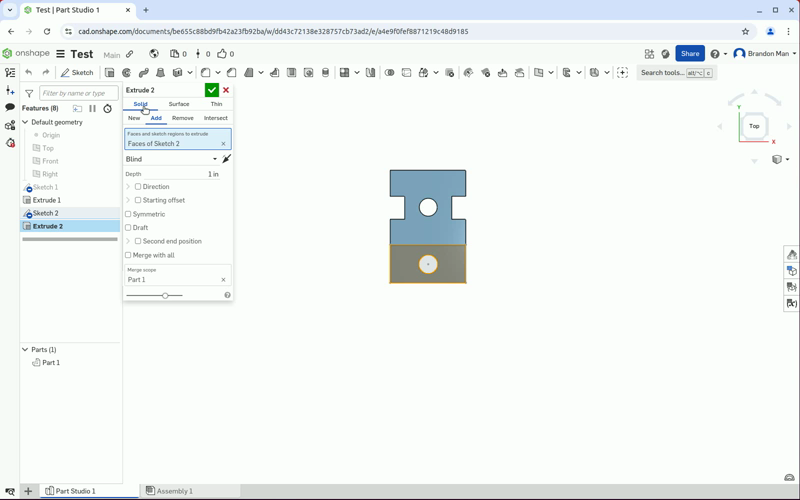
click(143, 106)
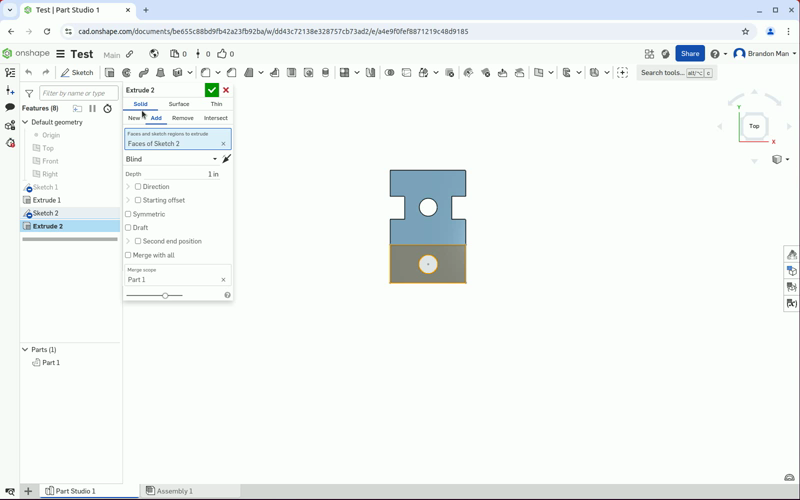
mouse_move(137, 120)
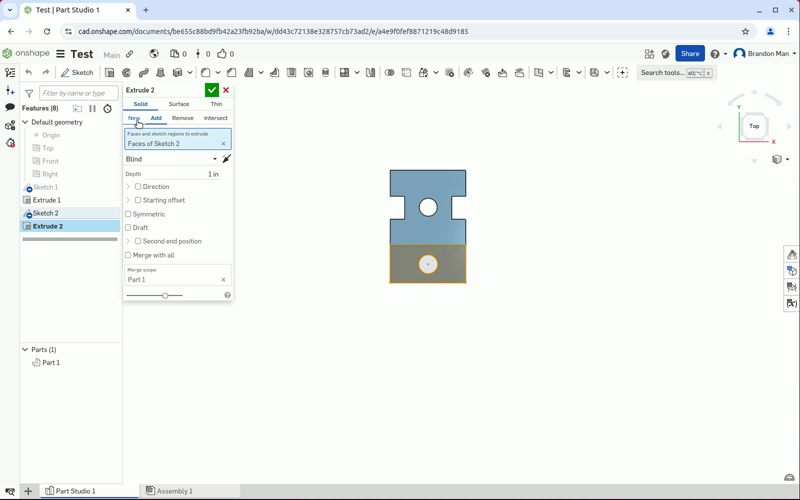
click(137, 120)
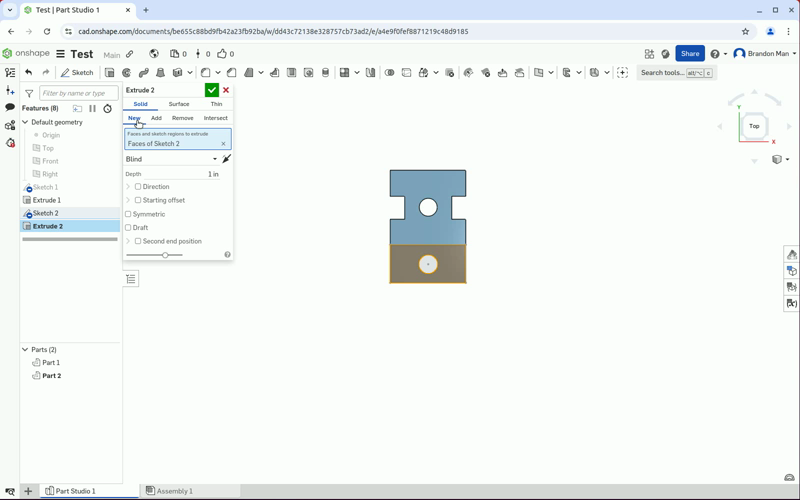
key(tab, 4)
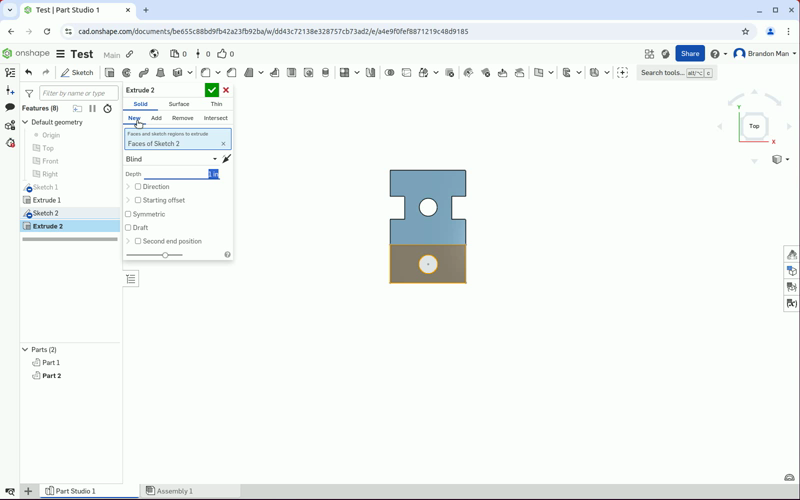
text(3.851)
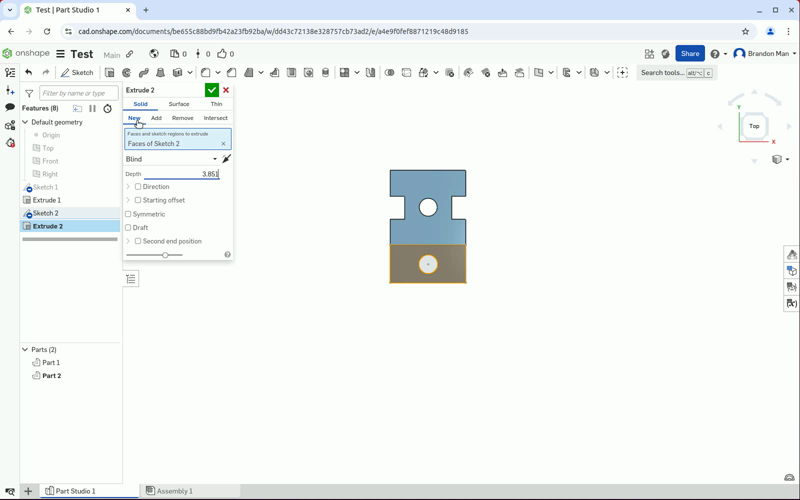
key(enter)
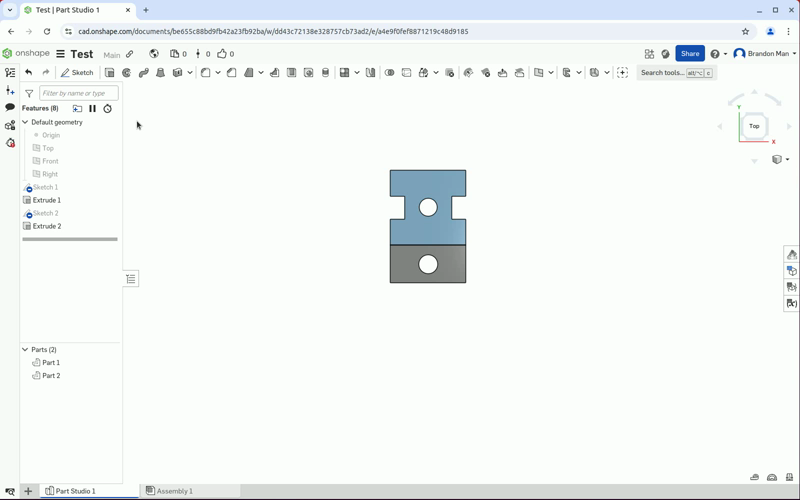
key(shift+h)
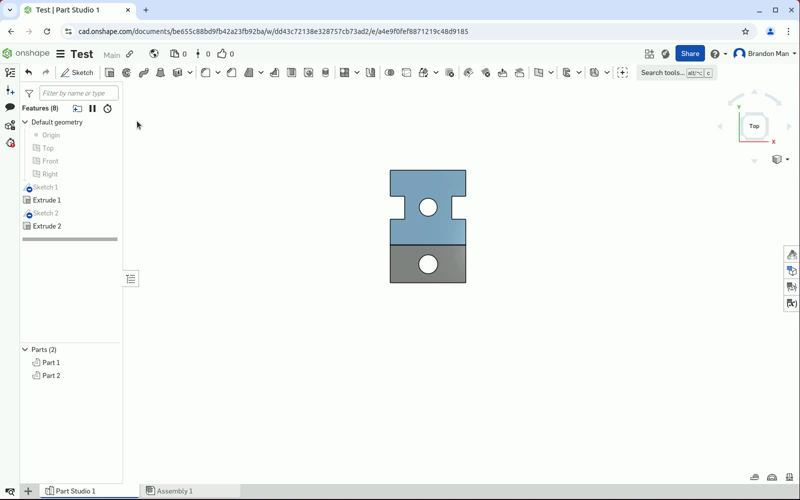
key(shift+h)
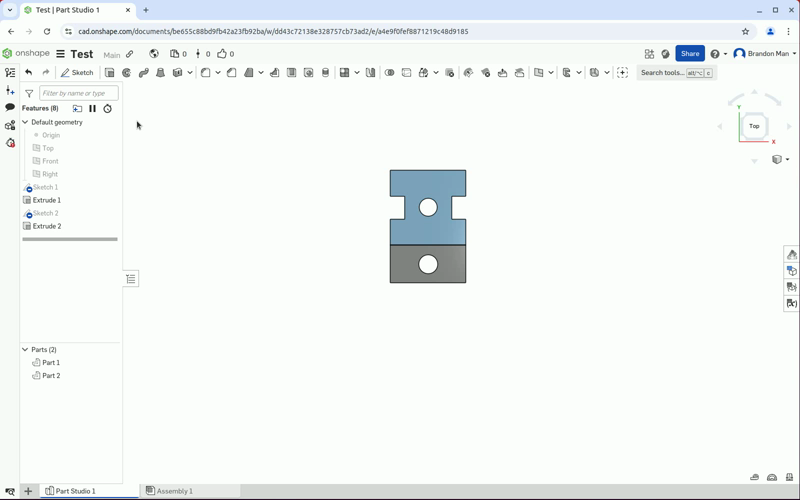
mouse_move(73, 189)
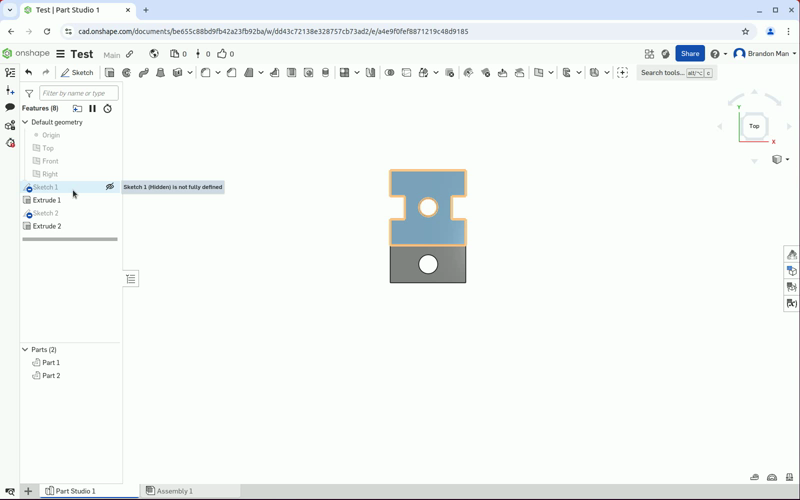
click(73, 189)
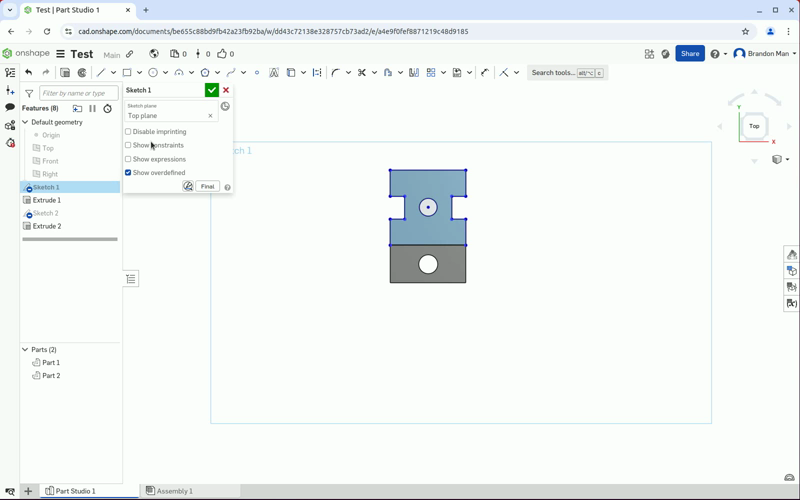
mouse_move(229, 92)
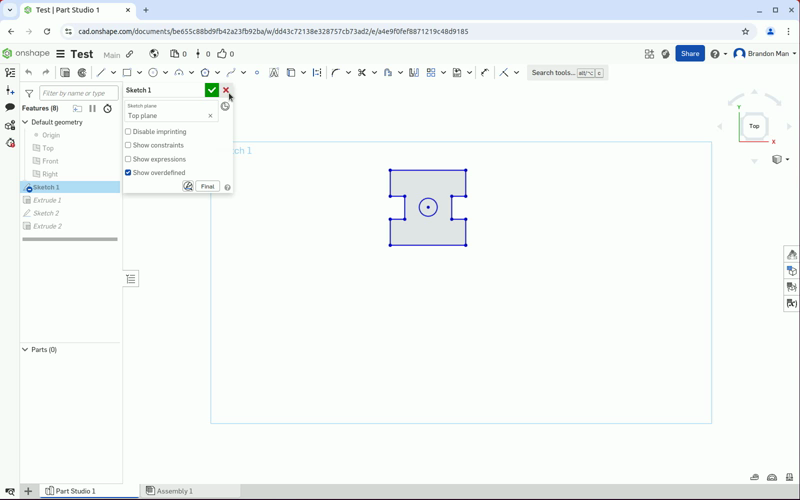
click(229, 92)
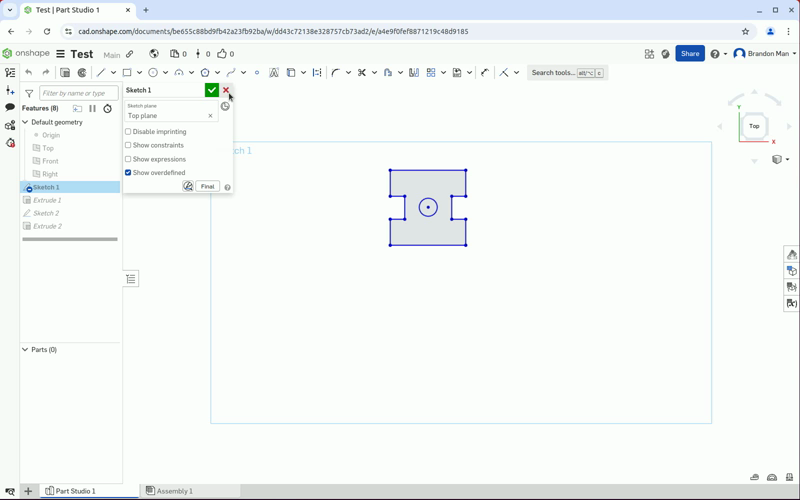
key(shift+s)
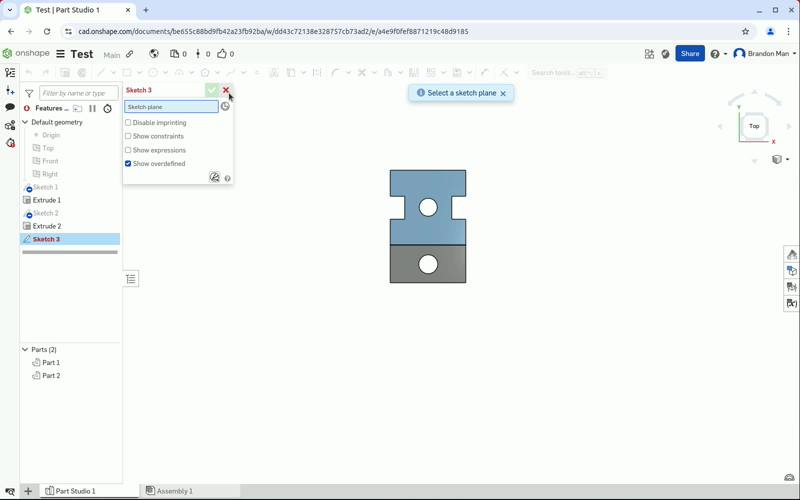
mouse_move(73, 150)
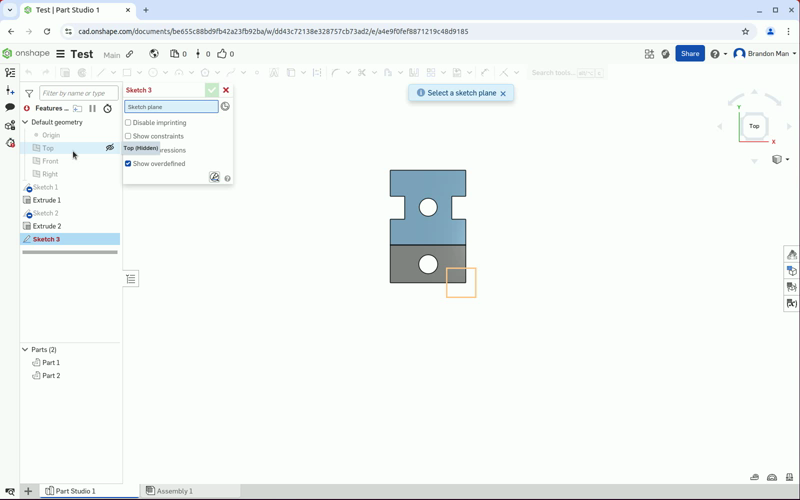
click(73, 150)
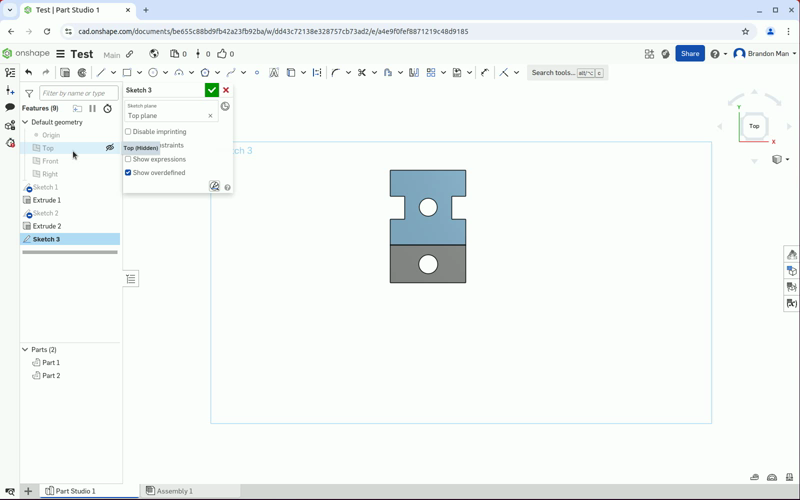
mouse_move(73, 352)
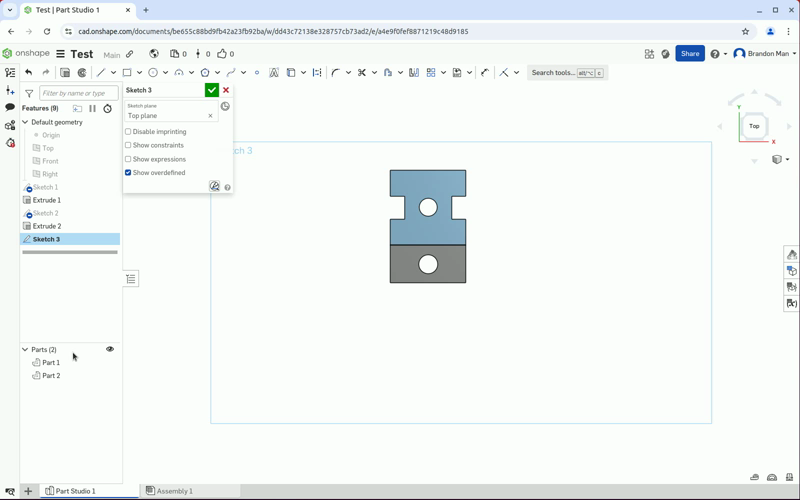
key(y)
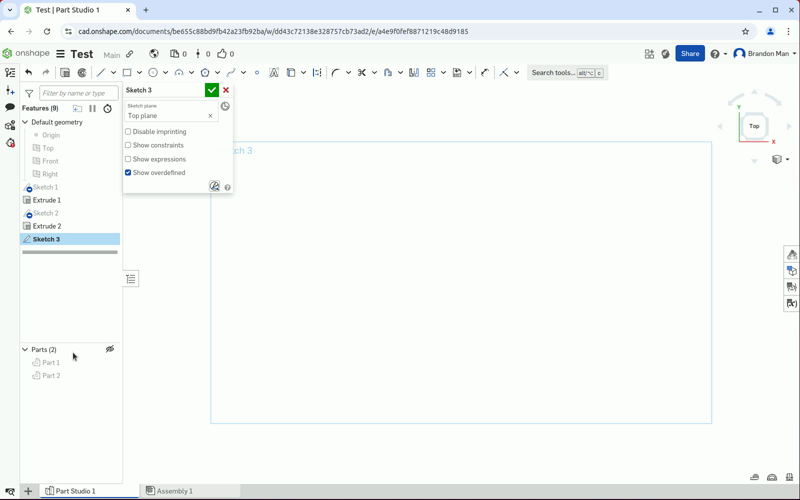
key(l)
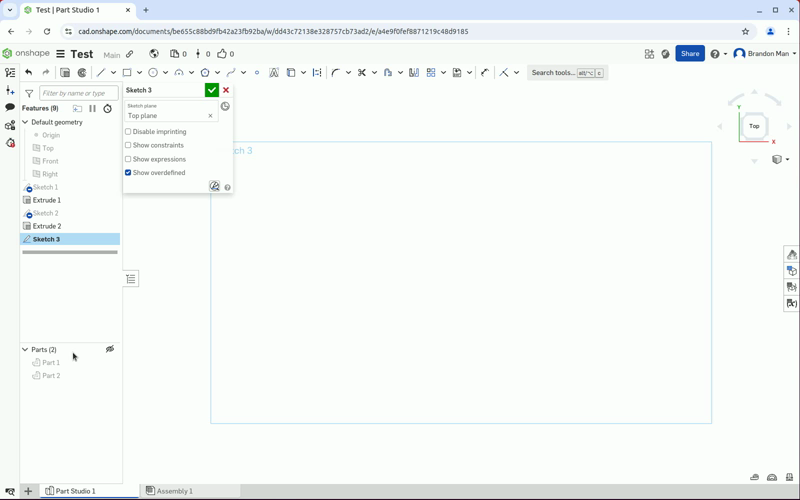
key_down(shift)
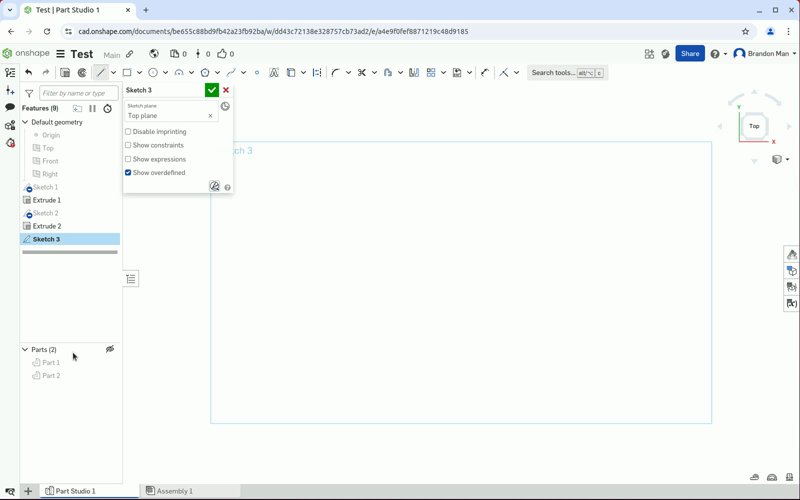
mouse_move(390, 218)
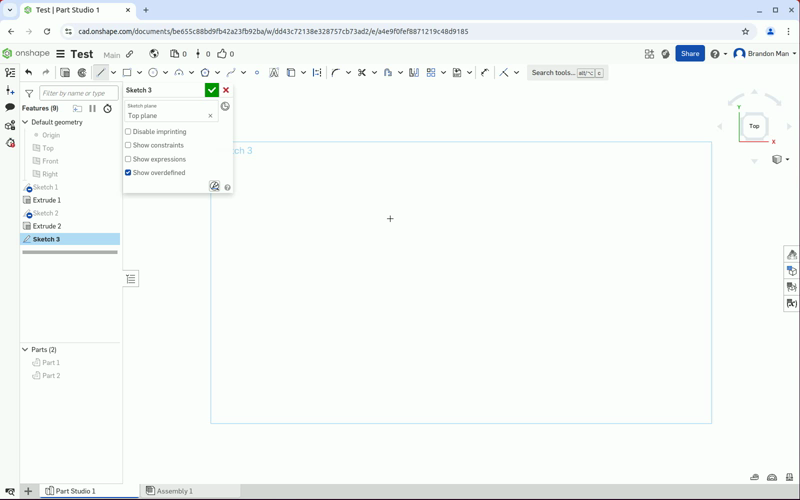
click(390, 218)
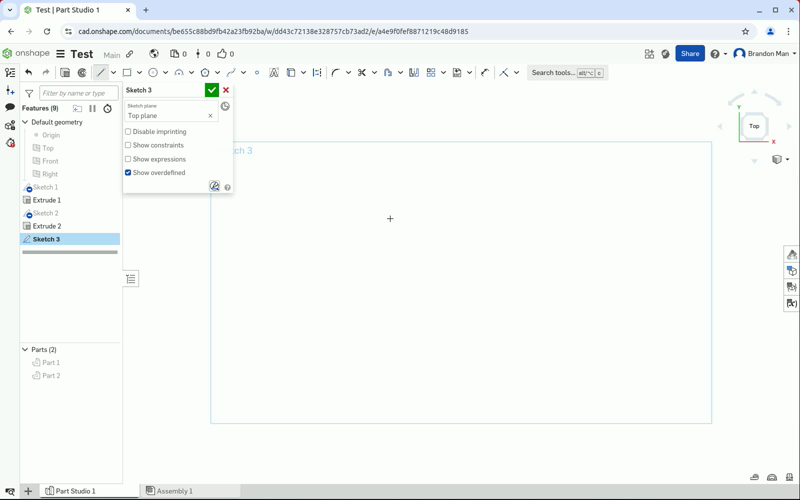
key_up(shift)
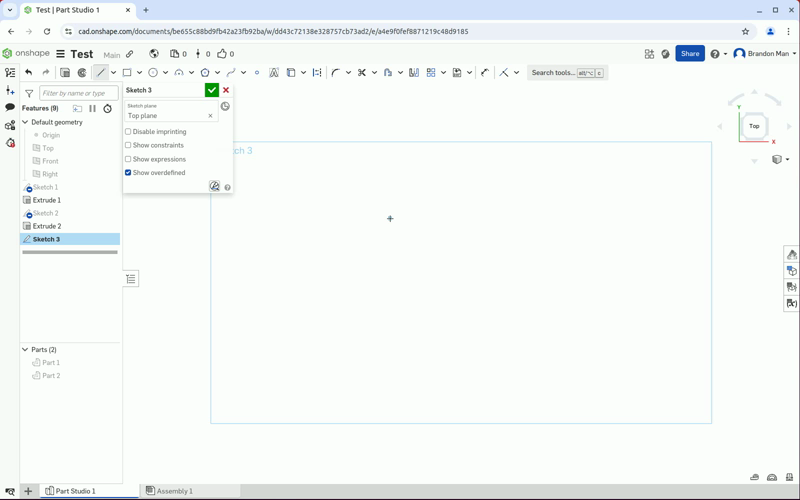
key_down(shift)
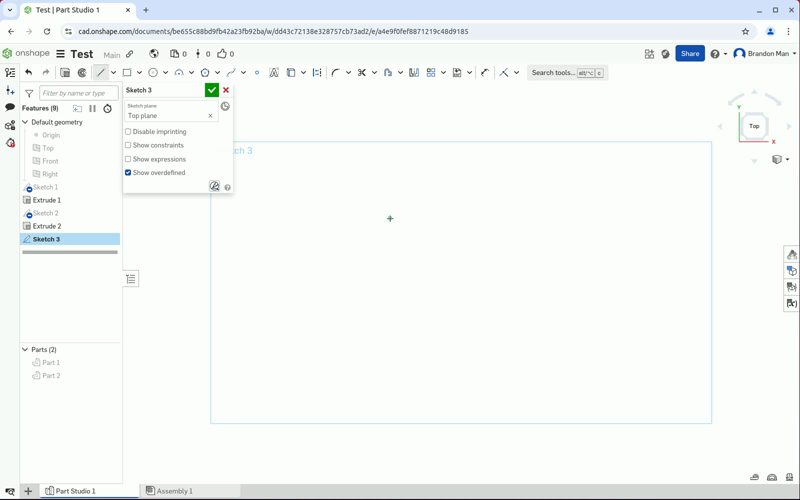
mouse_move(420, 218)
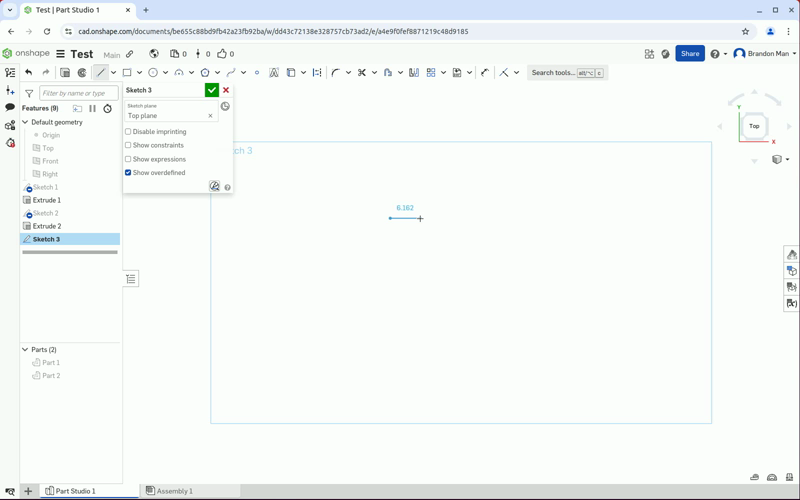
mouse_move(404, 218)
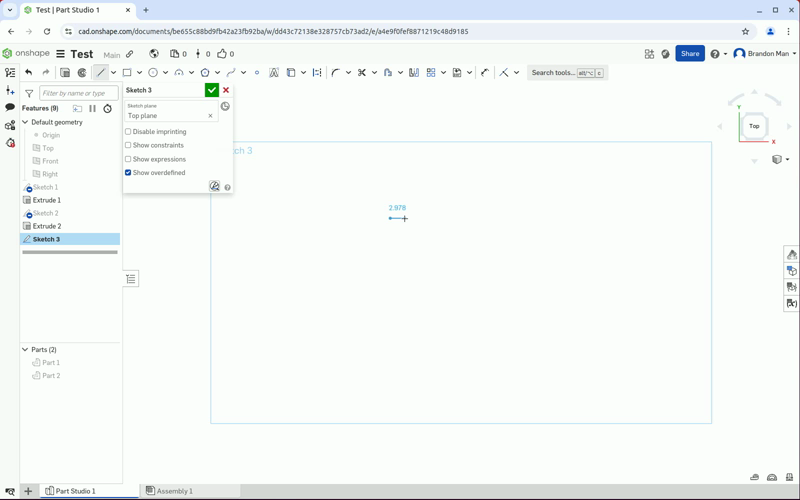
click(404, 218)
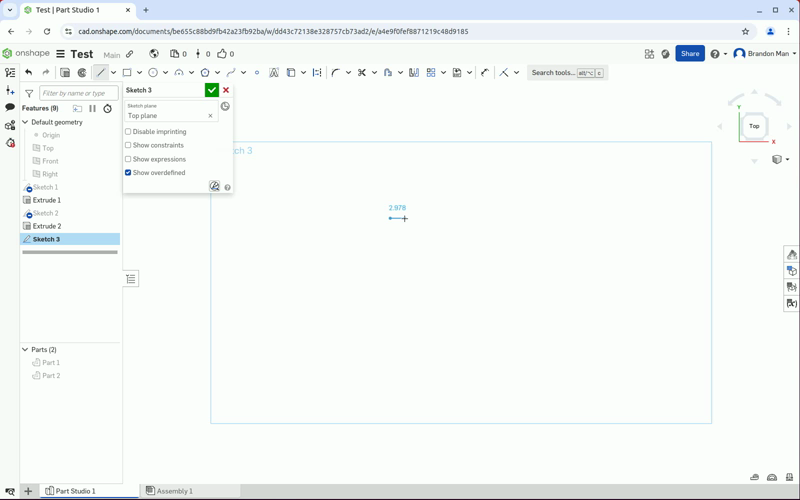
key_up(shift)
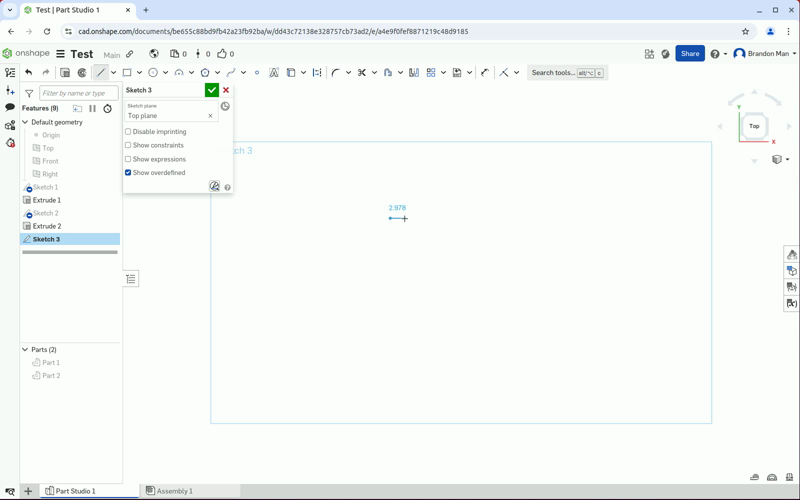
key_down(shift)
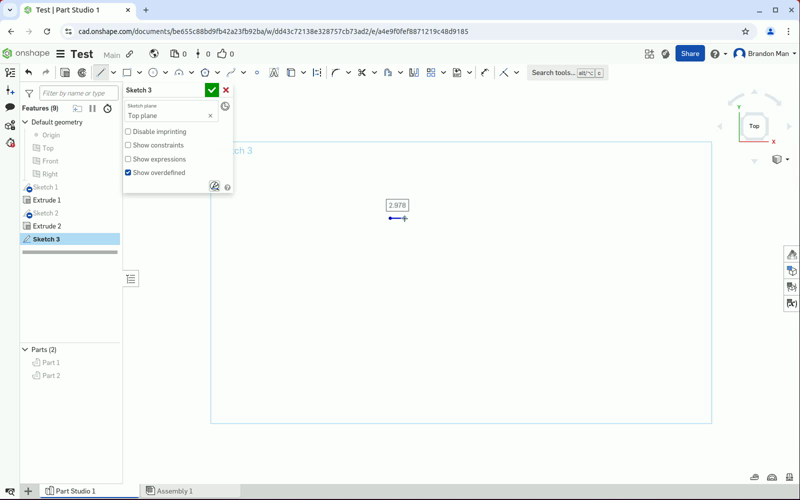
mouse_move(434, 218)
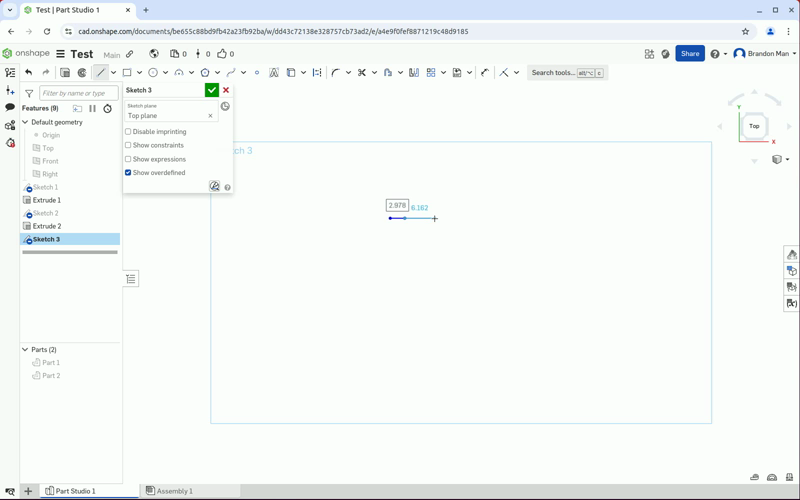
mouse_move(404, 195)
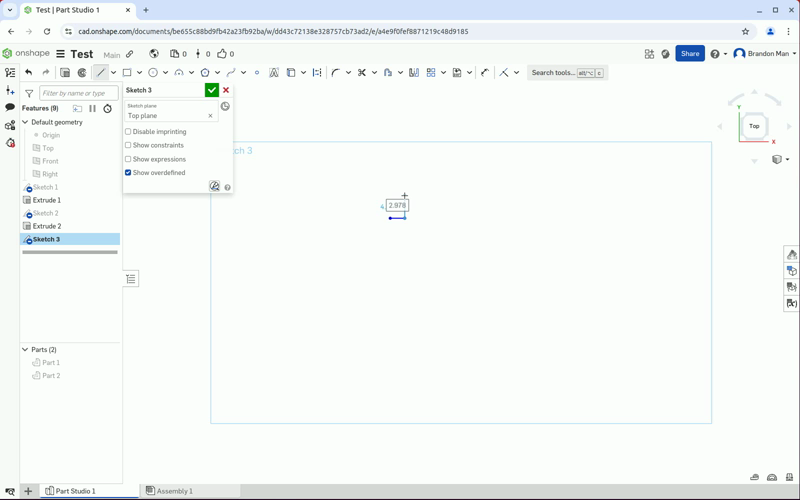
click(404, 195)
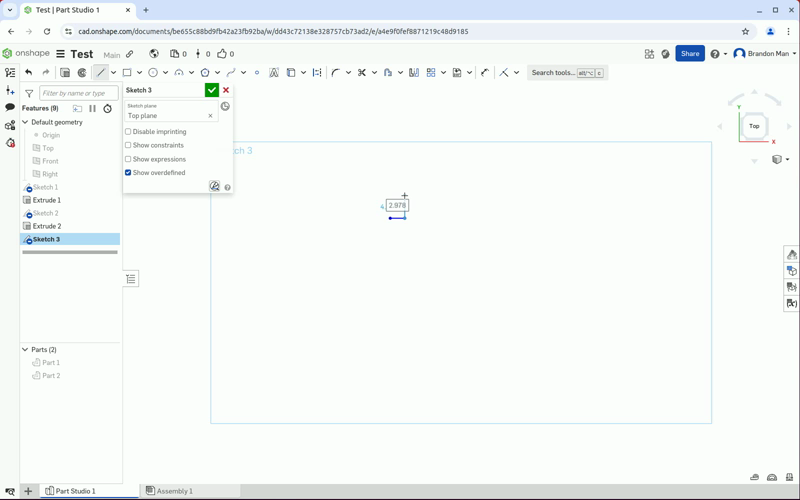
key_up(shift)
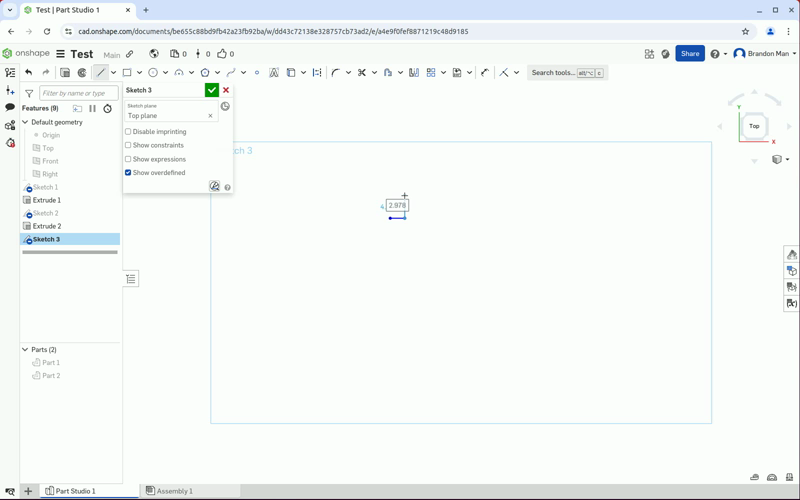
key_down(shift)
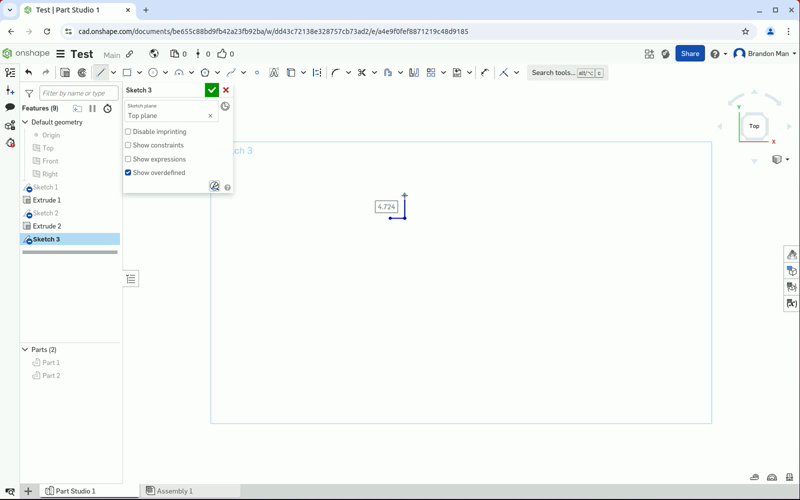
mouse_move(434, 195)
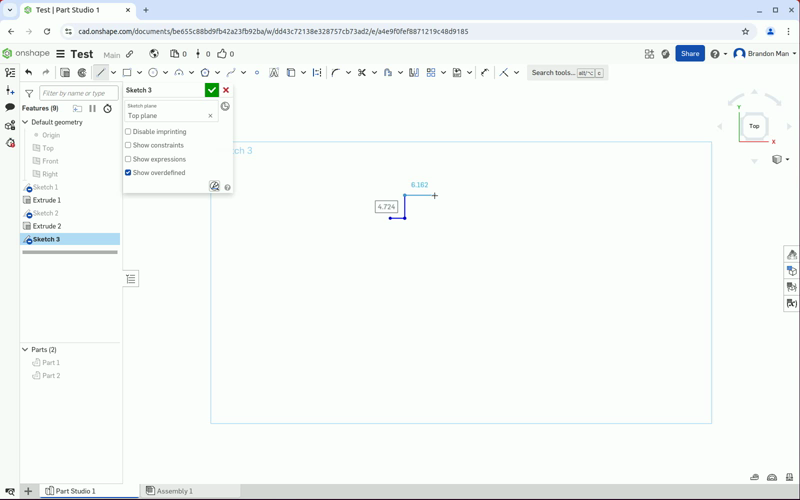
mouse_move(390, 195)
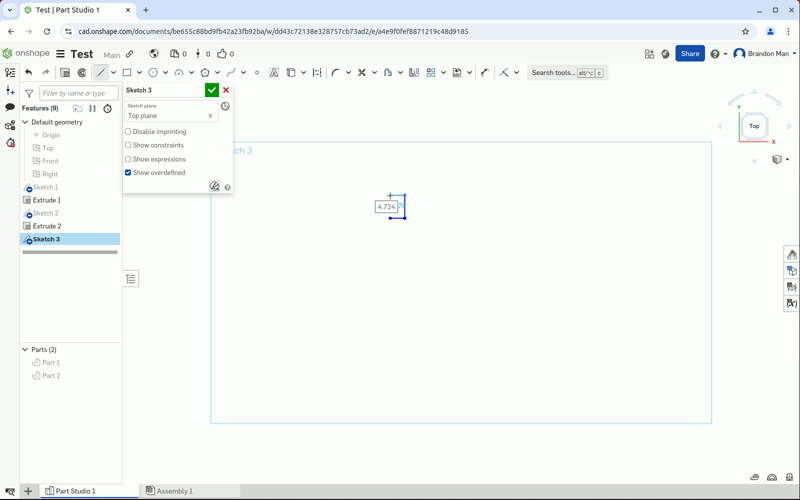
click(390, 195)
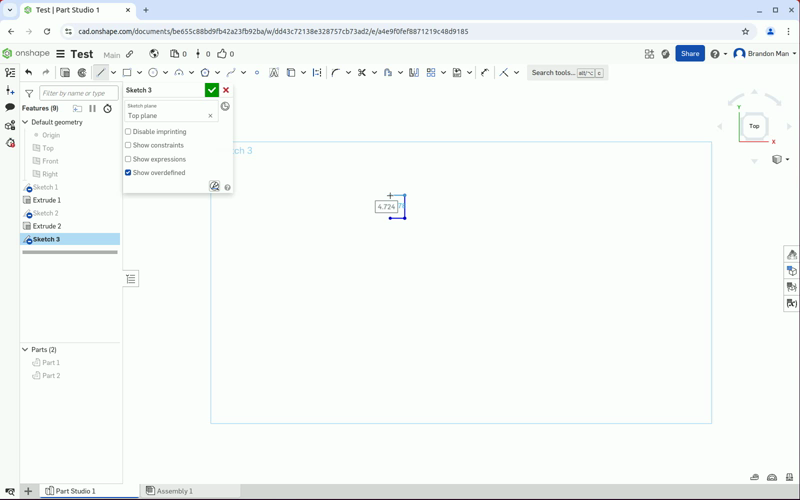
key_up(shift)
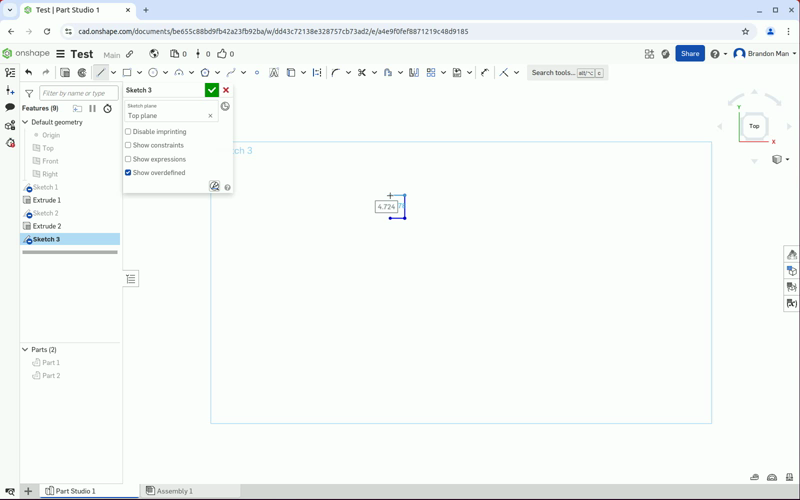
mouse_move(420, 195)
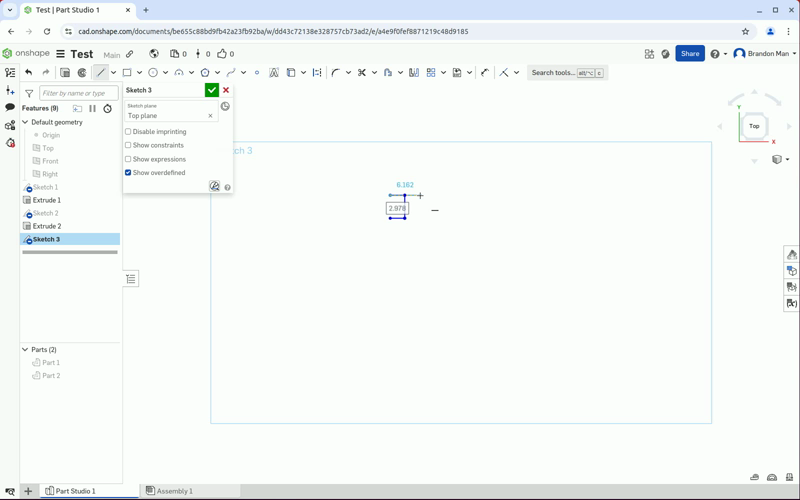
key_down(shift)
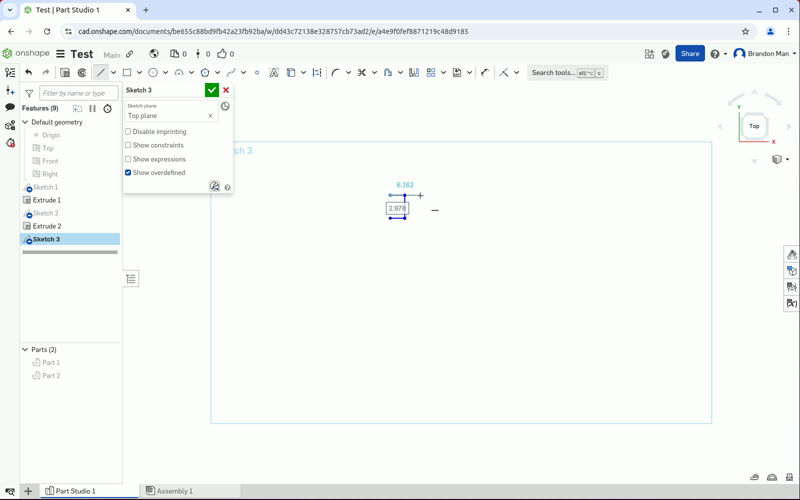
mouse_move(390, 218)
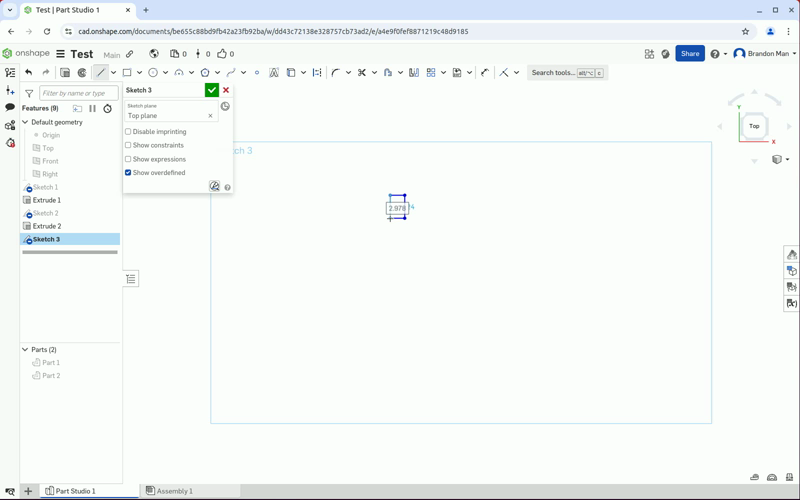
key_up(shift)
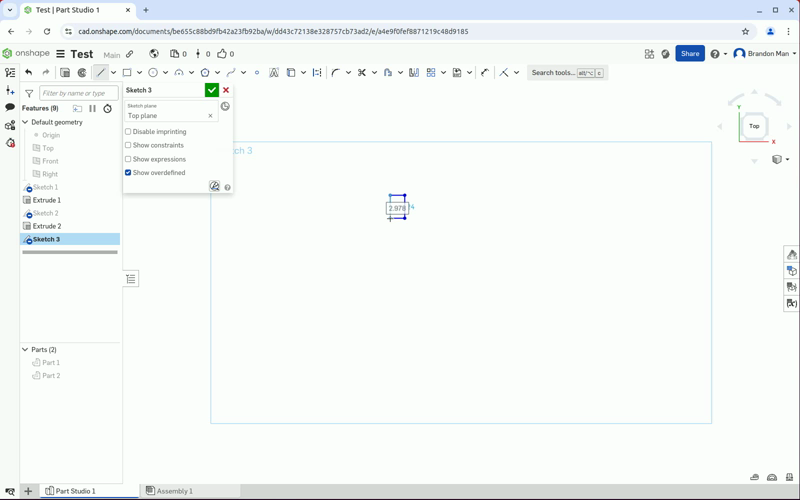
click(390, 218)
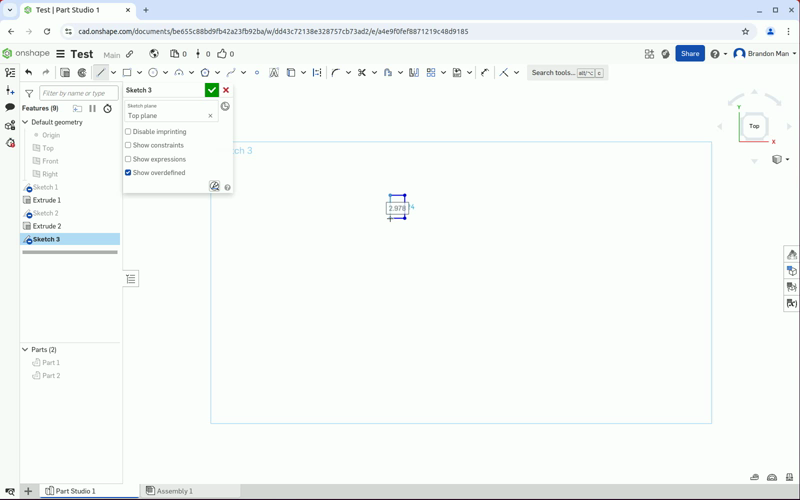
key(esc)
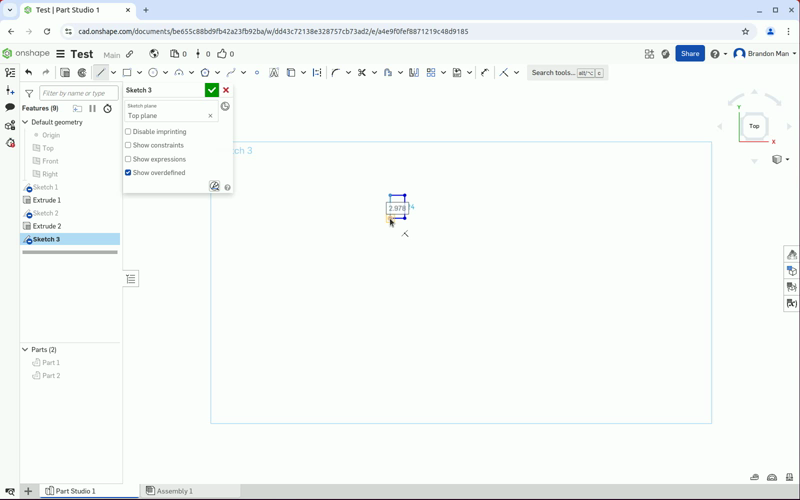
mouse_move(401, 198)
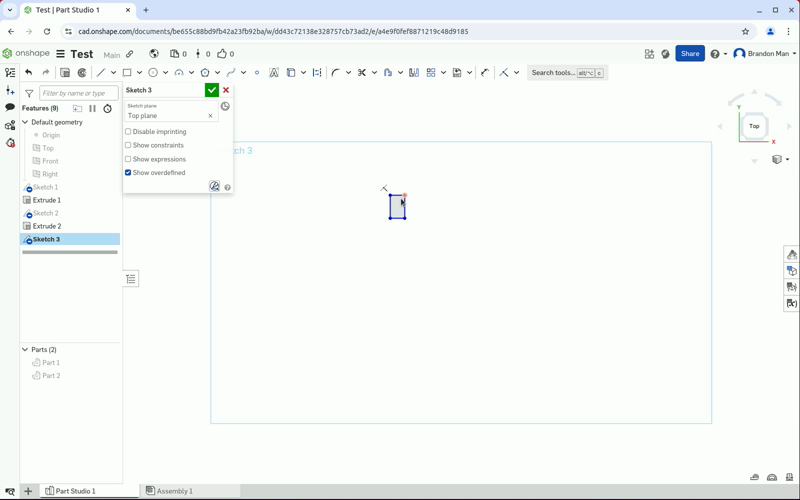
scroll(6)
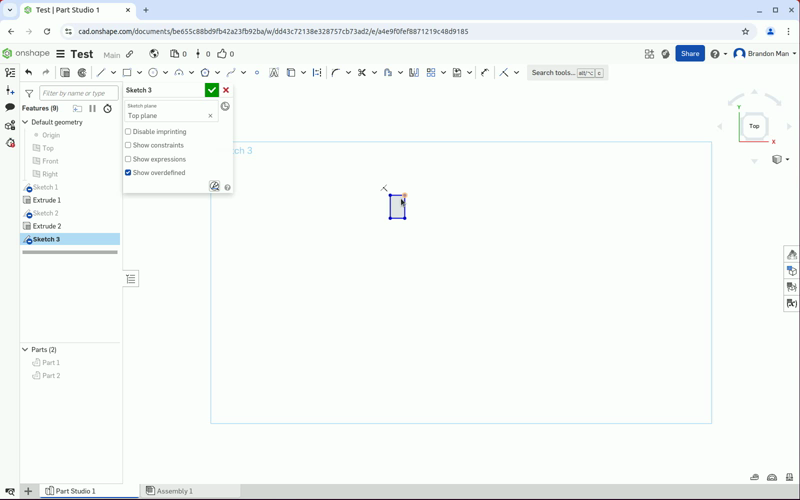
scroll(6)
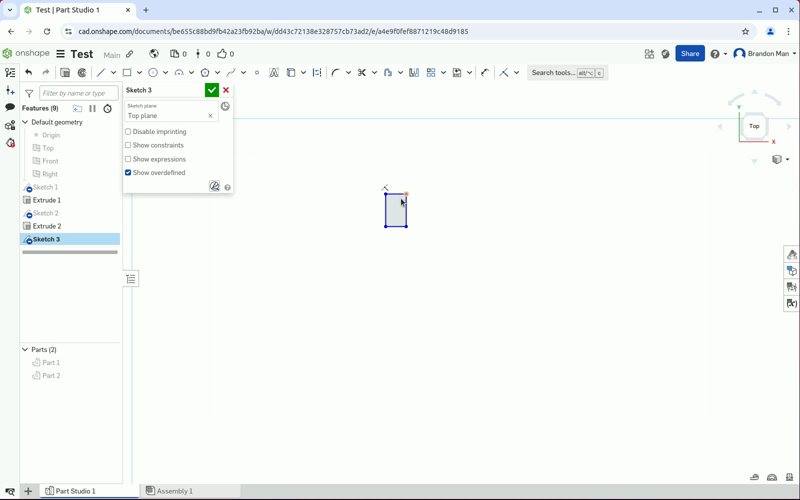
scroll(6)
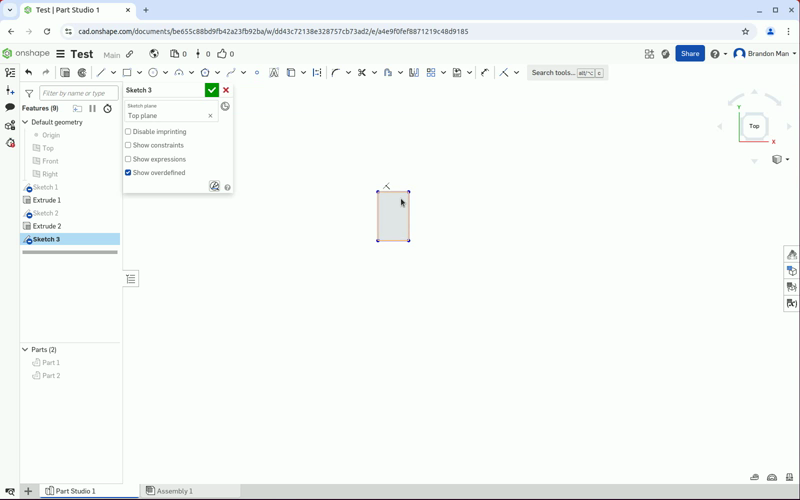
scroll(6)
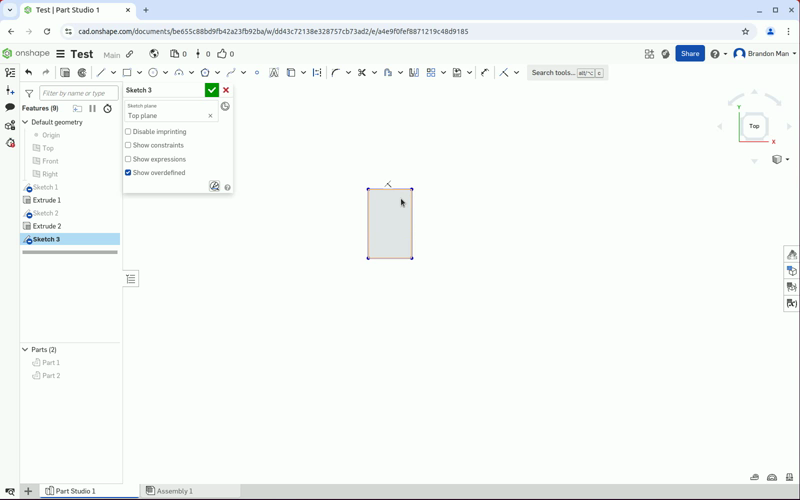
scroll(6)
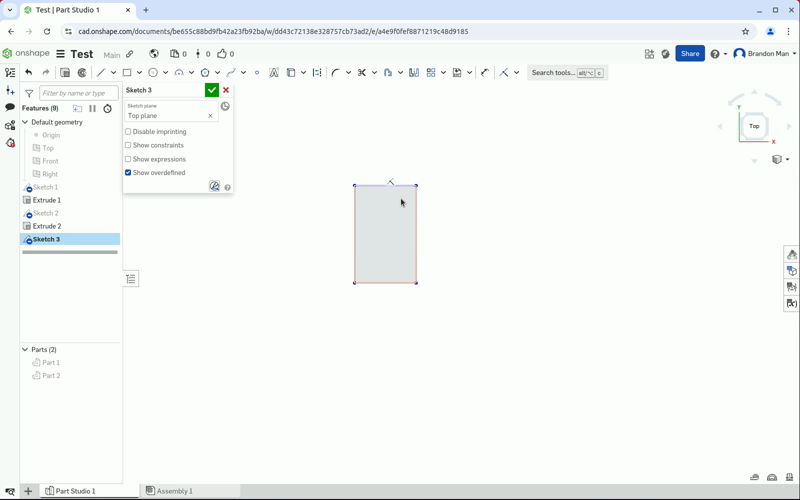
scroll(6)
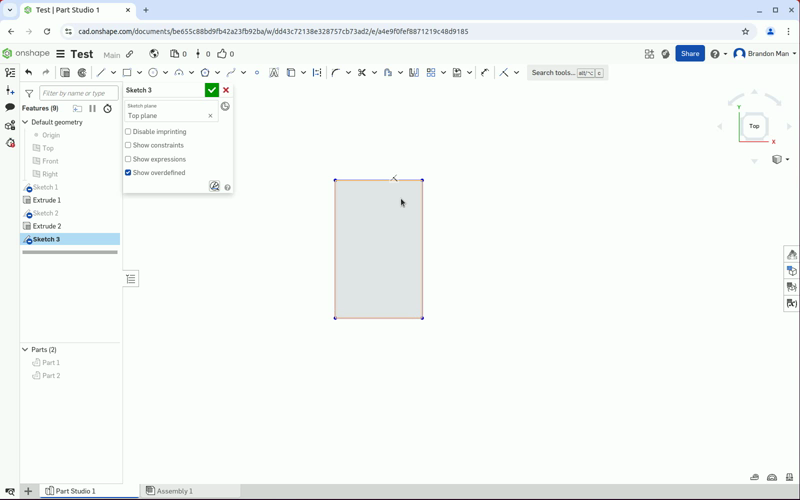
scroll(6)
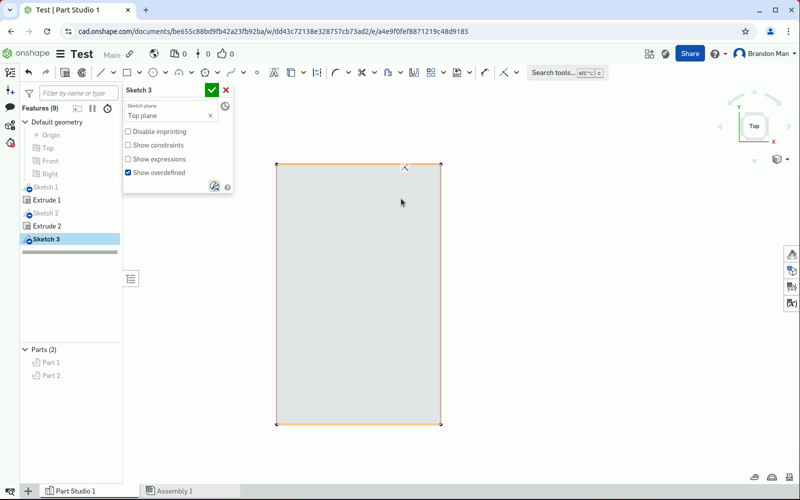
click(401, 198)
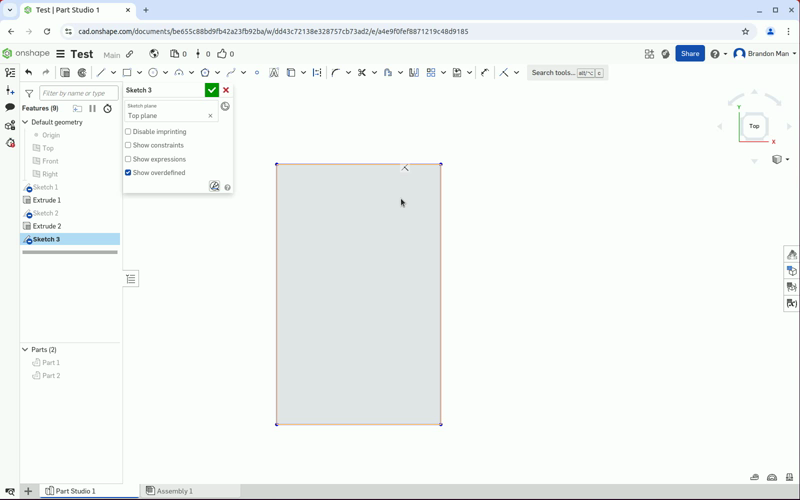
scroll(-6)
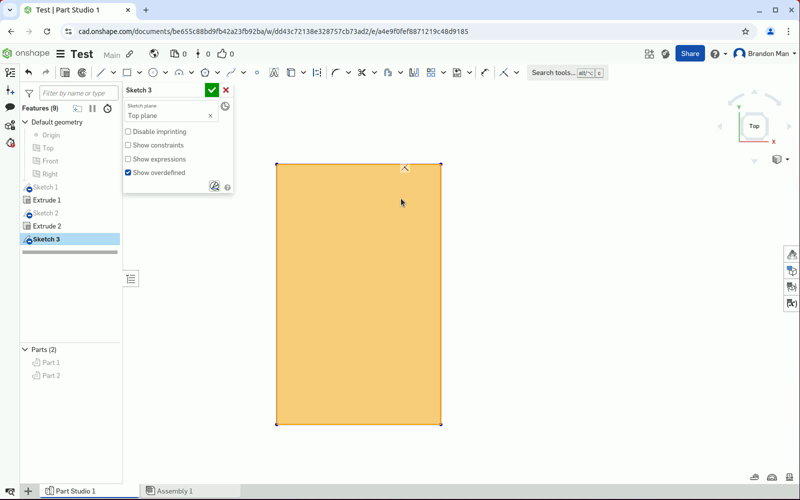
scroll(-6)
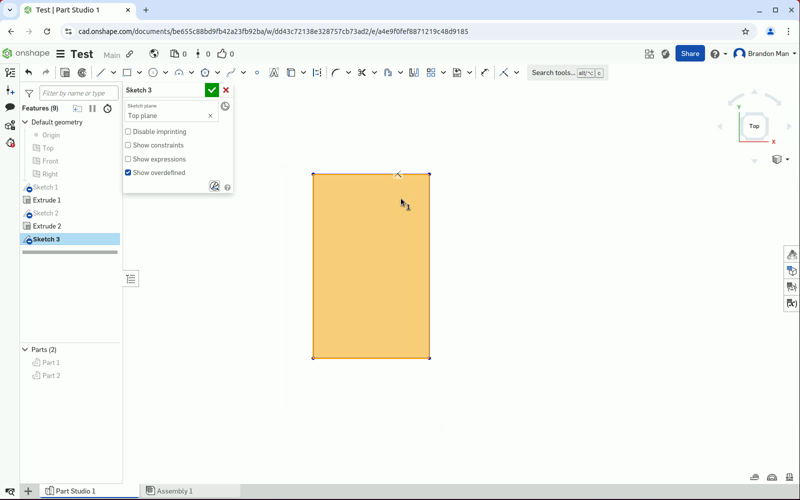
scroll(-6)
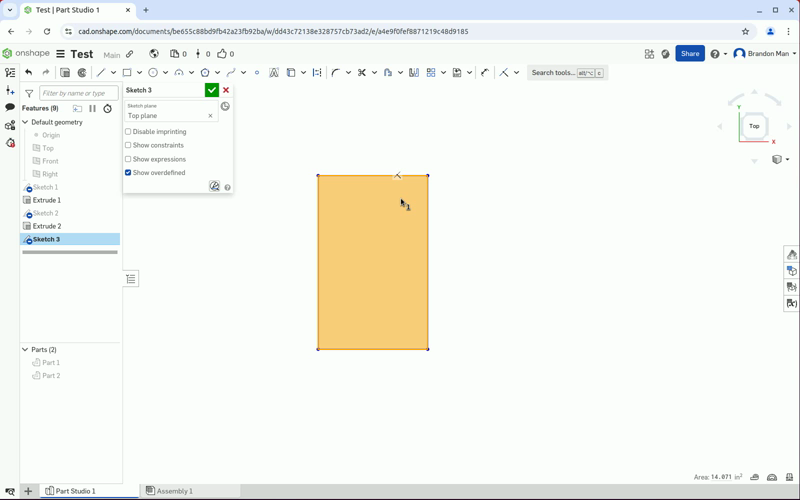
scroll(-6)
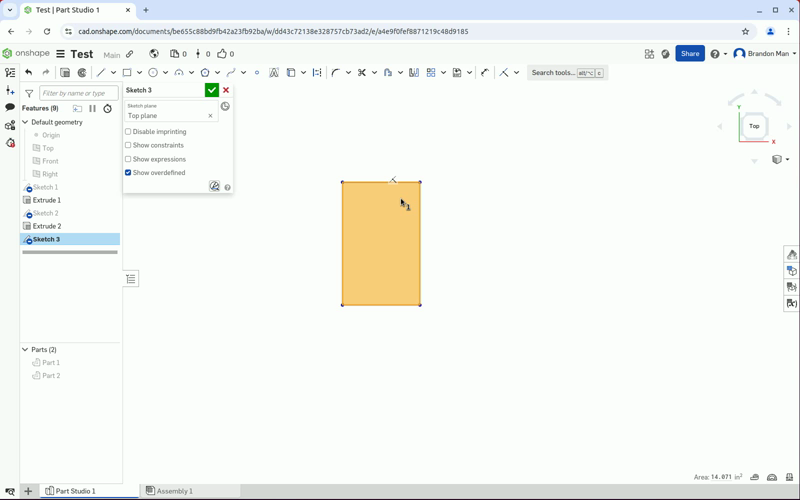
scroll(-6)
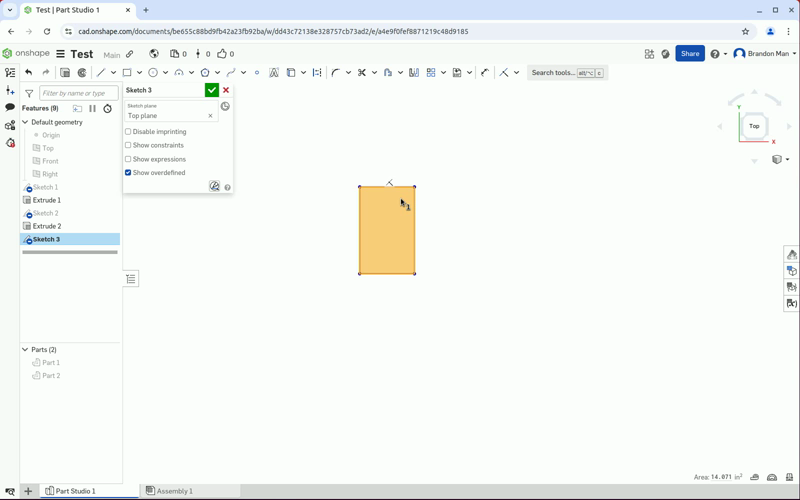
scroll(-6)
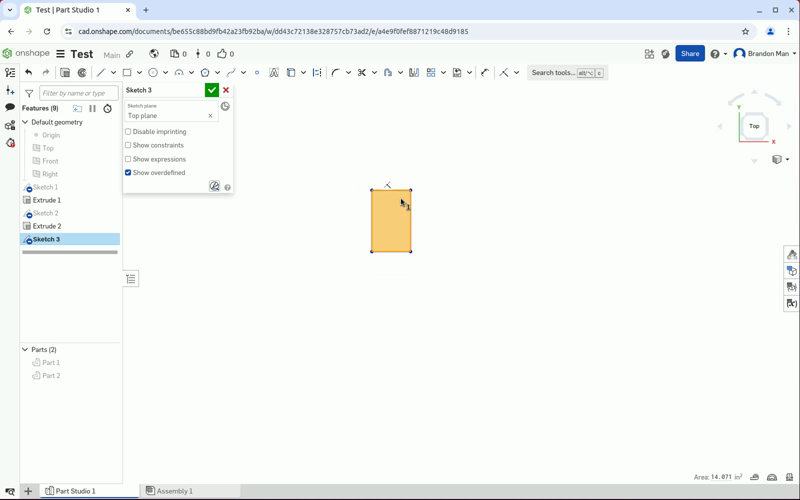
scroll(-6)
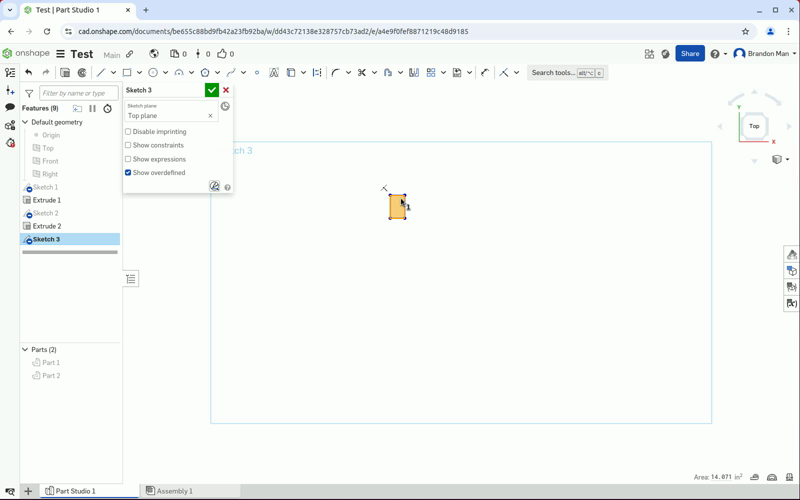
mouse_move(73, 352)
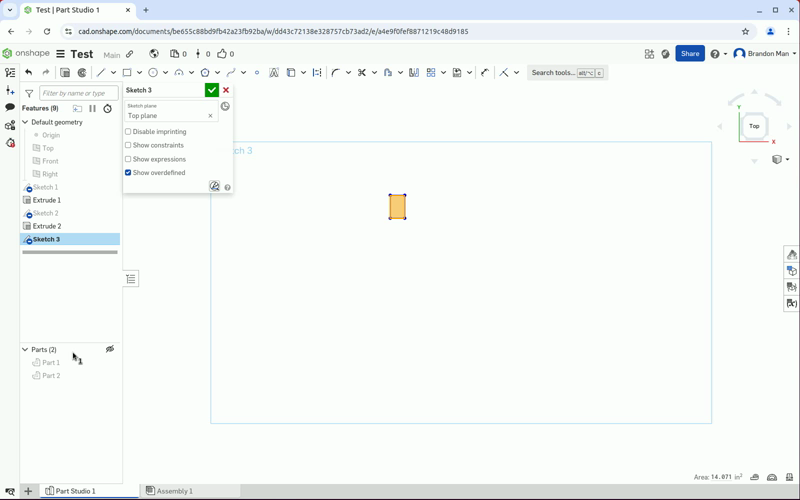
key(shift+y)
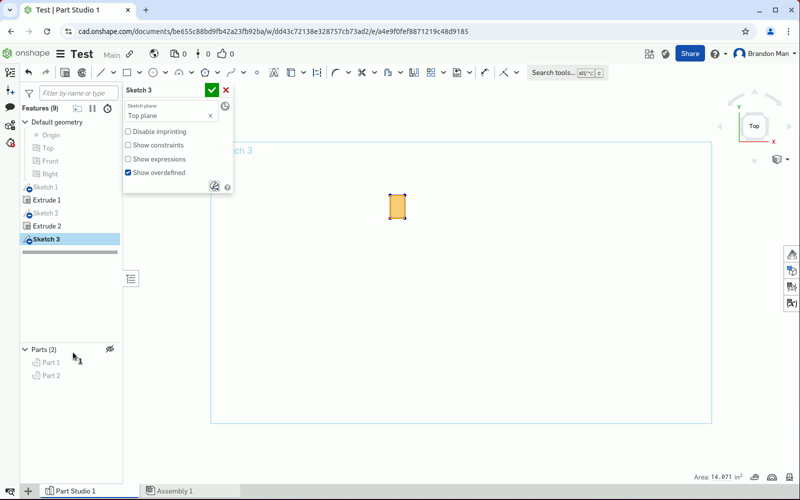
key(shift+e)
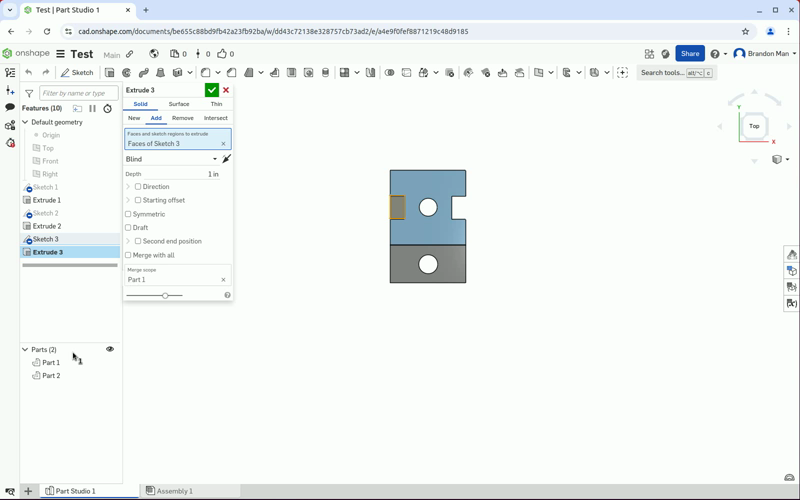
mouse_move(143, 106)
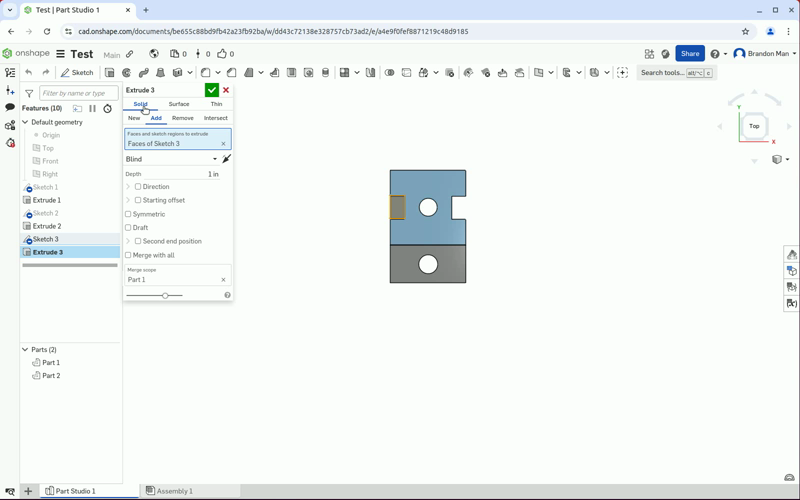
click(143, 106)
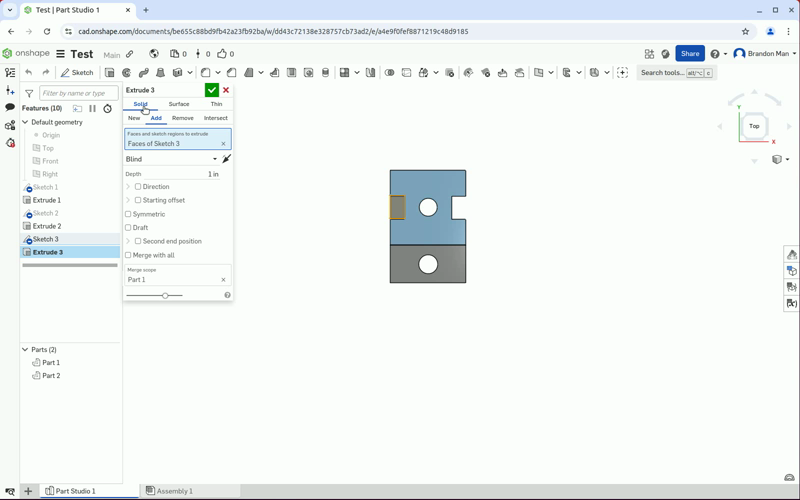
mouse_move(137, 120)
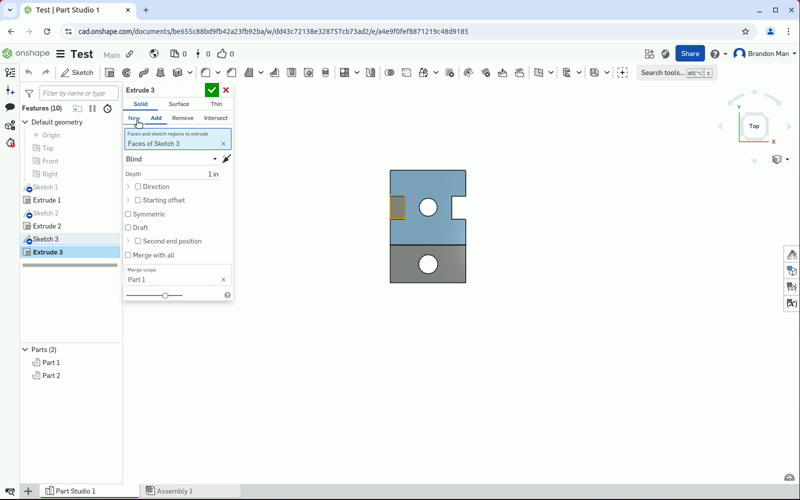
click(137, 120)
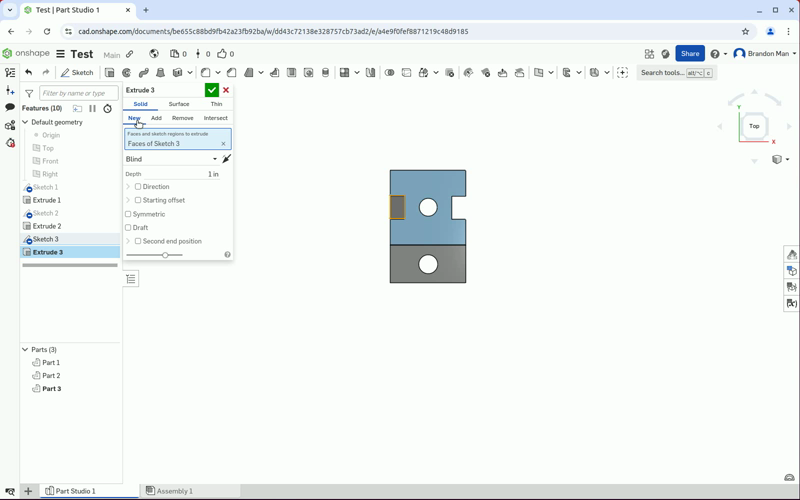
key(tab, 4)
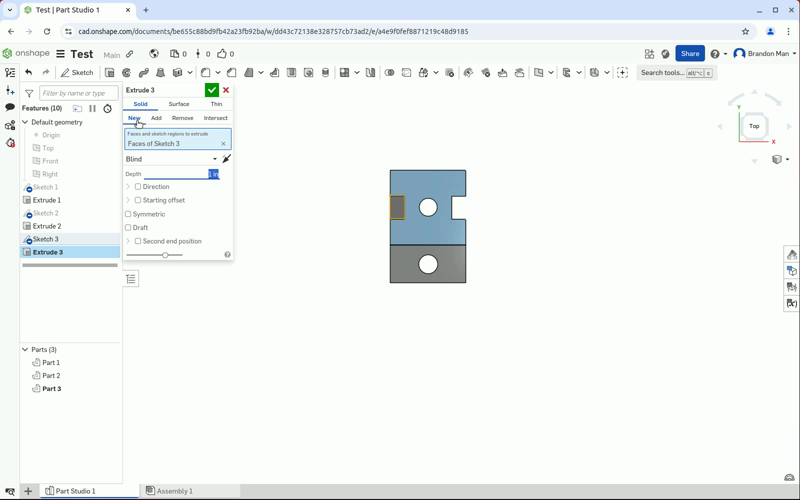
text(7.703)
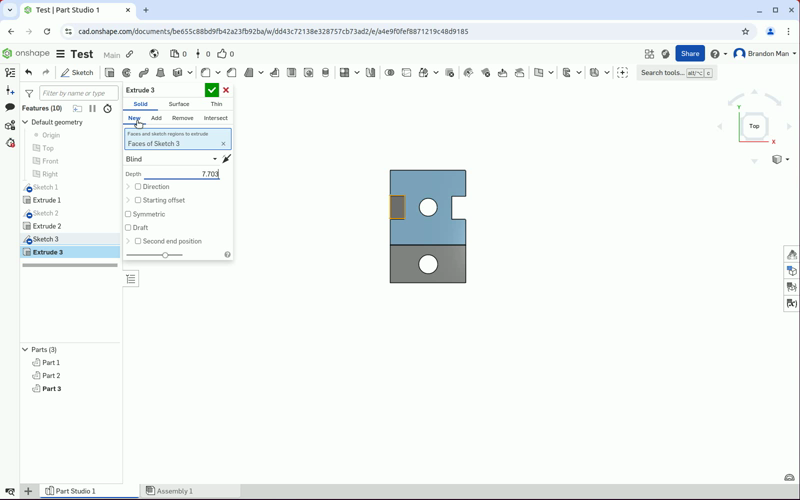
key(enter)
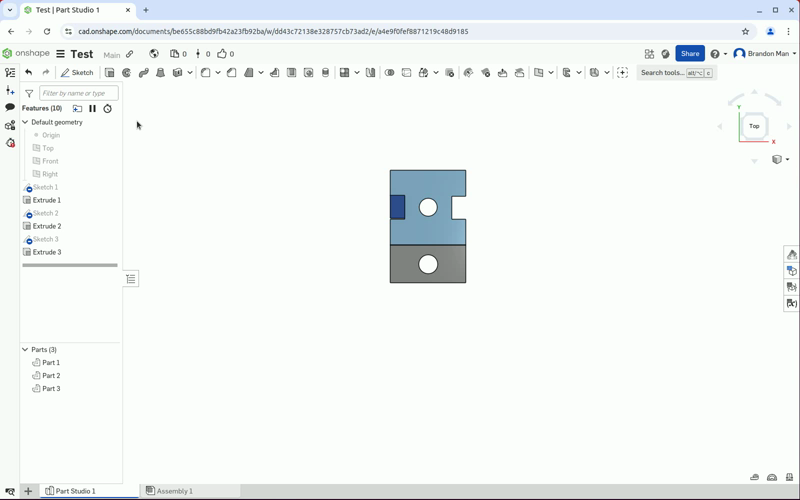
key(shift+h)
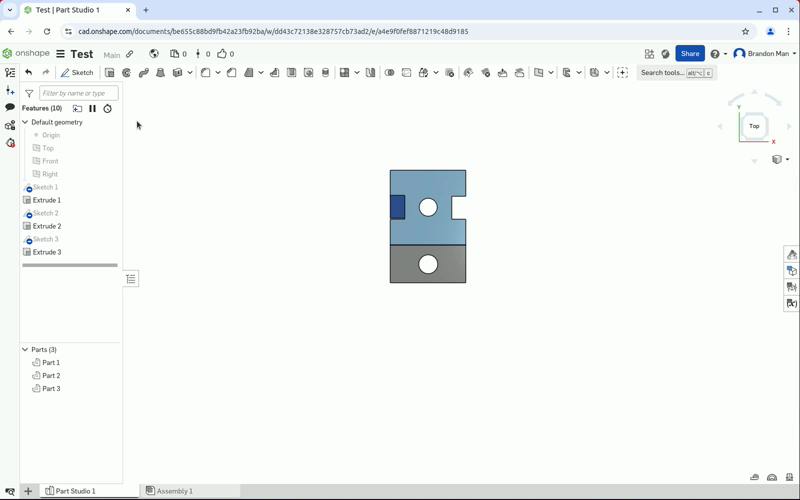
key(shift+h)
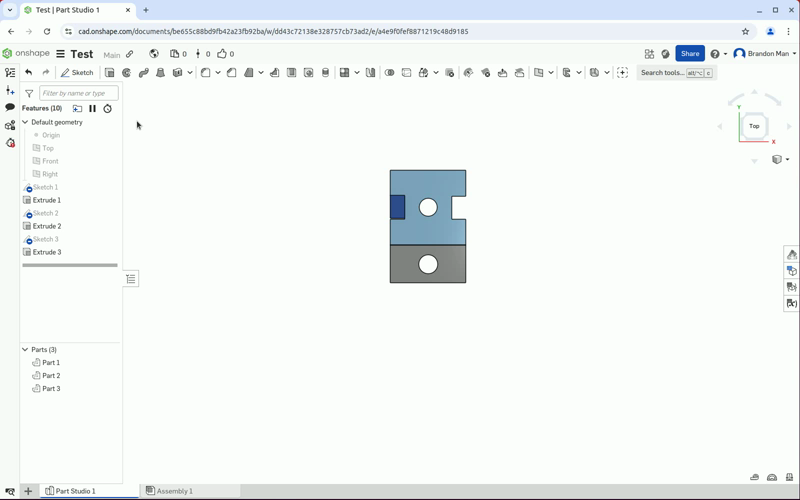
mouse_move(73, 189)
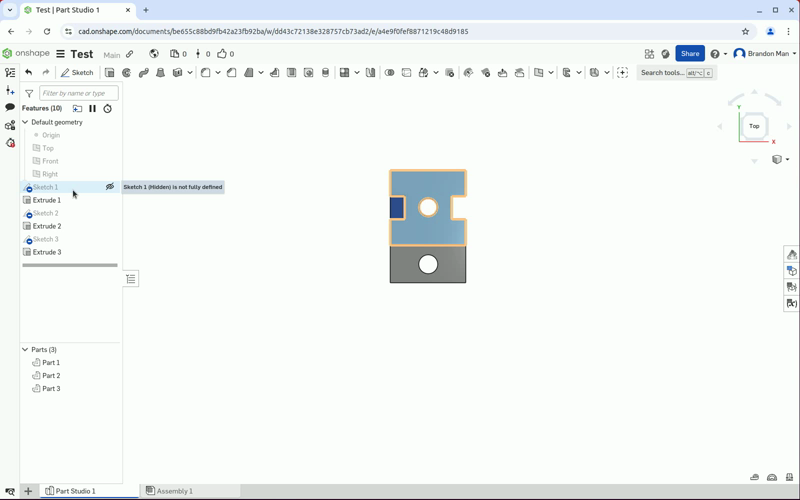
click(73, 189)
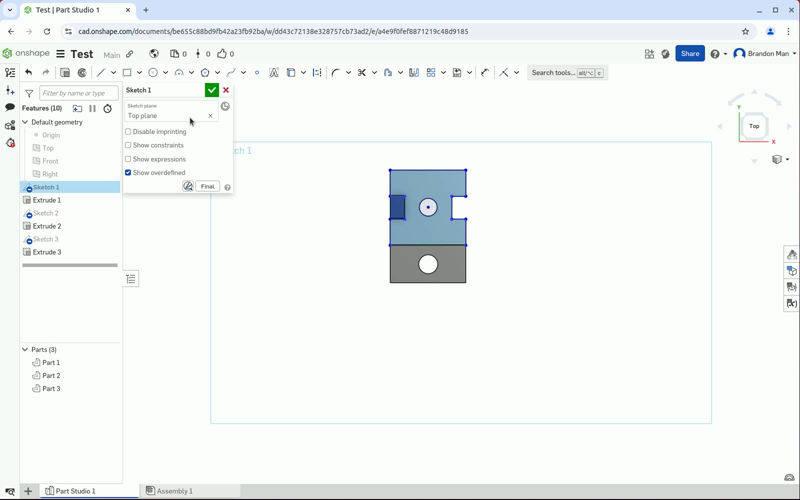
mouse_move(229, 92)
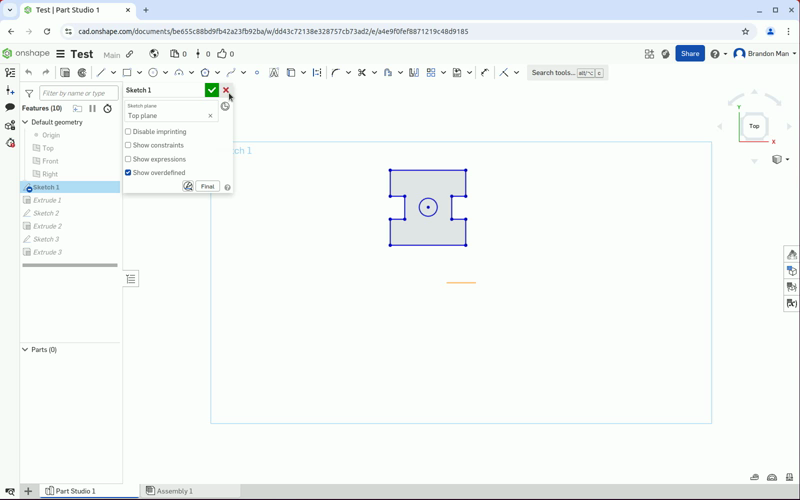
click(229, 92)
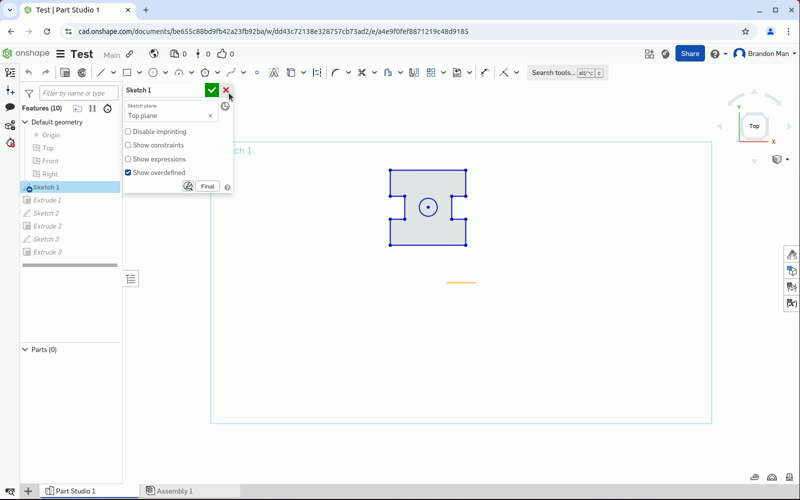
key(shift+s)
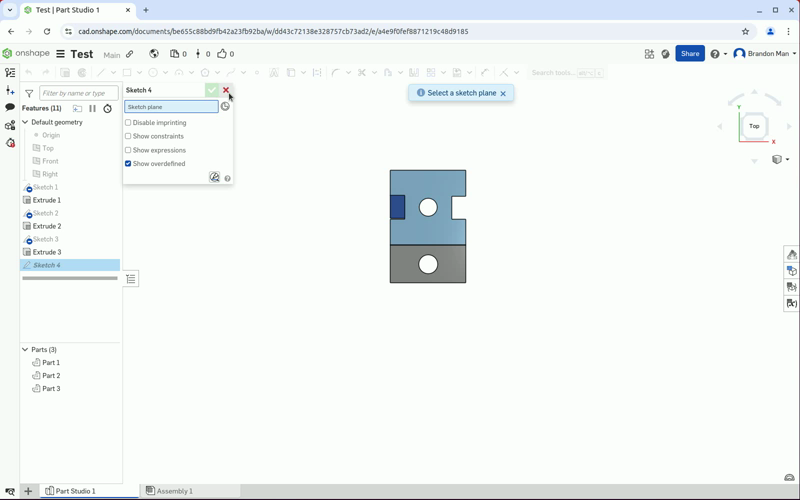
mouse_move(73, 150)
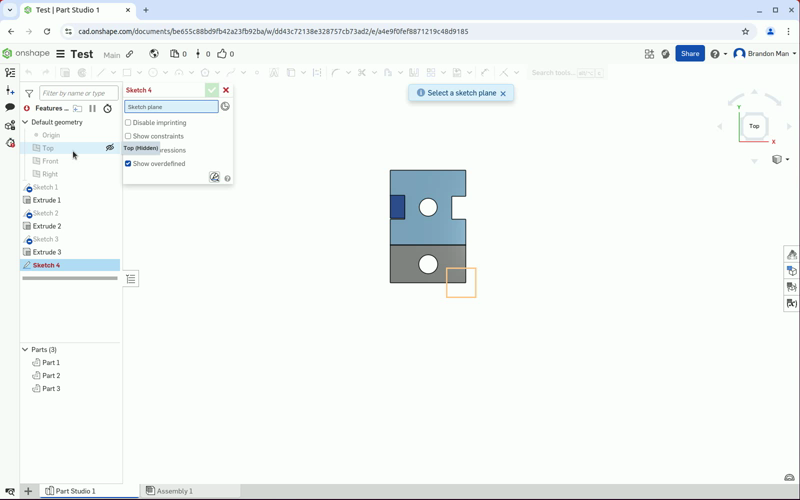
click(73, 150)
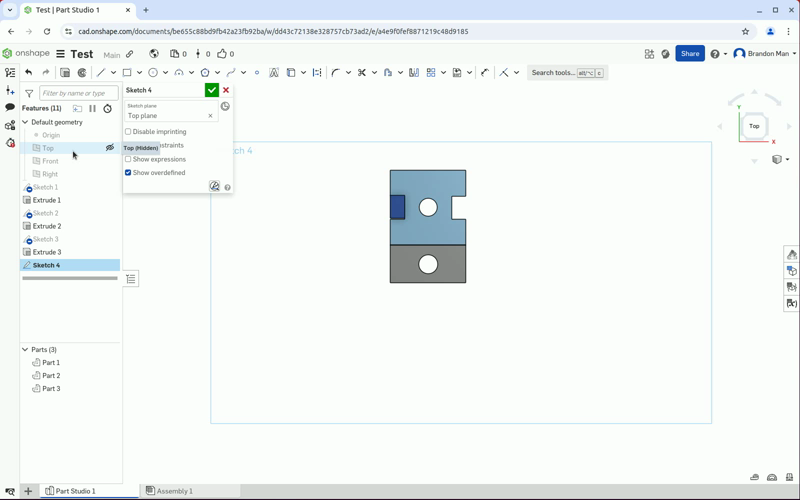
mouse_move(73, 352)
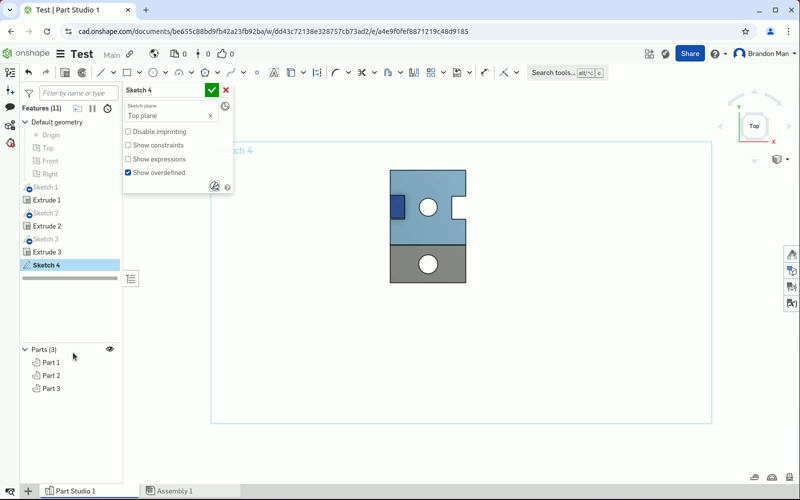
key(y)
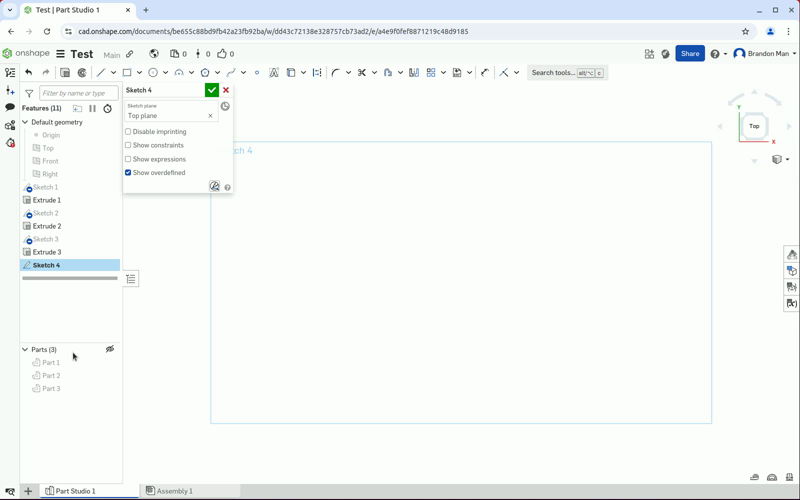
key(l)
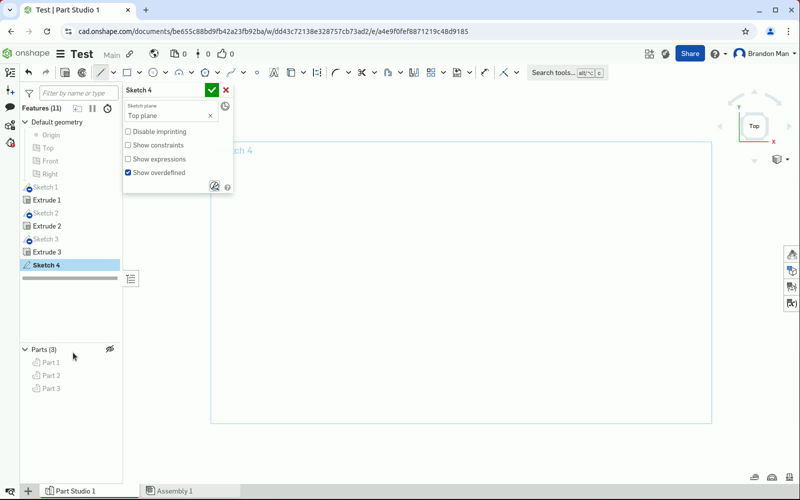
key_down(shift)
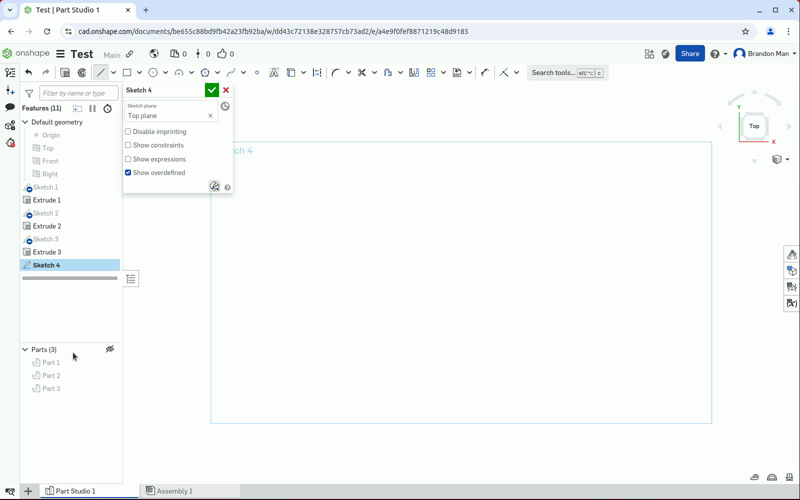
mouse_move(451, 218)
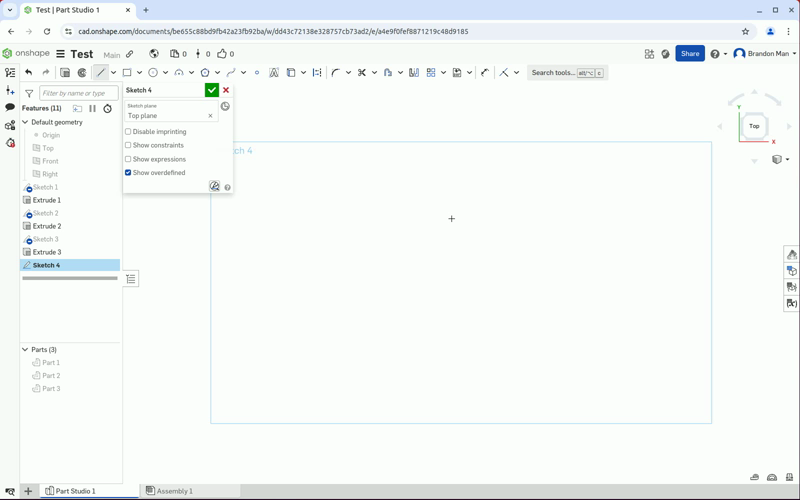
click(451, 218)
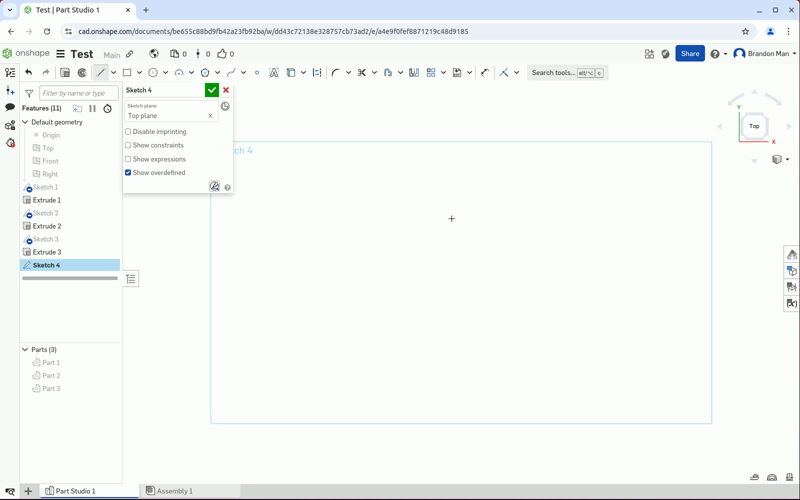
key_up(shift)
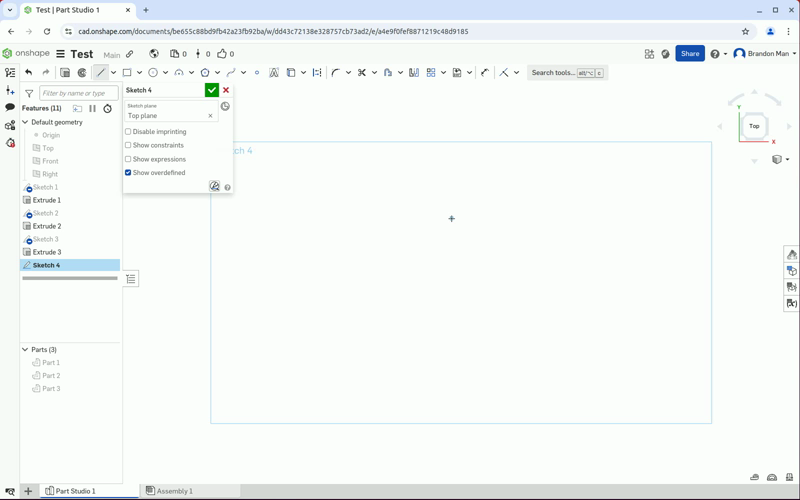
key_down(shift)
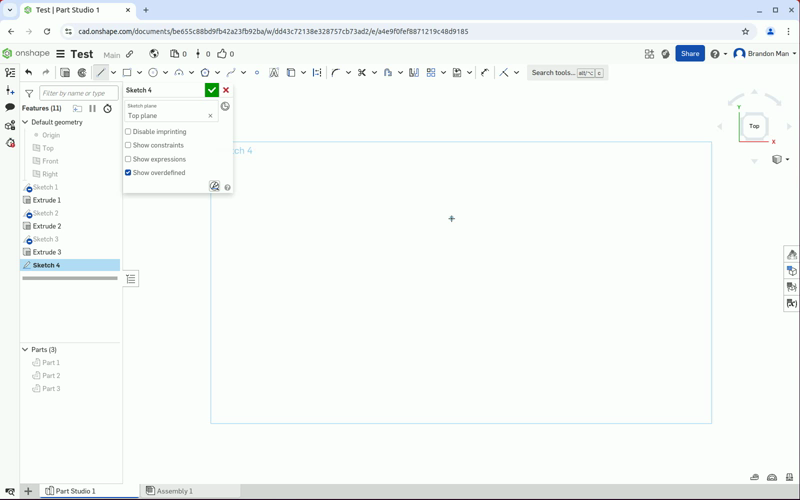
mouse_move(481, 218)
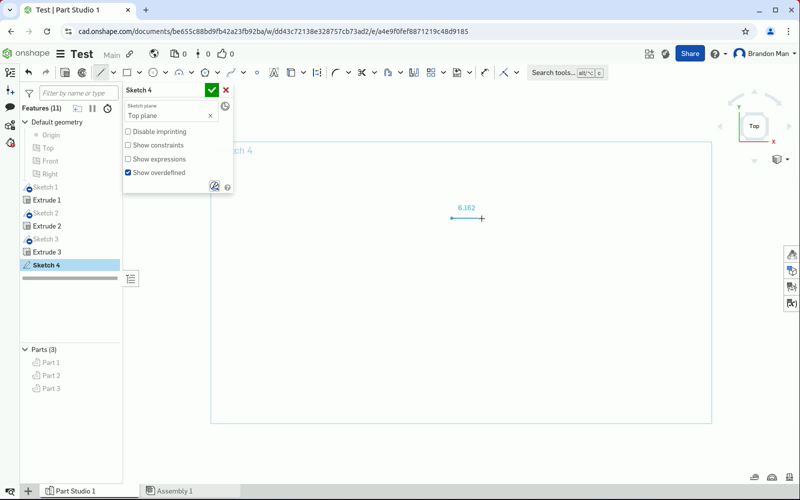
mouse_move(466, 218)
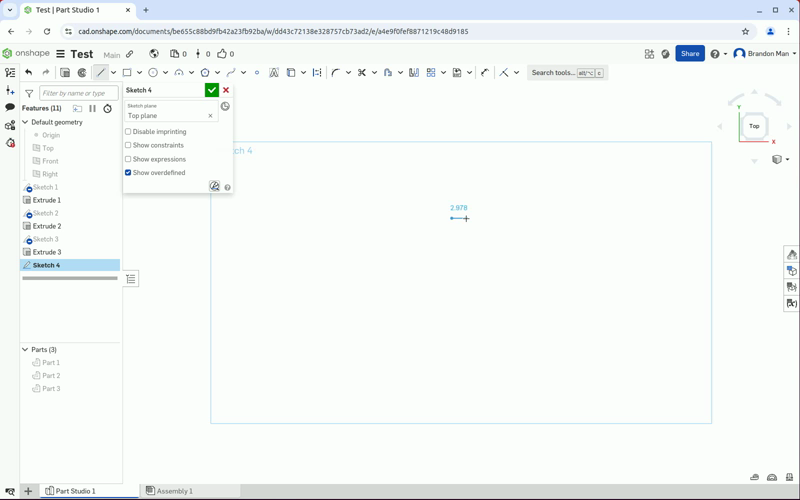
click(466, 218)
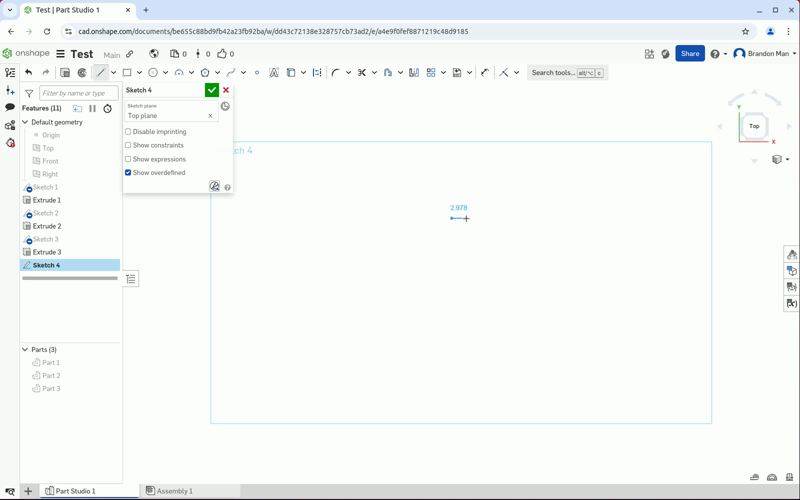
key_up(shift)
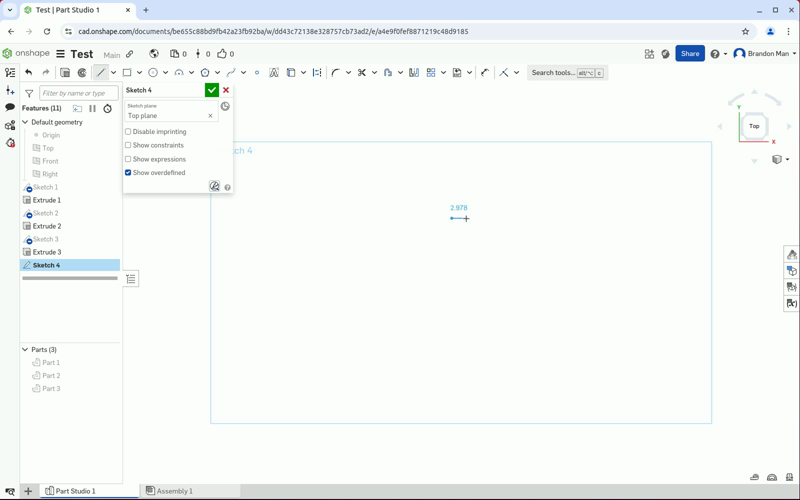
key_down(shift)
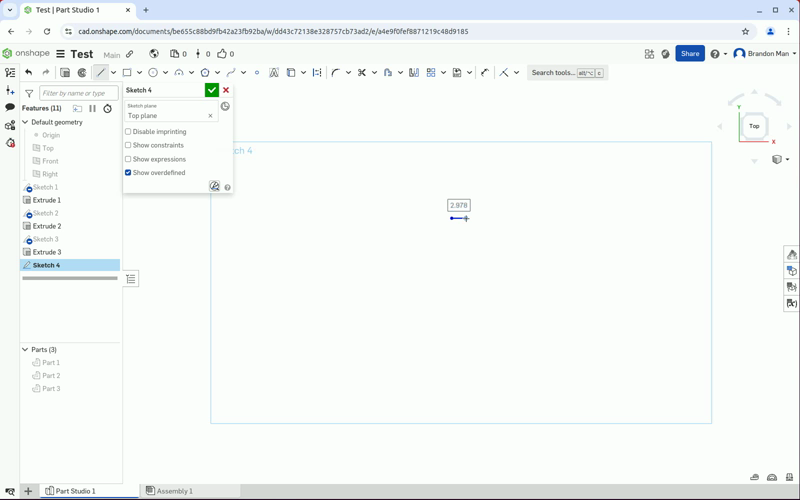
mouse_move(496, 218)
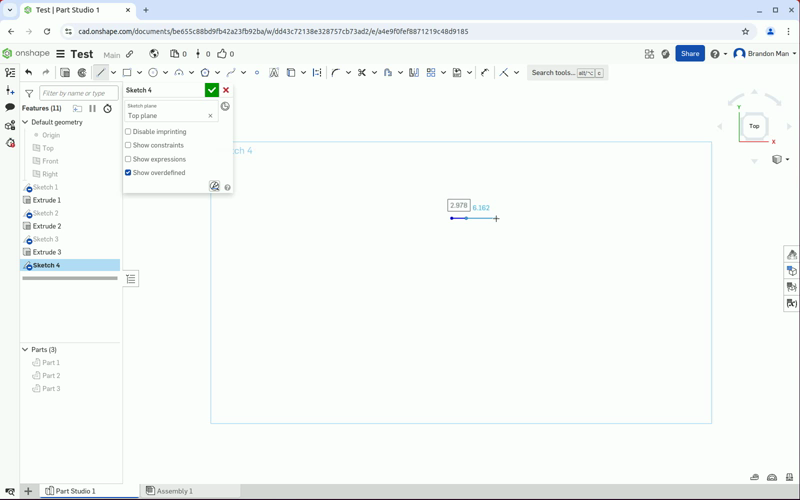
mouse_move(466, 195)
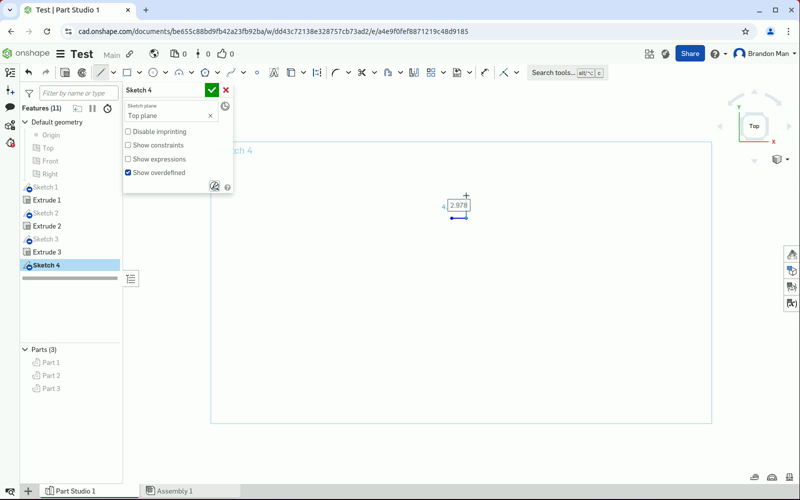
click(466, 195)
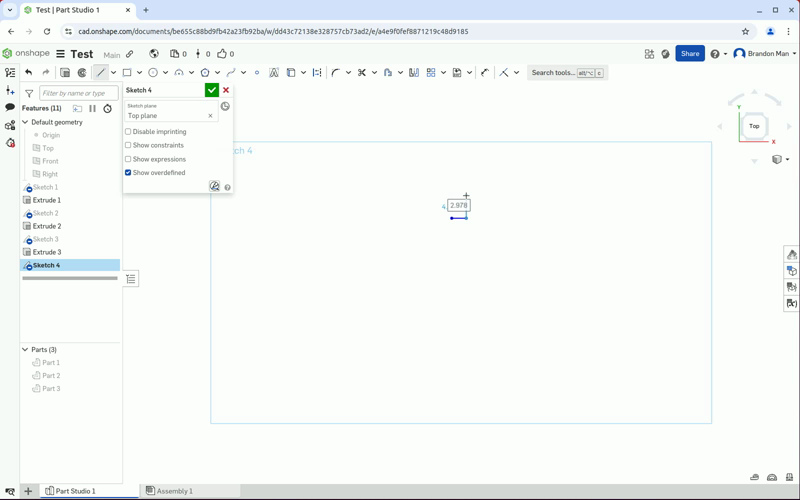
key_up(shift)
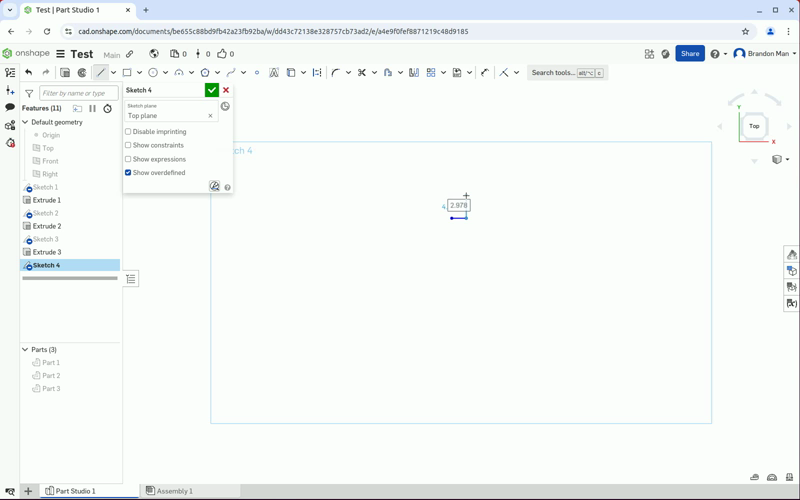
key_down(shift)
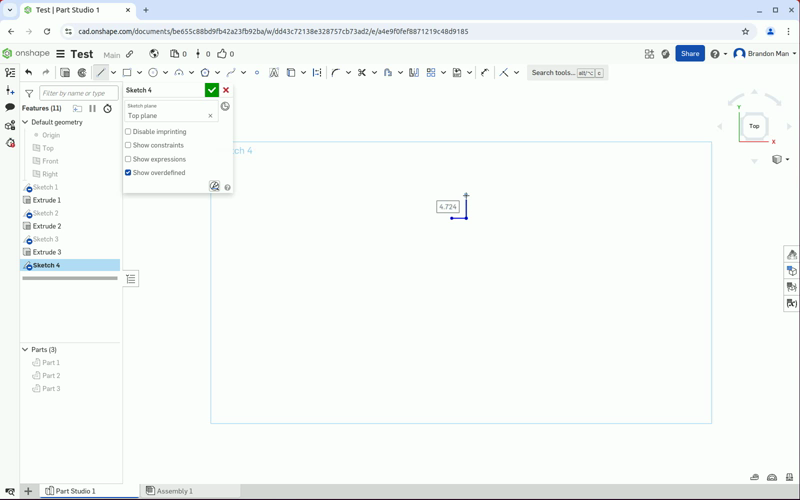
mouse_move(496, 195)
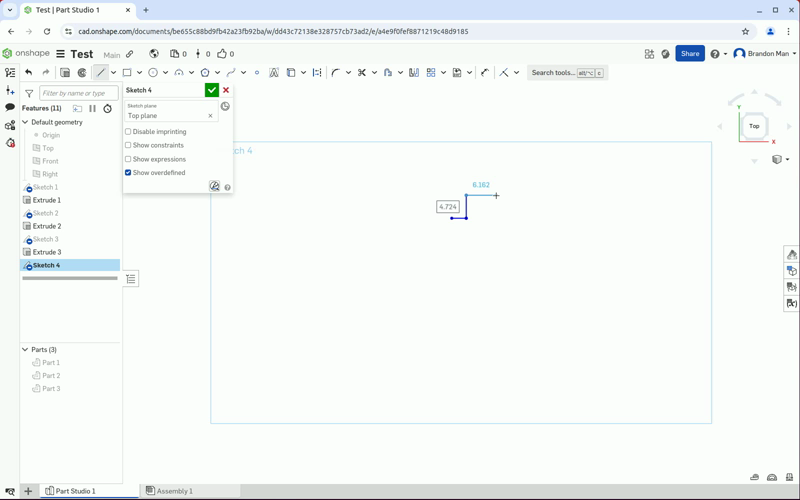
mouse_move(451, 195)
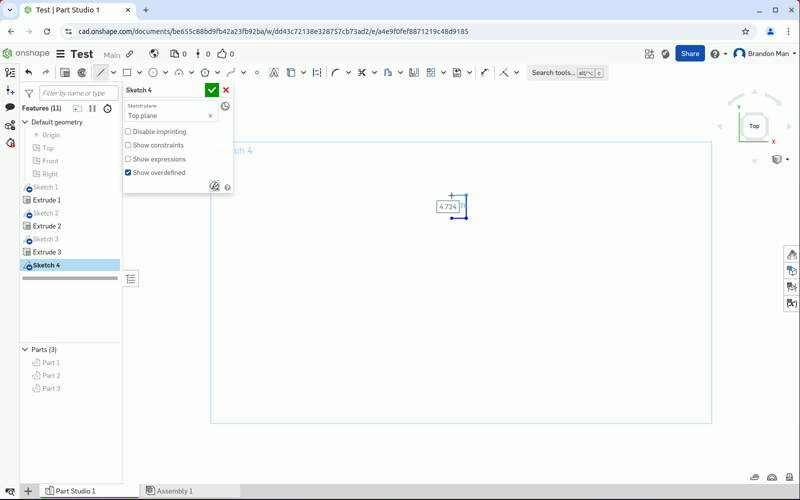
click(451, 195)
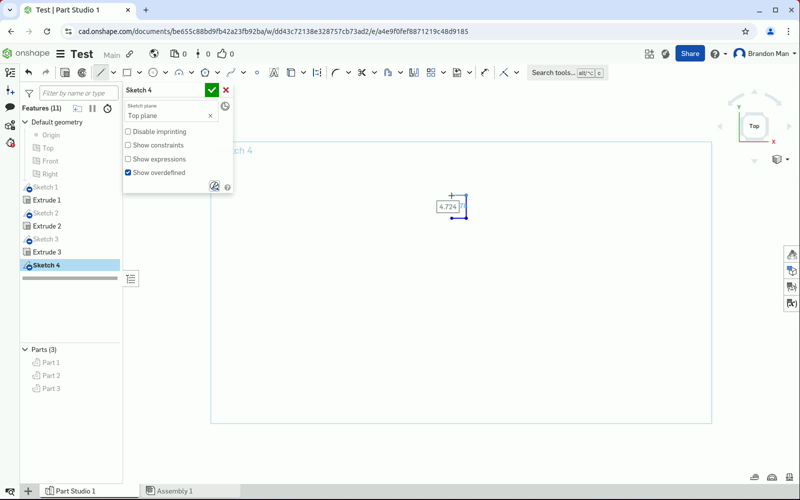
key_up(shift)
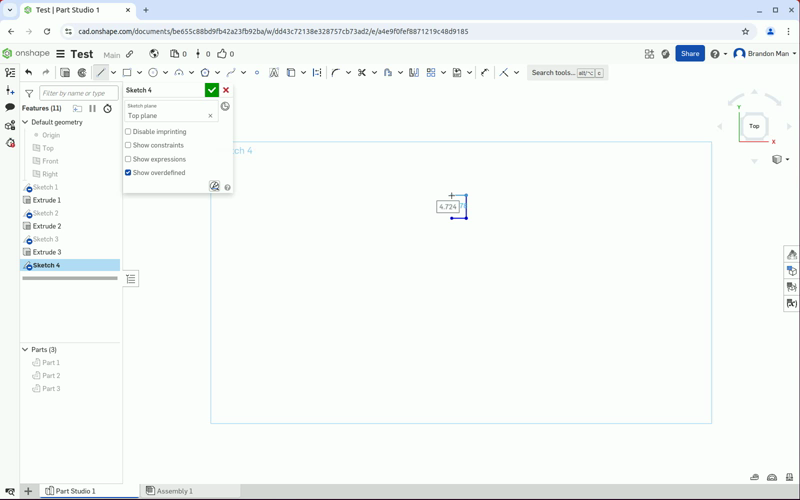
mouse_move(481, 195)
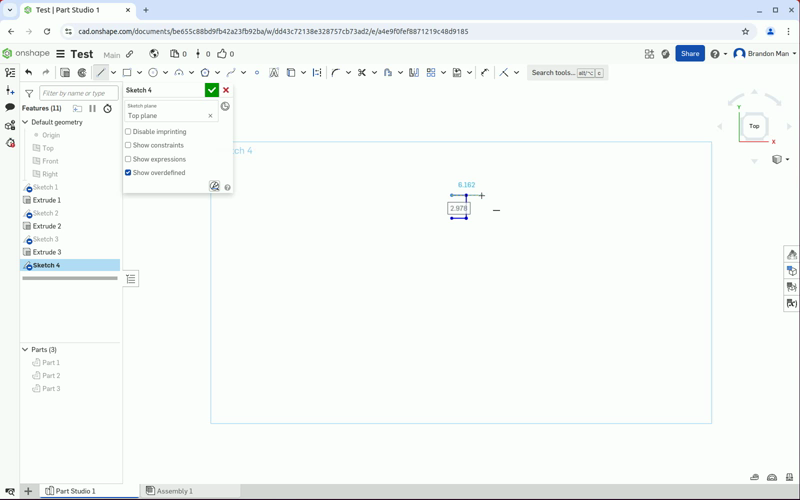
key_down(shift)
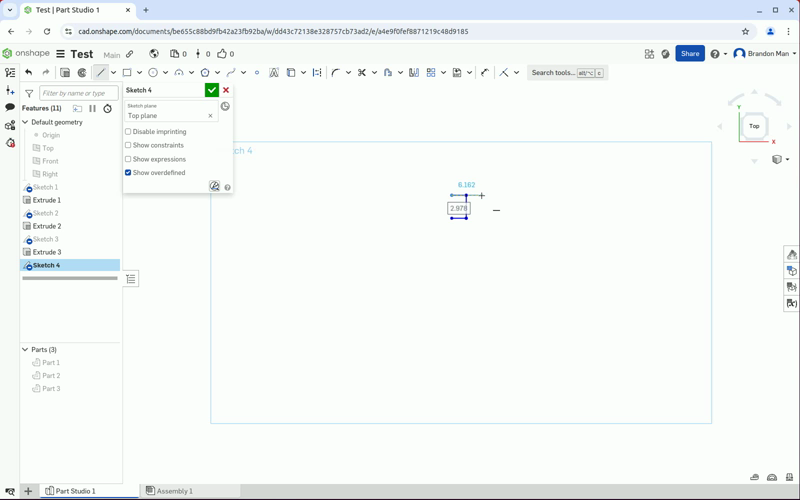
mouse_move(451, 218)
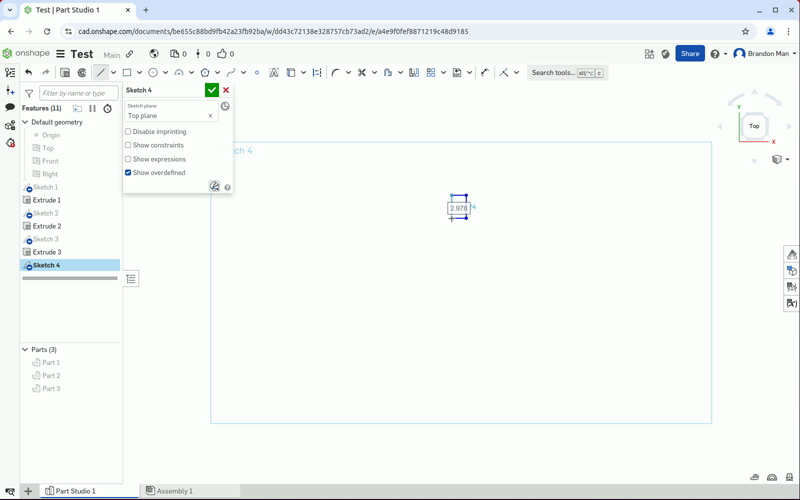
key_up(shift)
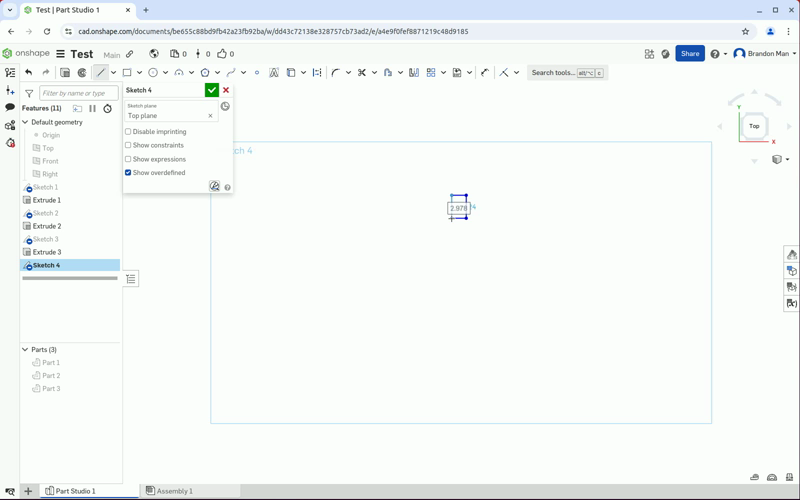
click(451, 218)
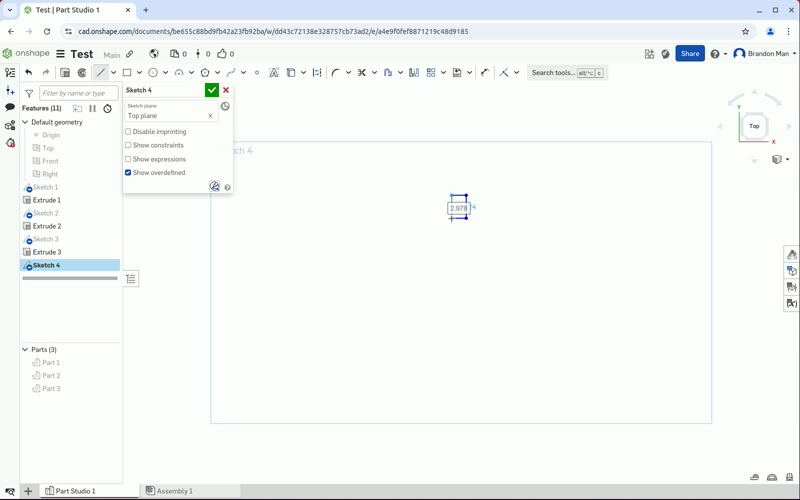
key(esc)
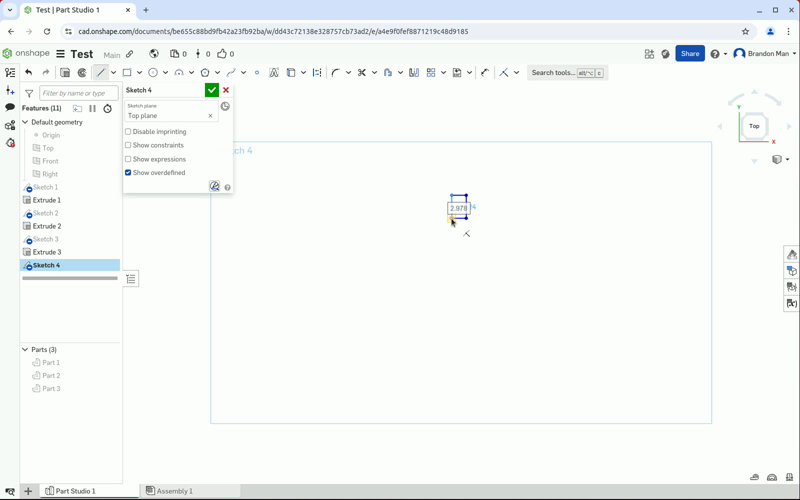
mouse_move(457, 217)
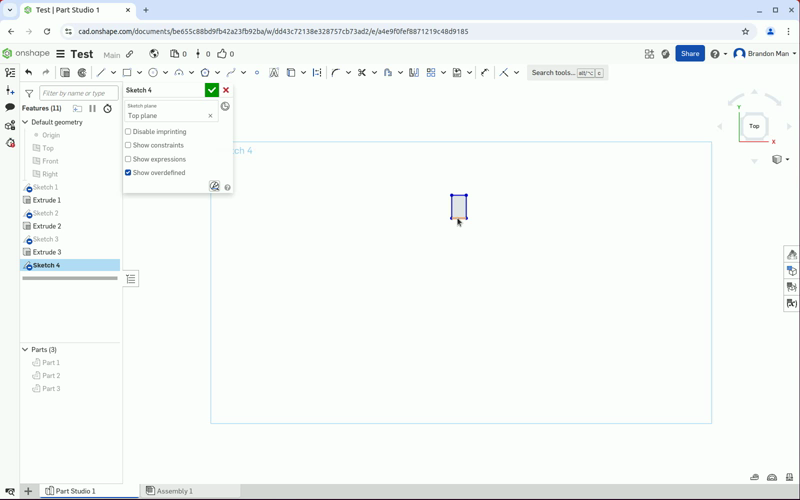
scroll(6)
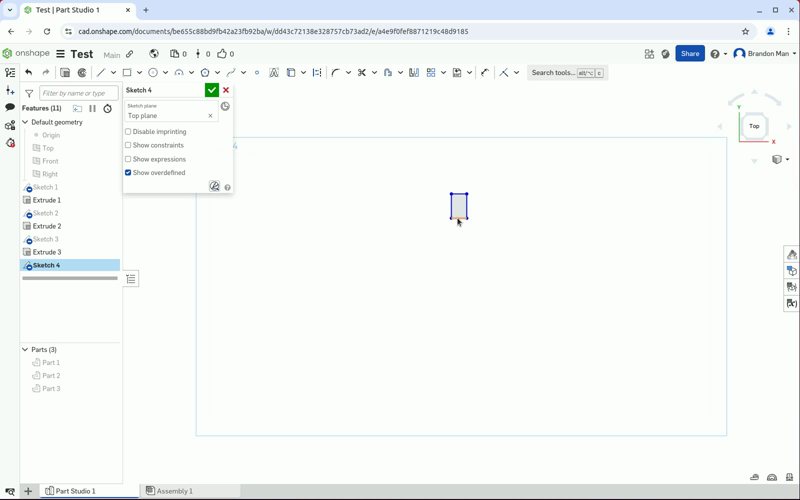
scroll(6)
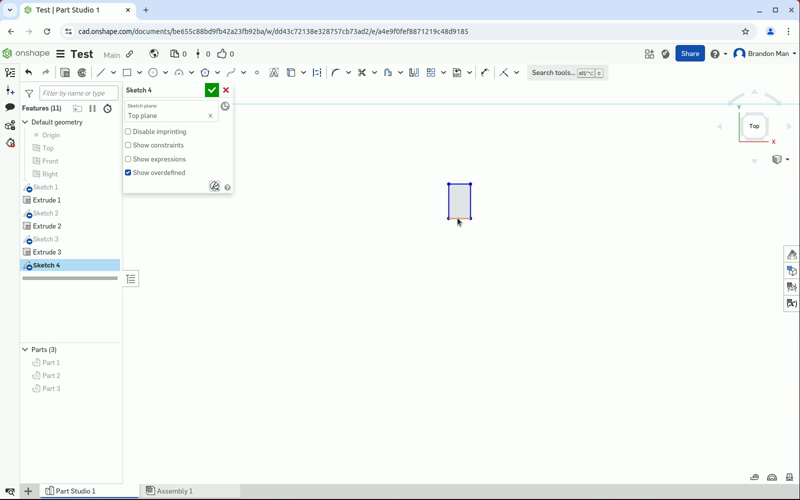
scroll(6)
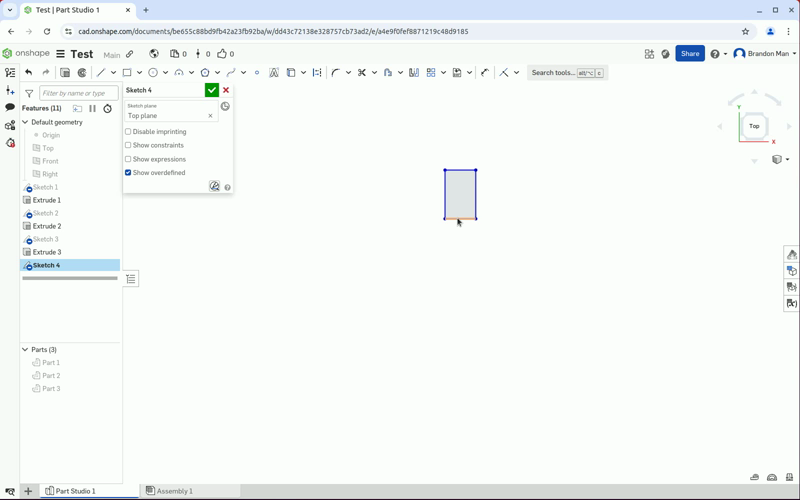
scroll(6)
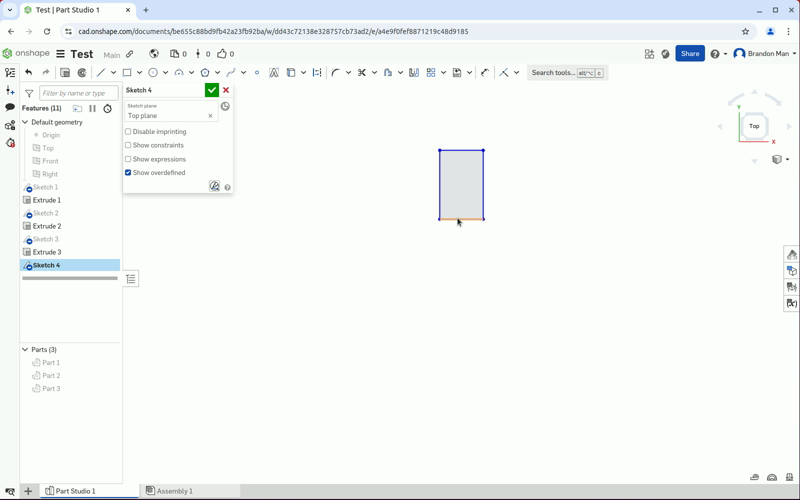
scroll(6)
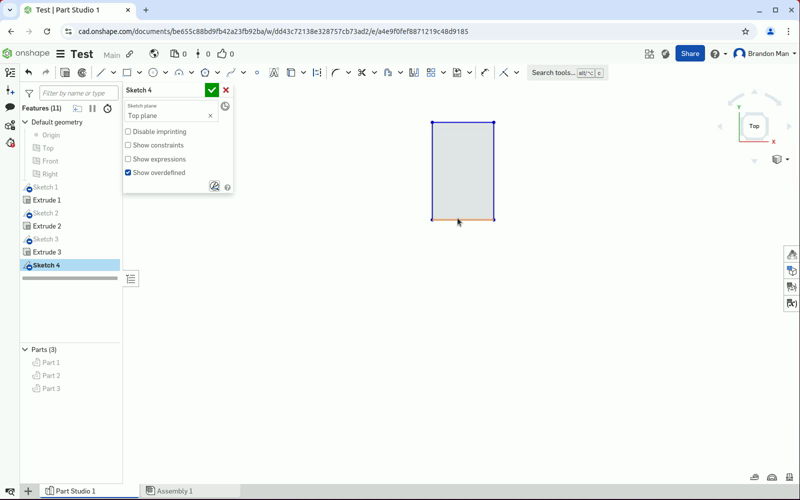
scroll(6)
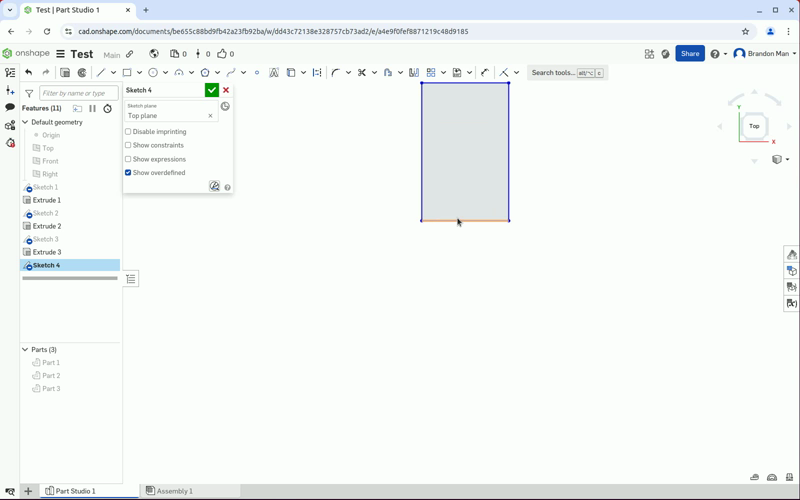
scroll(6)
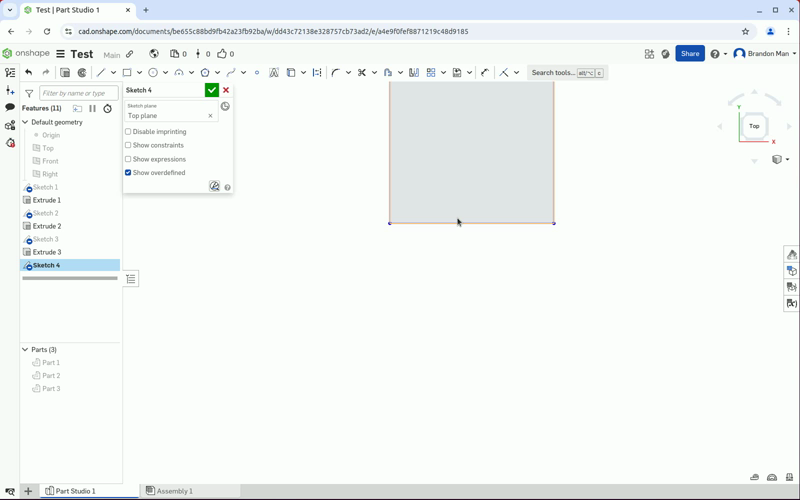
click(457, 217)
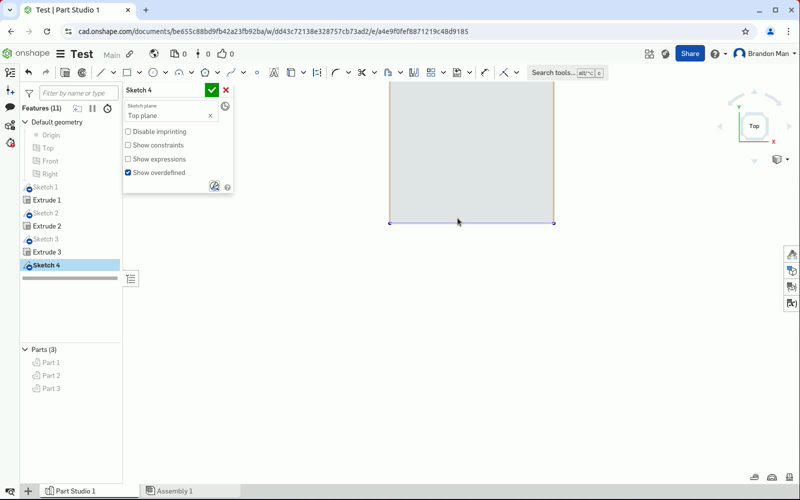
scroll(-6)
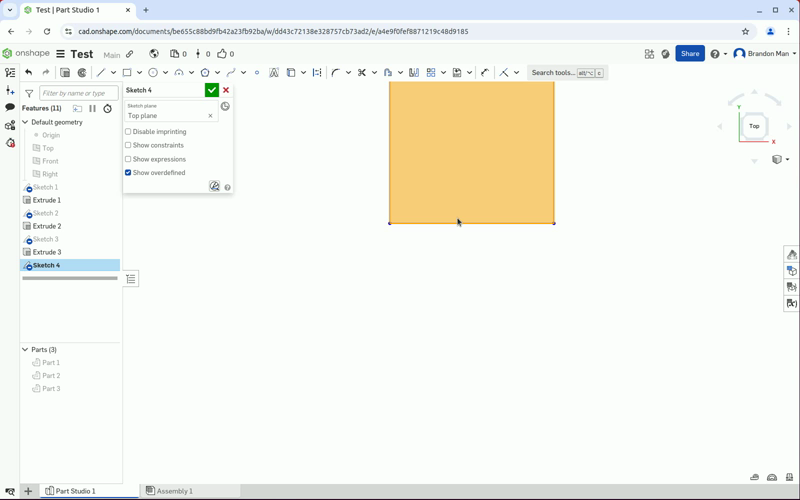
scroll(-6)
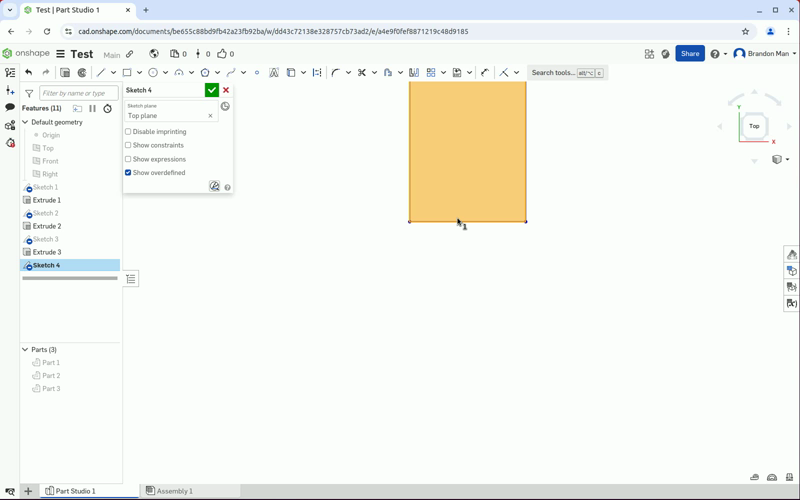
scroll(-6)
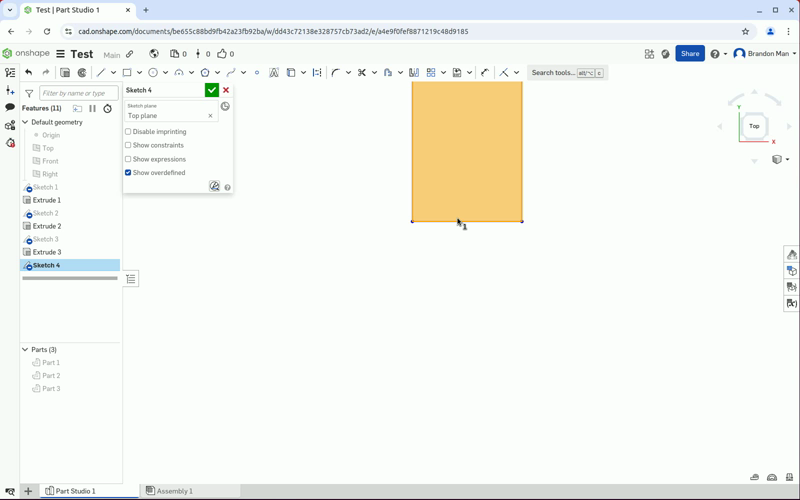
scroll(-6)
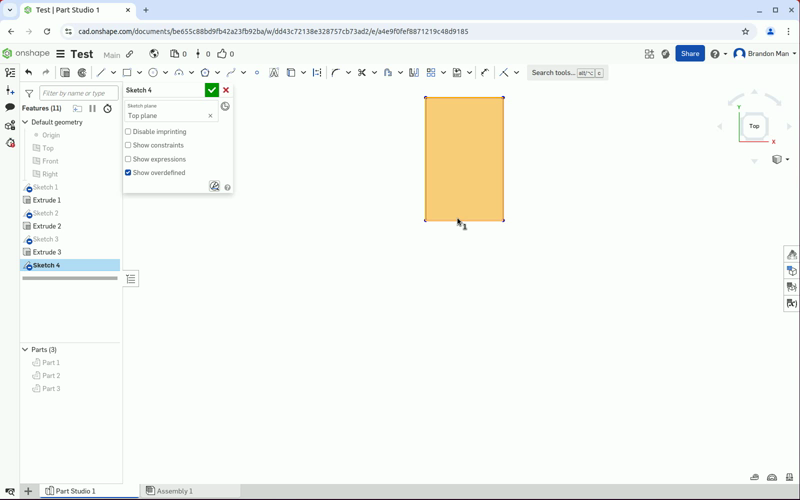
scroll(-6)
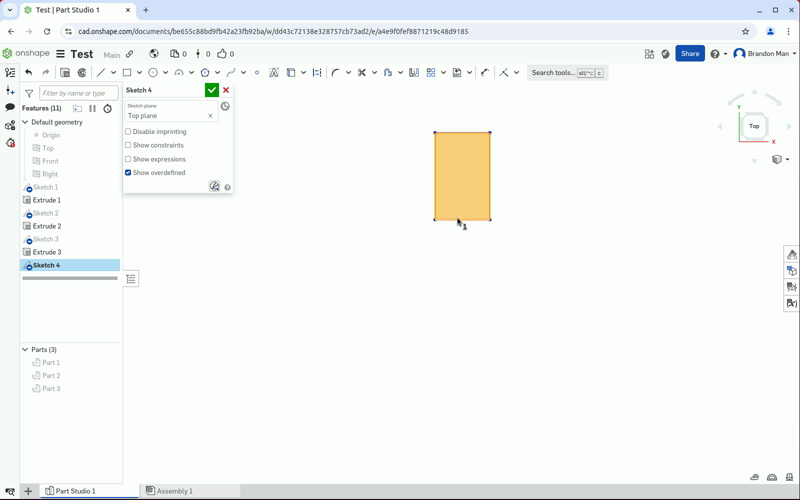
scroll(-6)
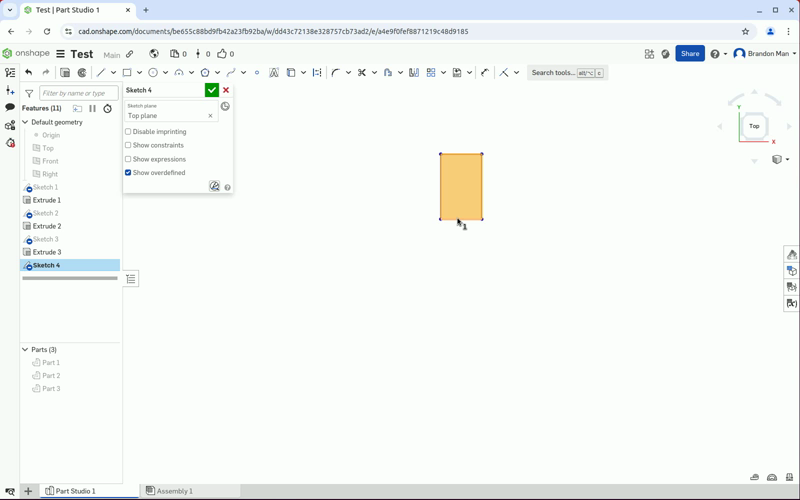
scroll(-6)
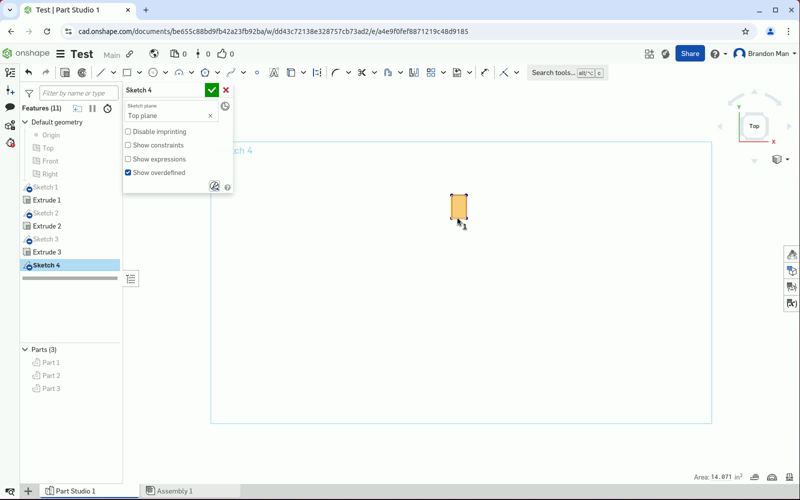
mouse_move(73, 352)
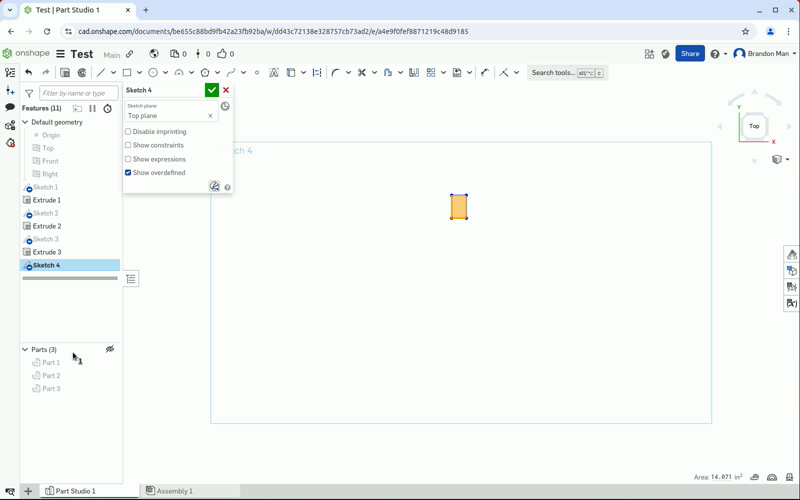
key(shift+y)
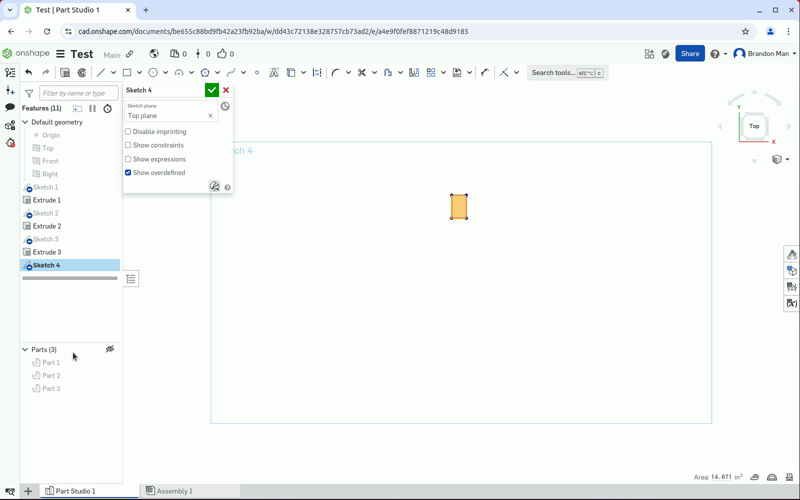
key(shift+e)
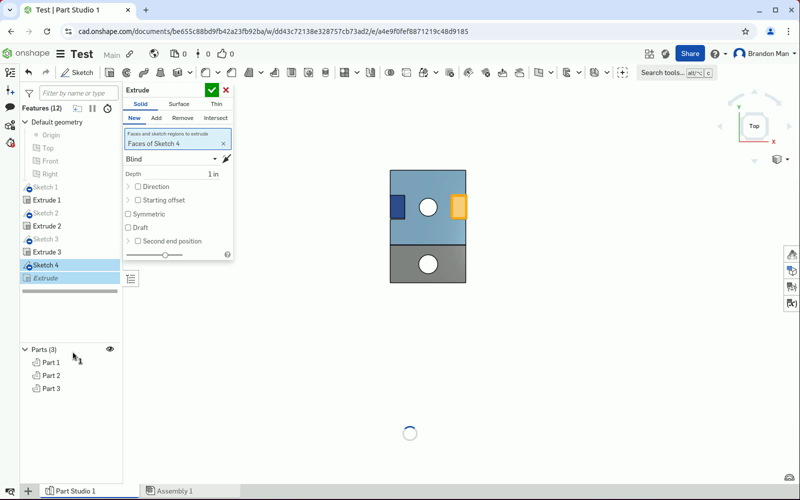
mouse_move(143, 106)
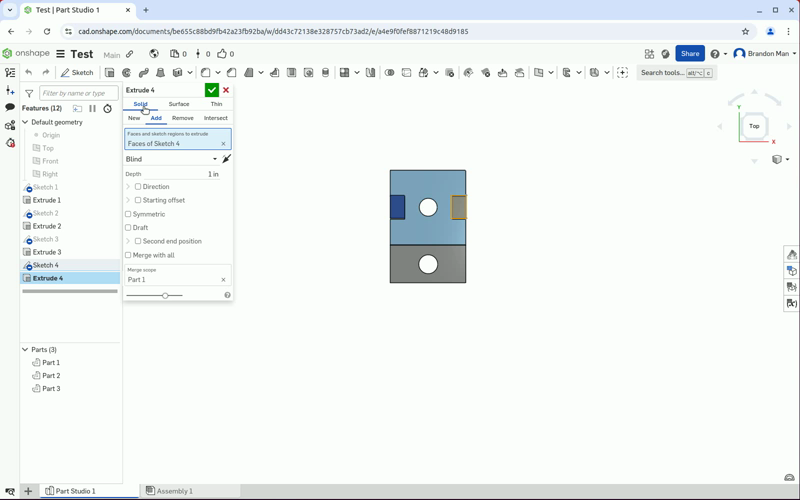
click(143, 106)
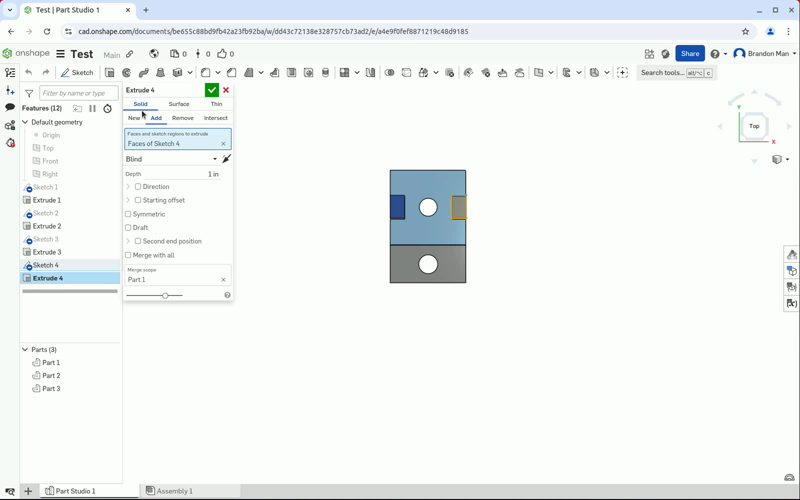
mouse_move(137, 120)
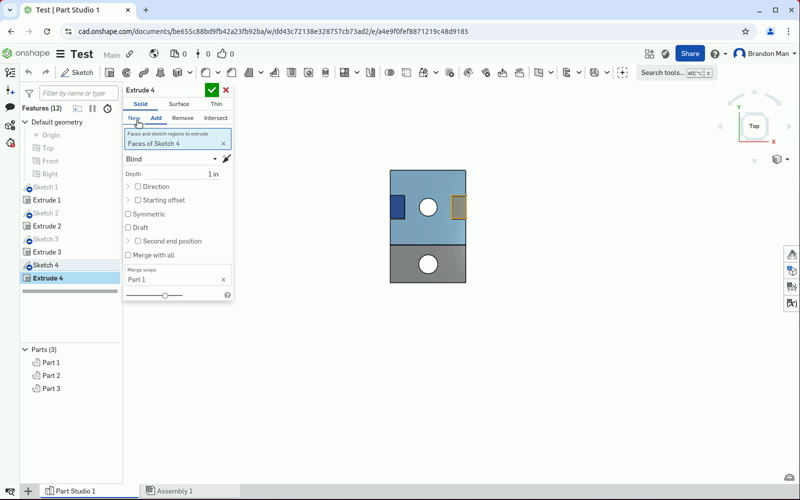
click(137, 120)
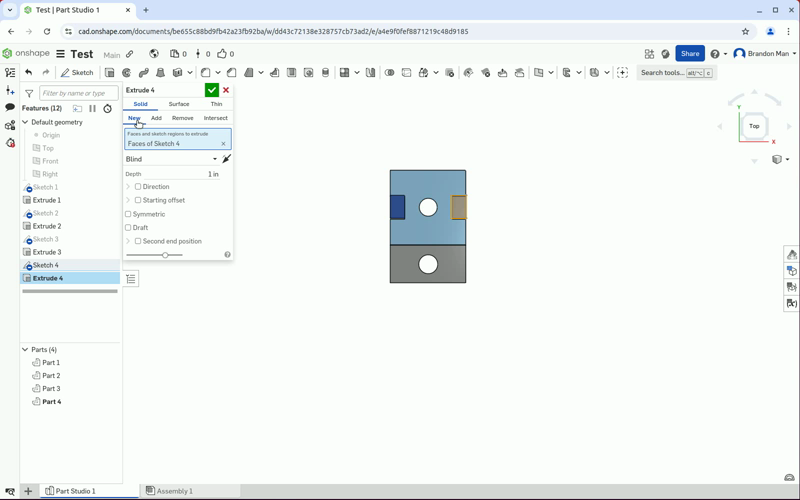
key(tab, 4)
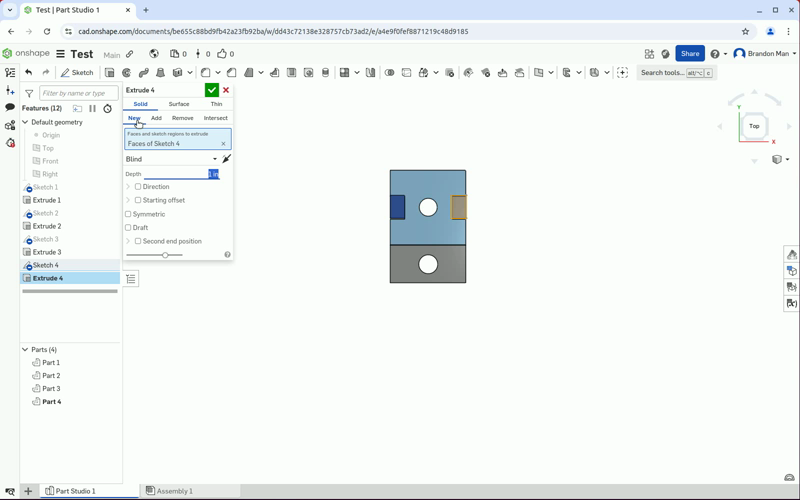
text(7.703)
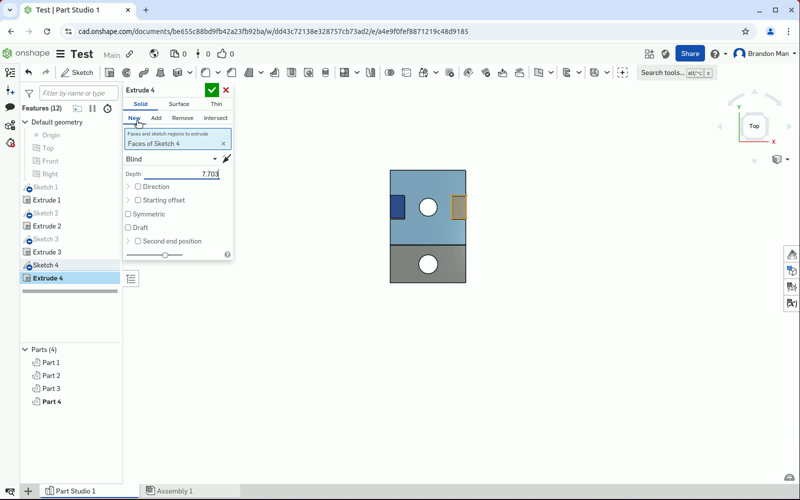
key(enter)
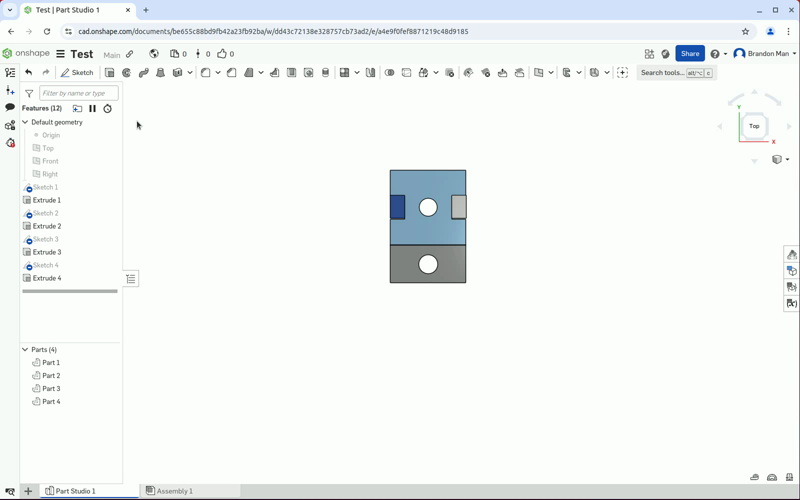
key(shift+h)
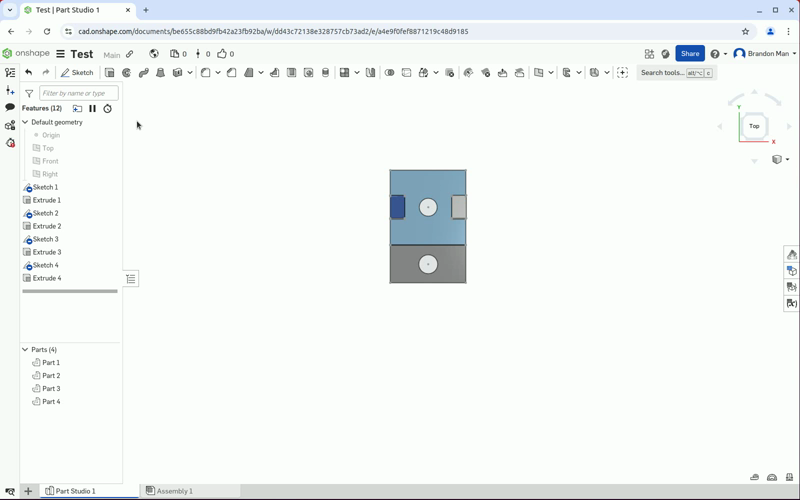
key(shift+h)
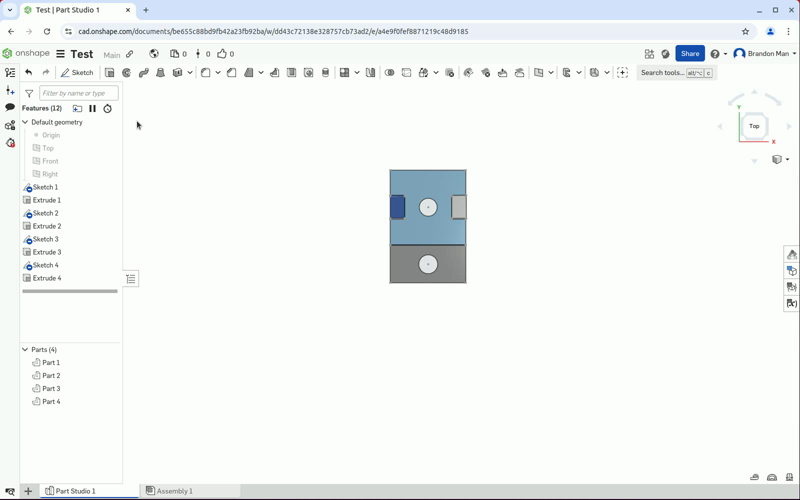
key(shift+7)
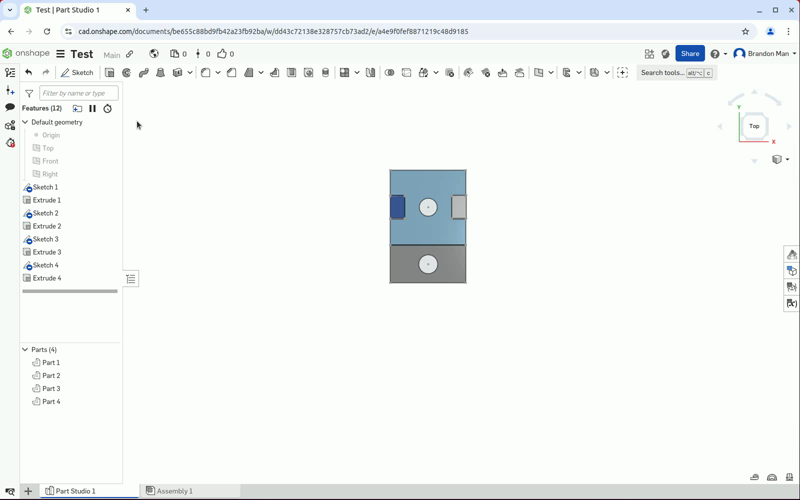
key(up, 3)
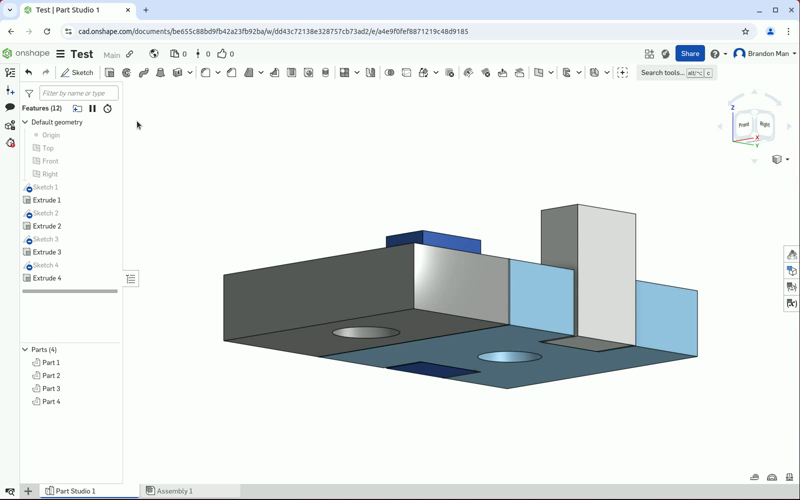
key(left, 3)
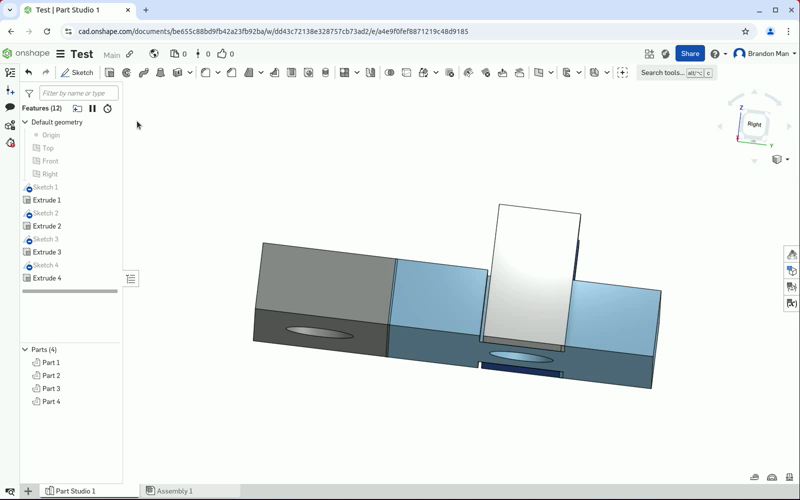
key(right, 3)
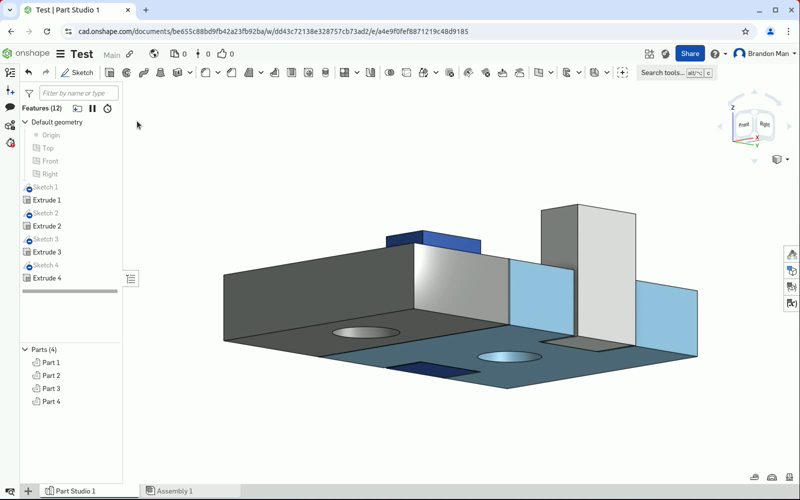
key(down, 3)
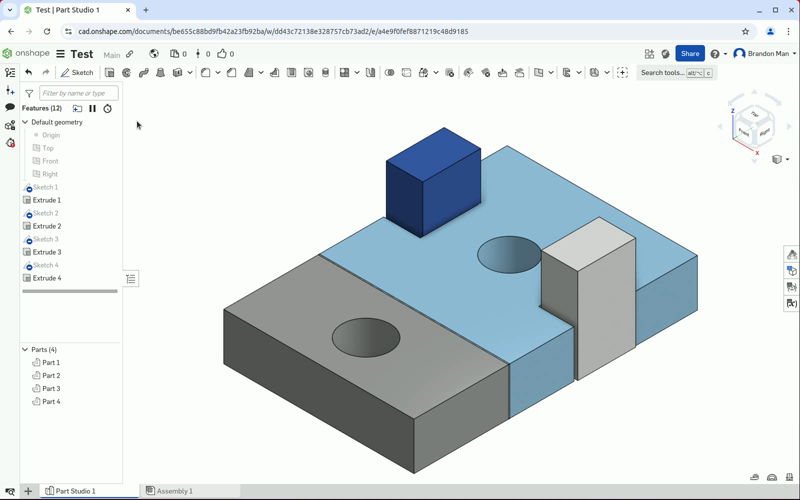
mouse_move(73, 189)
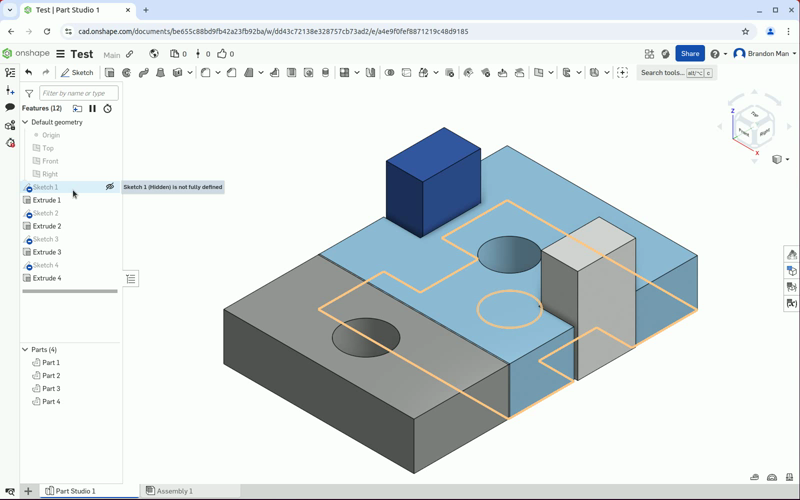
click(73, 189)